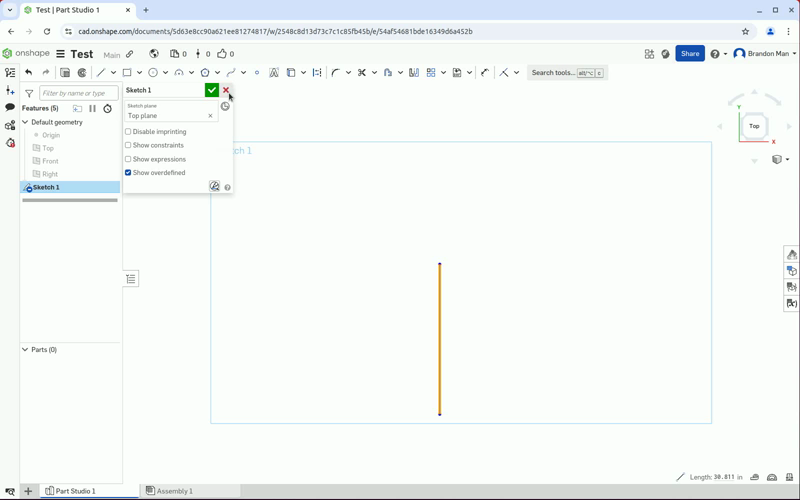
key(shift+h)
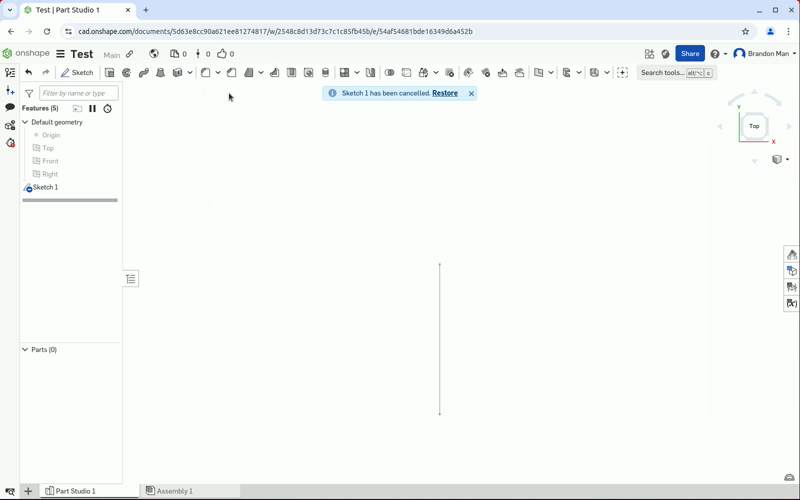
mouse_move(73, 352)
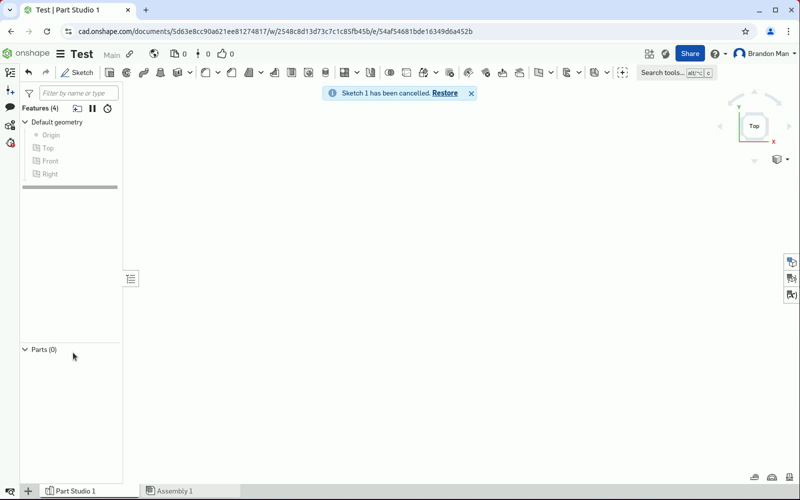
key(y)
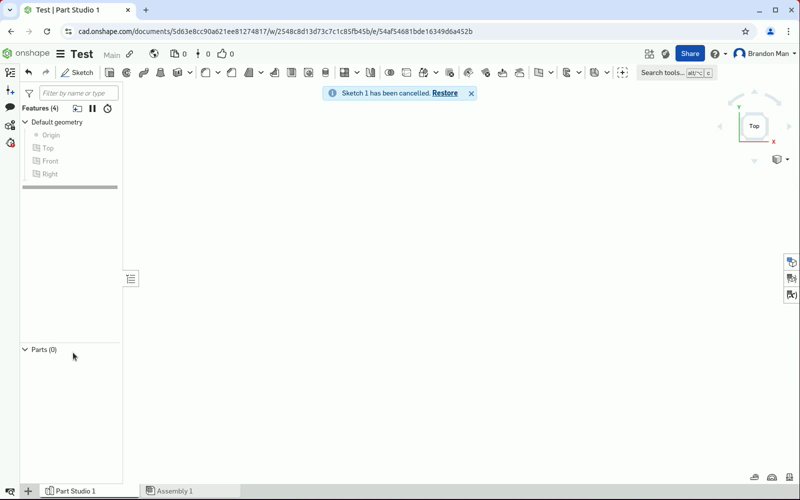
key(shift+p)
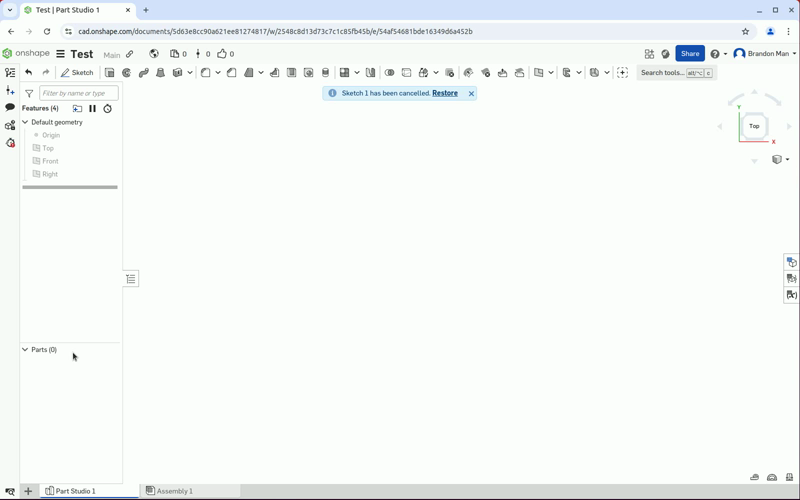
key(space)
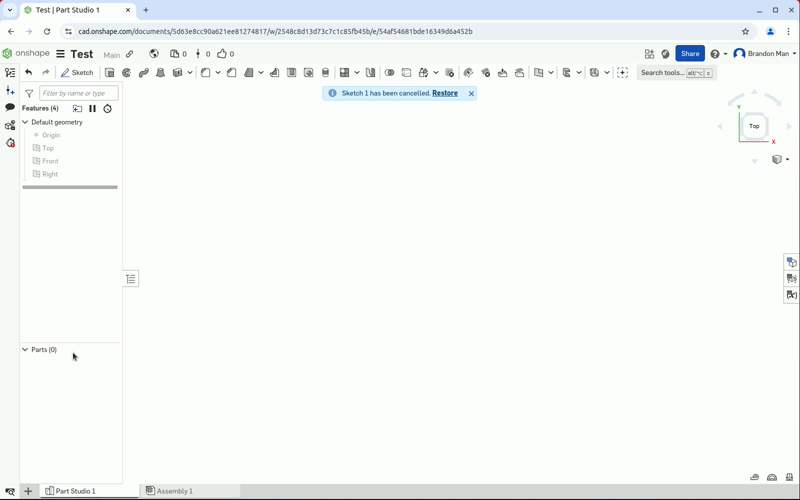
key_down(shift)
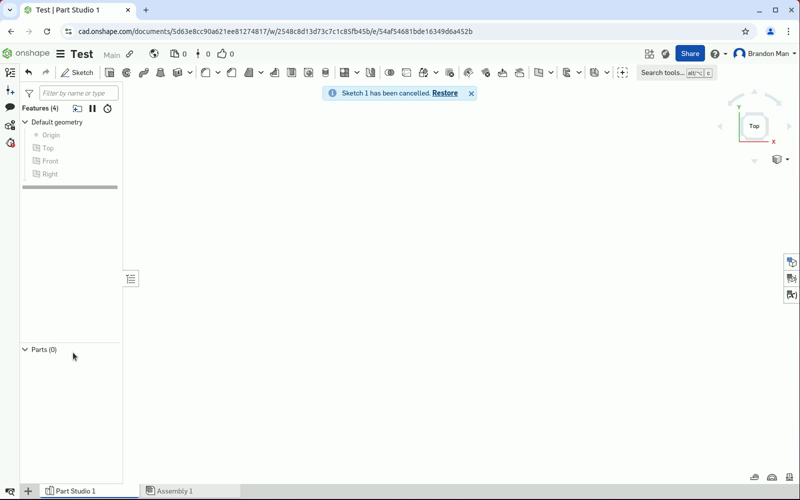
key(up)
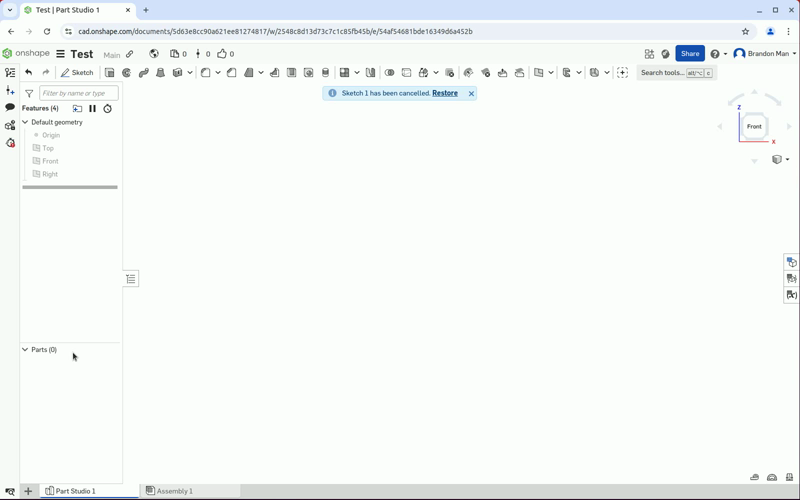
key_up(shift)
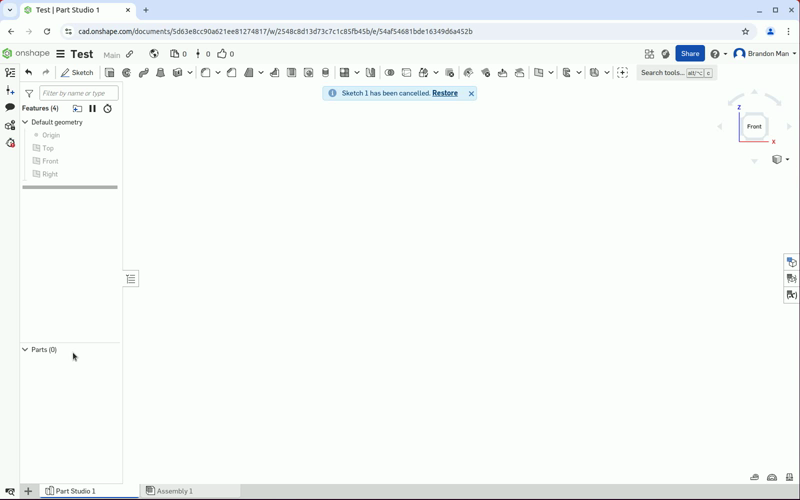
mouse_move(73, 352)
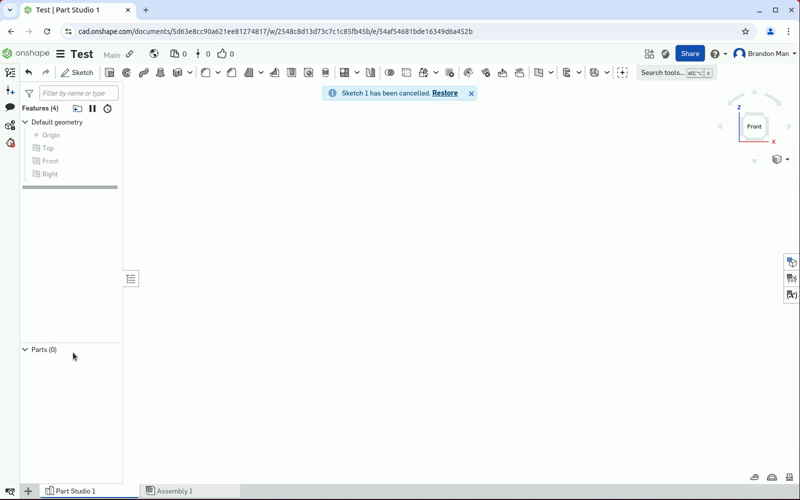
key(shift+y)
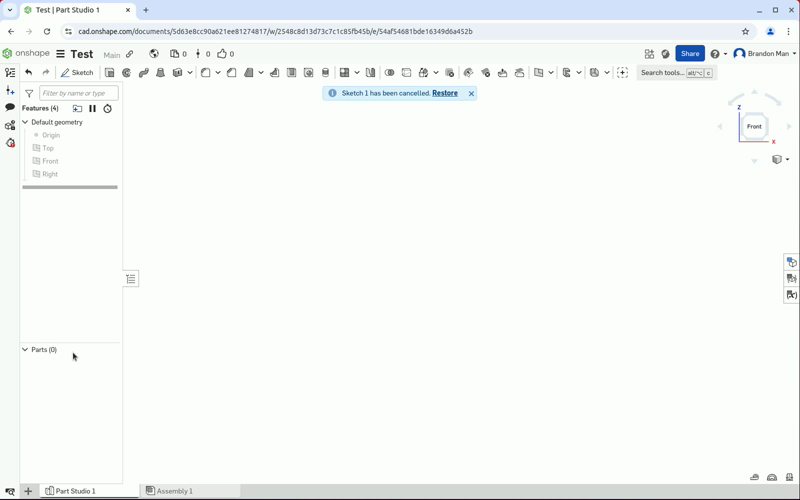
key(shift+s)
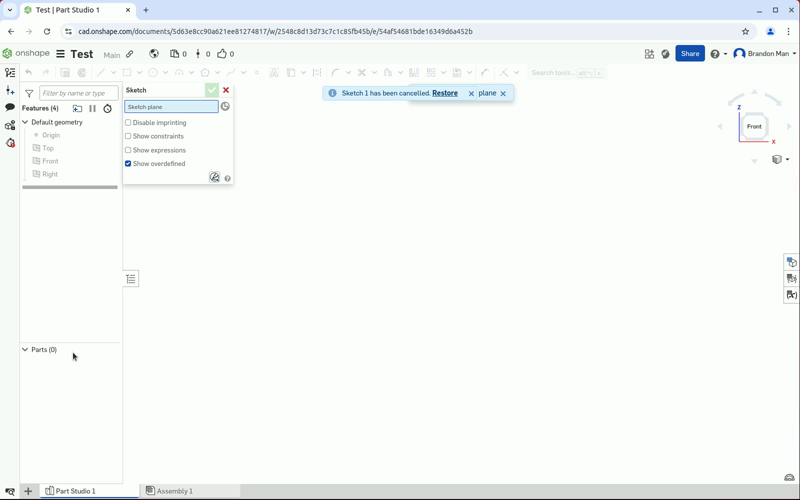
mouse_move(73, 163)
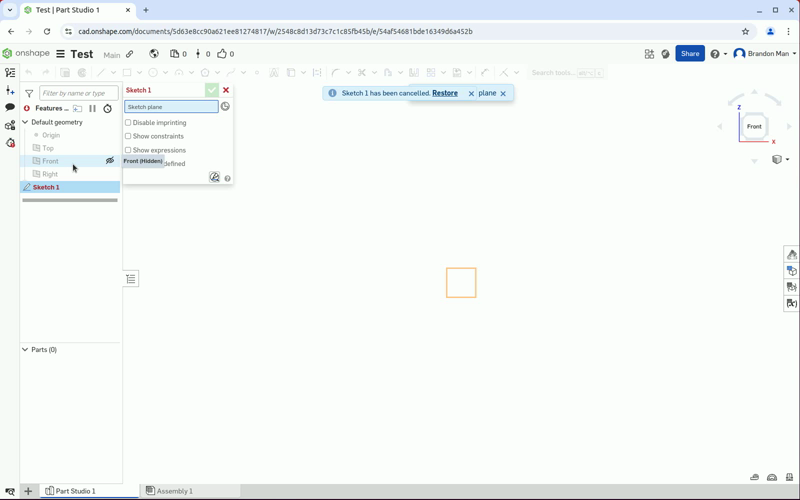
click(73, 163)
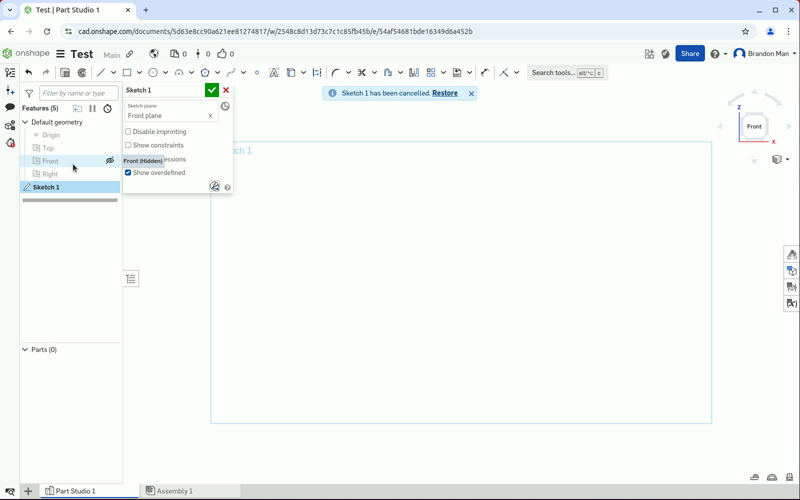
mouse_move(73, 352)
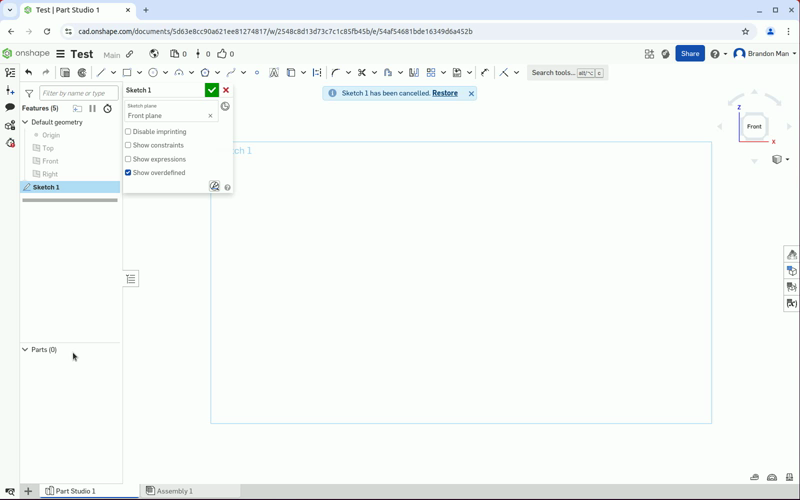
key(y)
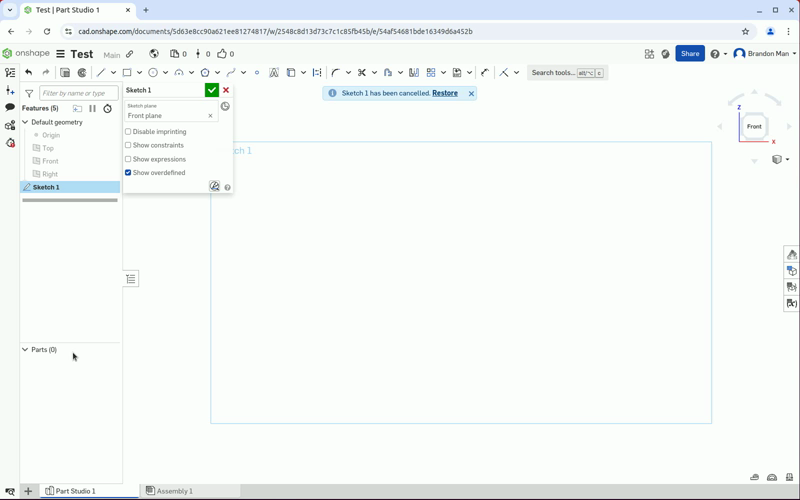
key(l)
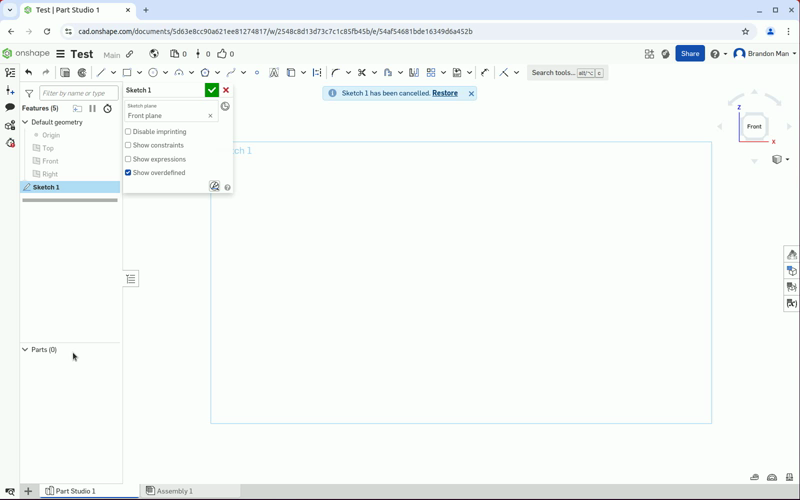
key_down(shift)
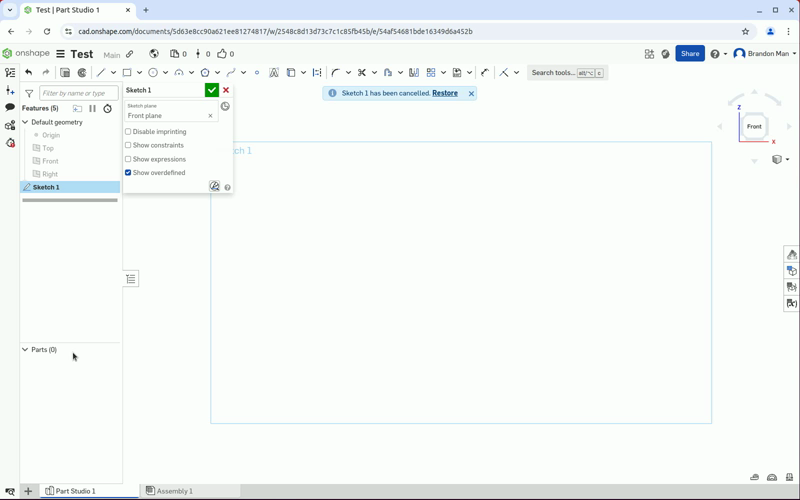
mouse_move(431, 299)
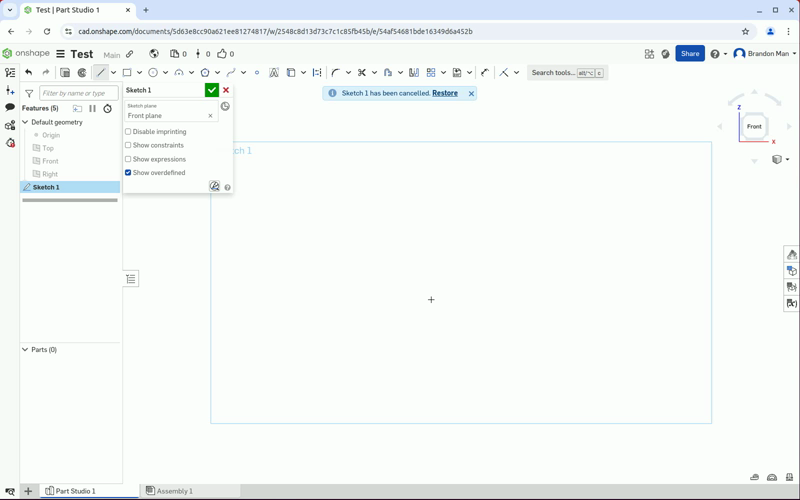
click(431, 299)
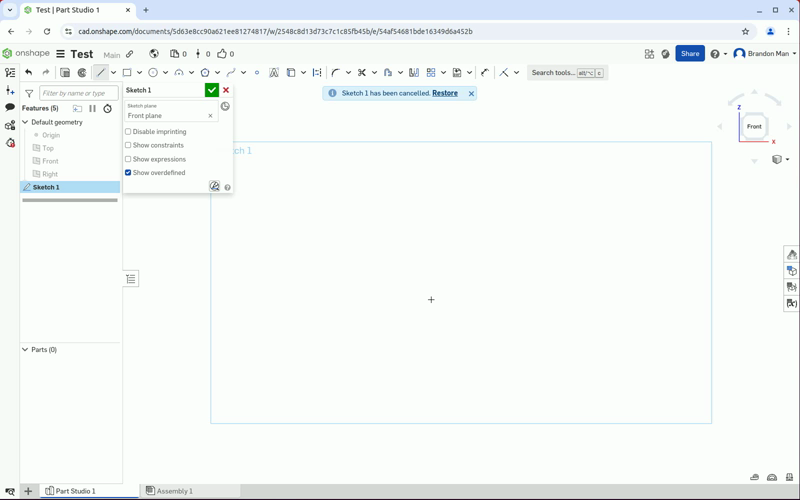
key_up(shift)
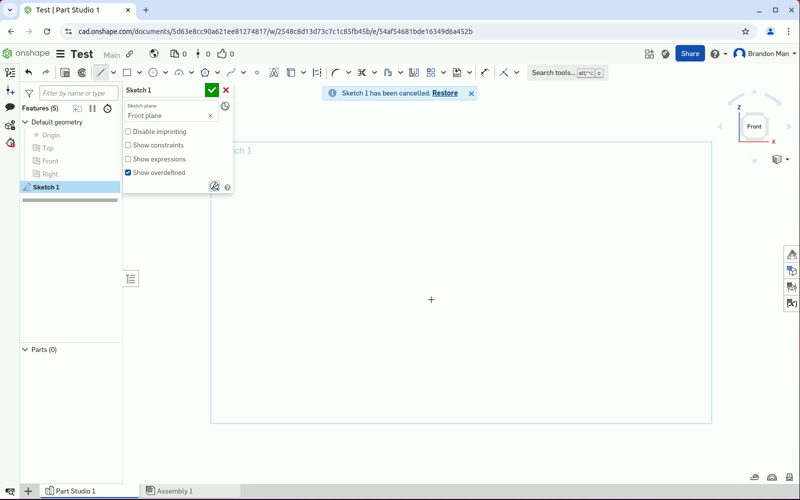
key_down(shift)
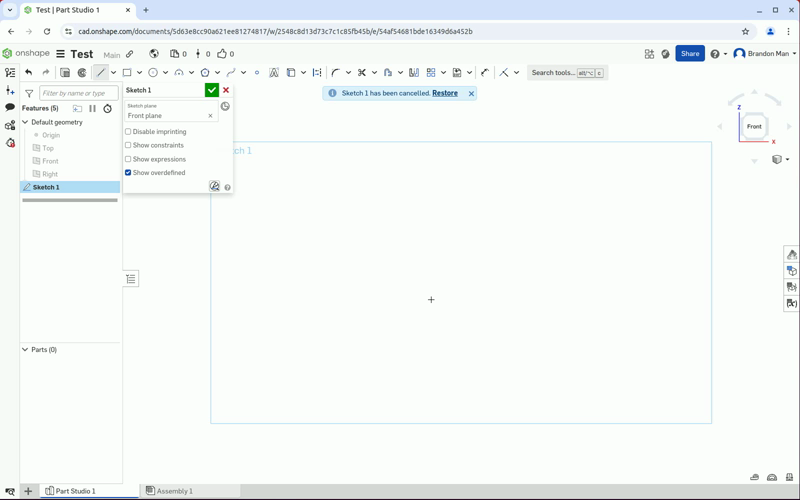
mouse_move(505, 299)
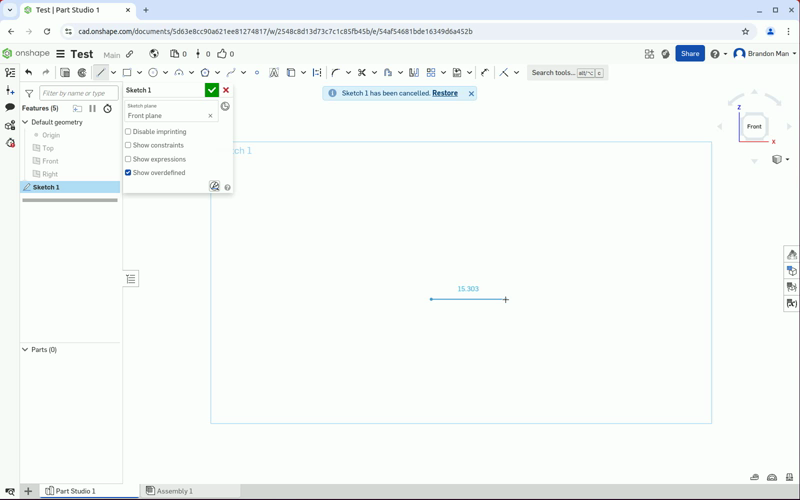
click(505, 299)
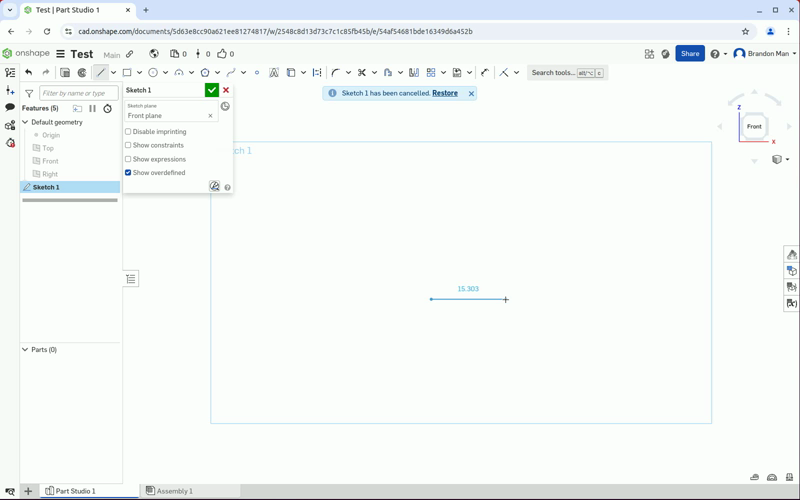
key_up(shift)
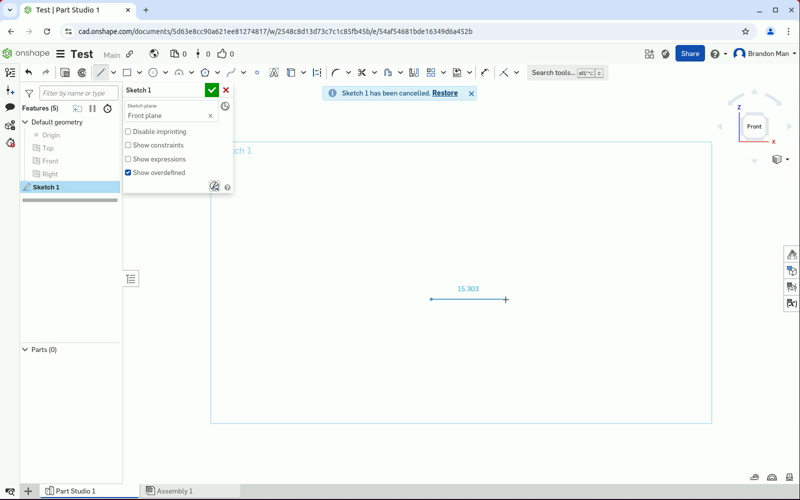
key_down(shift)
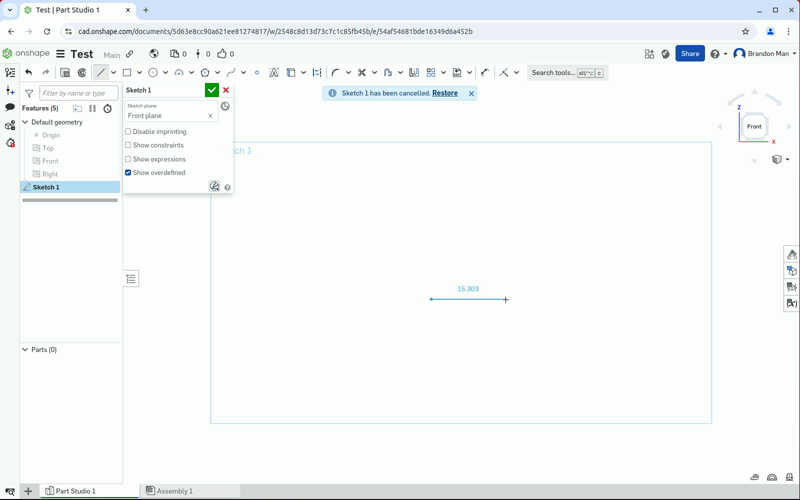
mouse_move(535, 299)
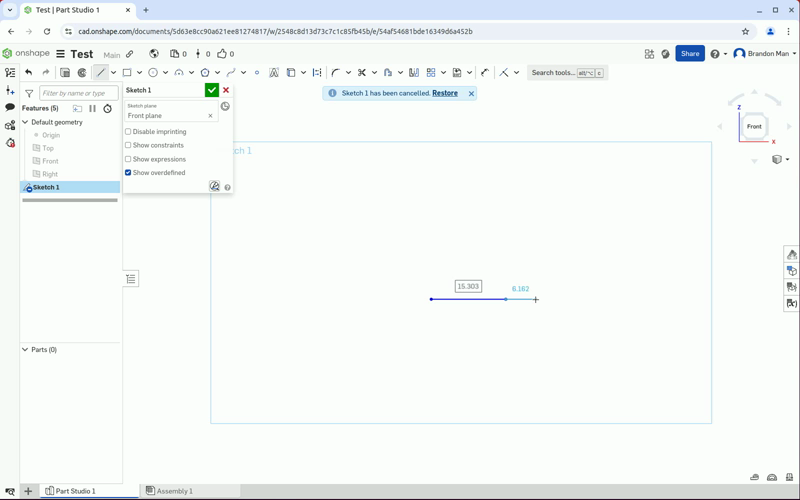
mouse_move(505, 264)
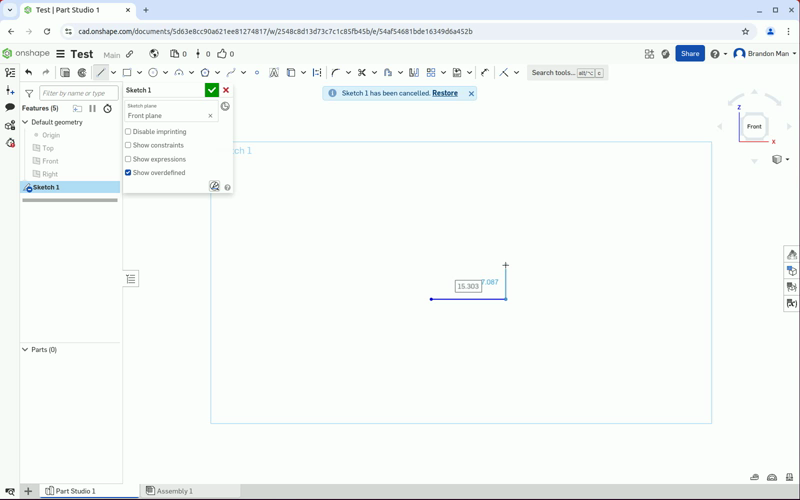
click(505, 264)
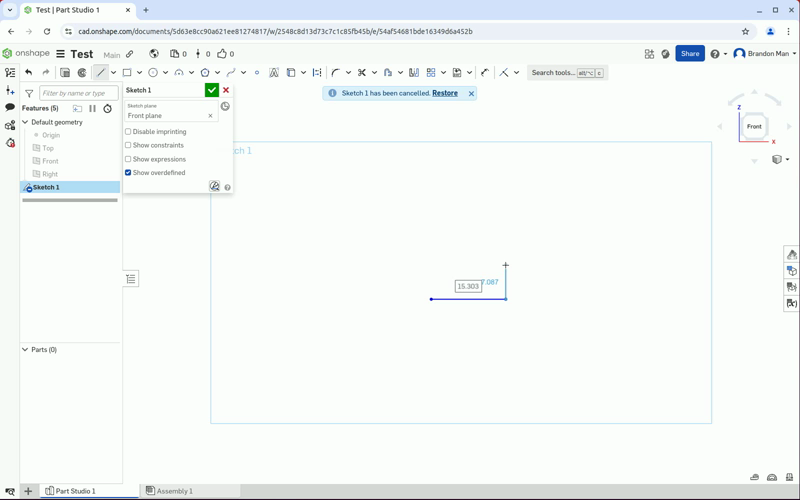
key_up(shift)
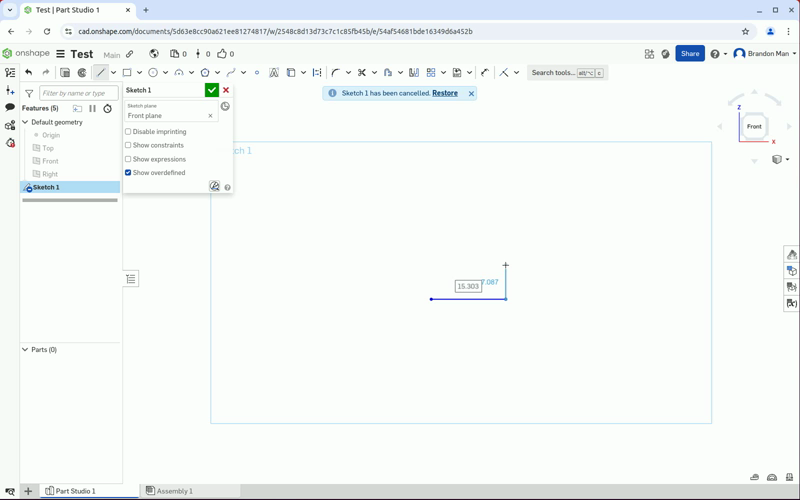
key_down(shift)
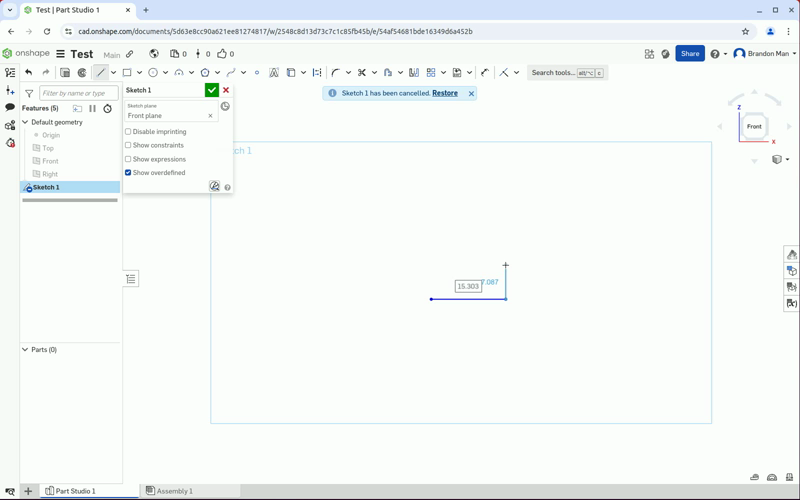
mouse_move(431, 264)
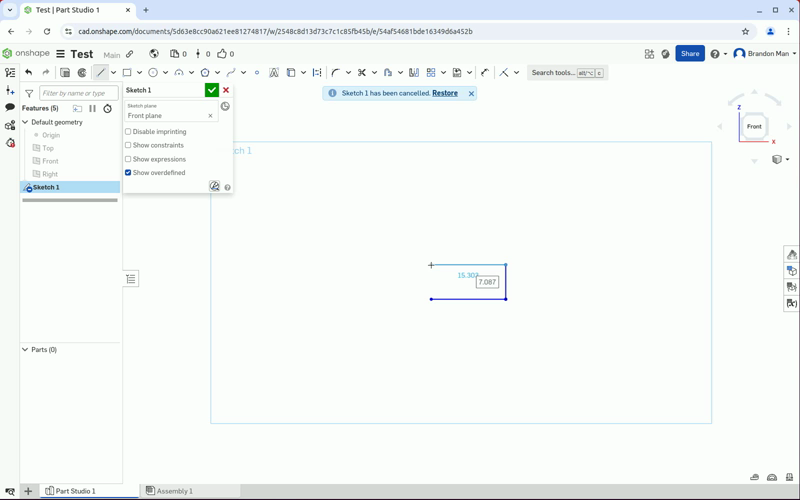
click(431, 264)
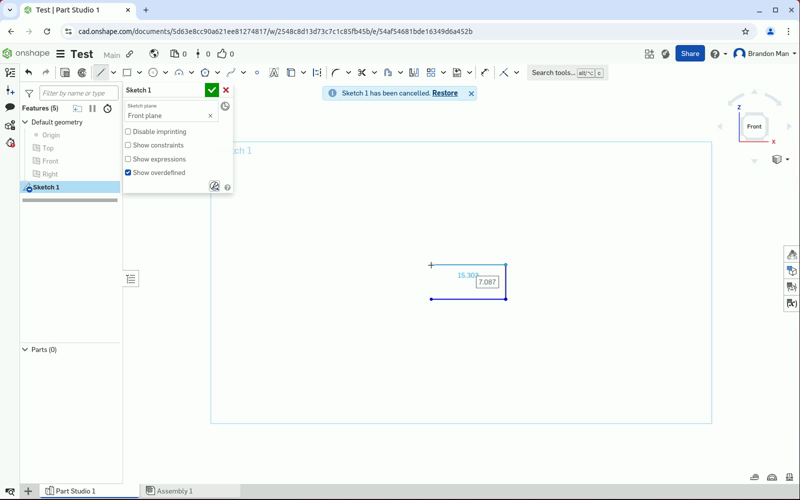
key_up(shift)
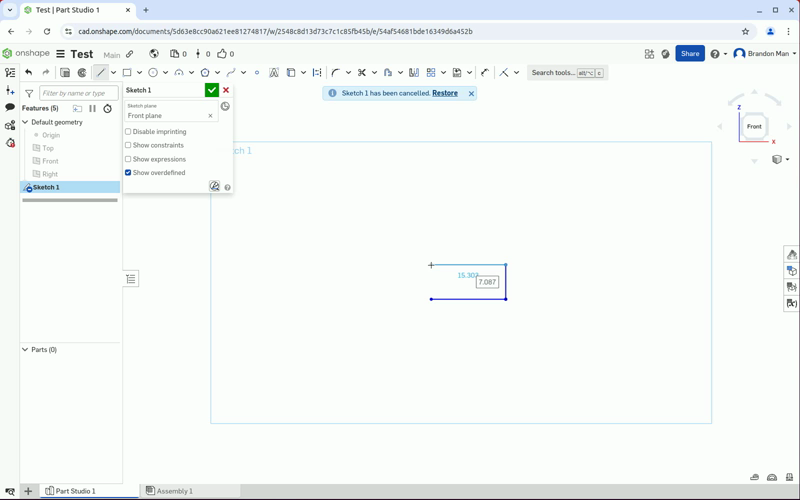
mouse_move(461, 264)
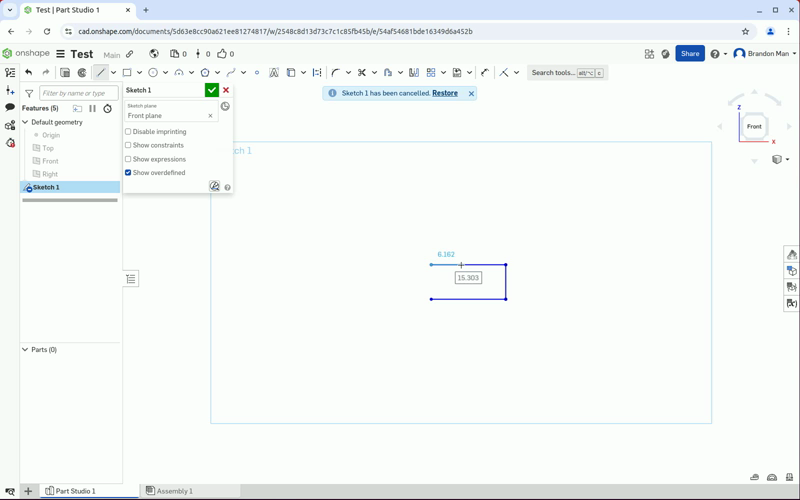
key_down(shift)
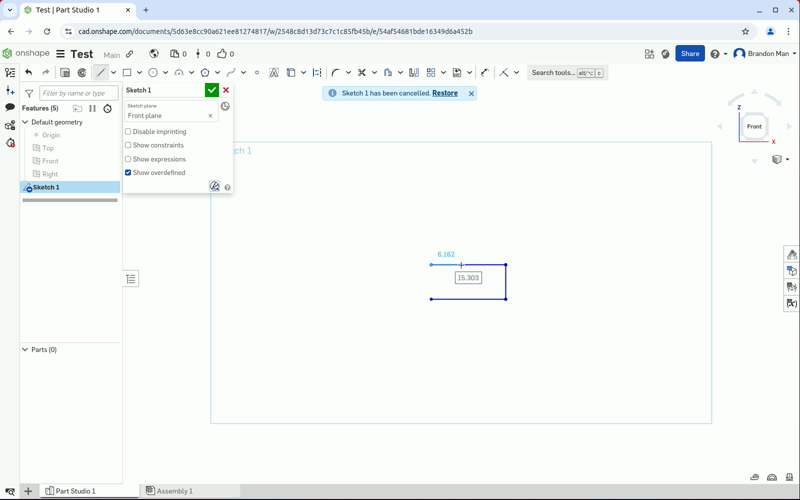
mouse_move(431, 299)
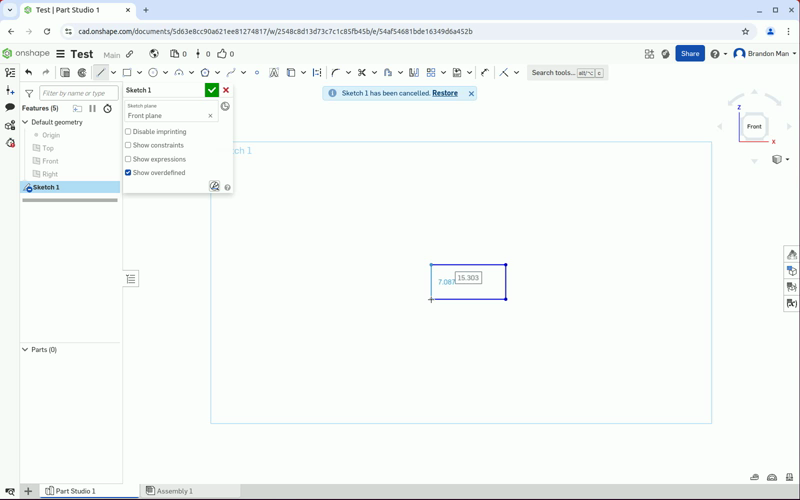
key_up(shift)
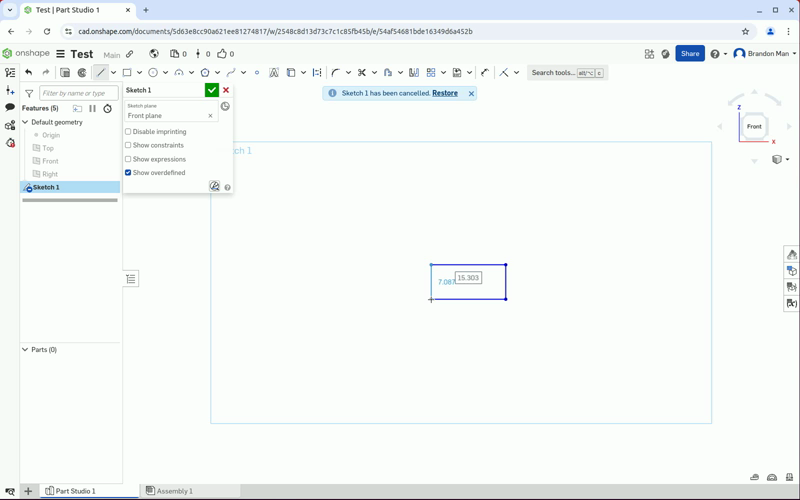
click(431, 299)
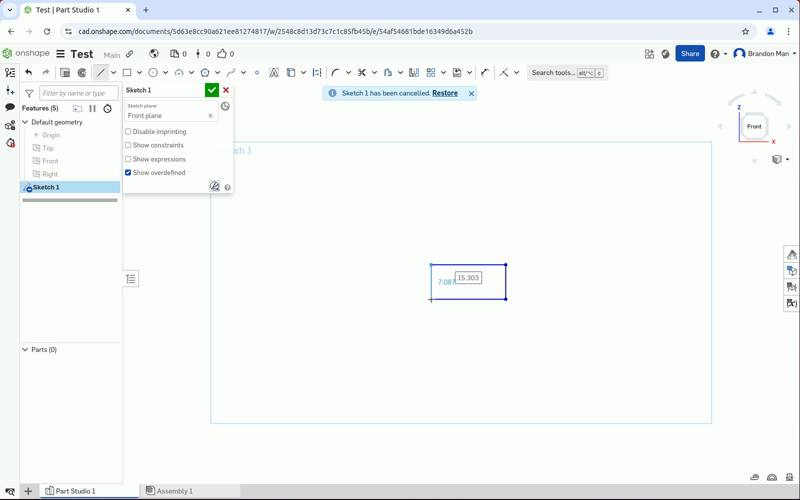
key(esc)
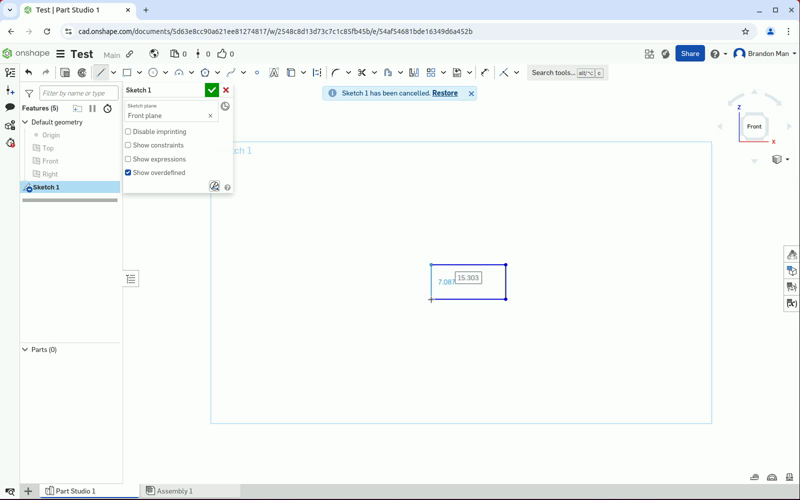
mouse_move(497, 287)
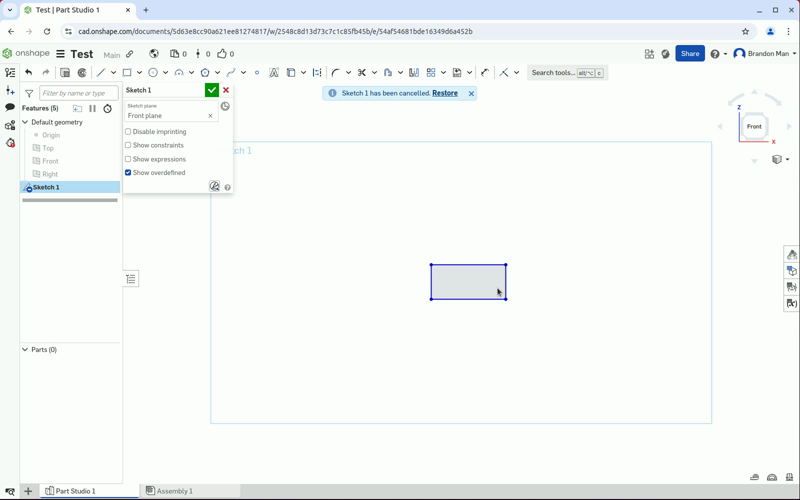
click(497, 287)
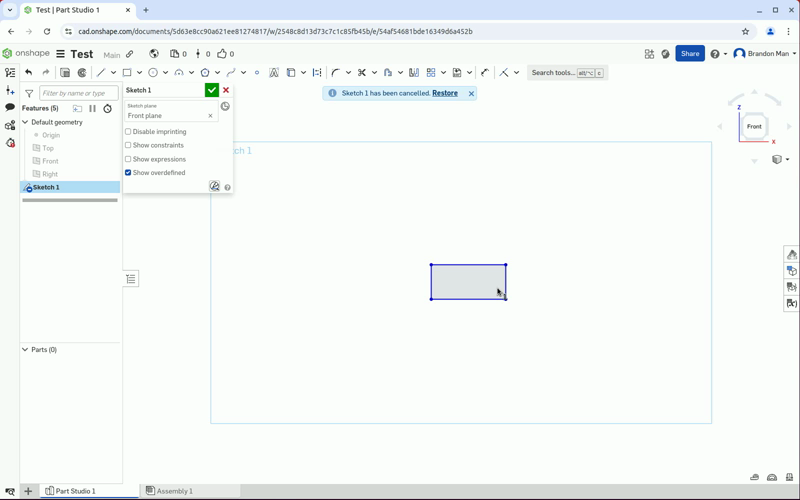
mouse_move(73, 352)
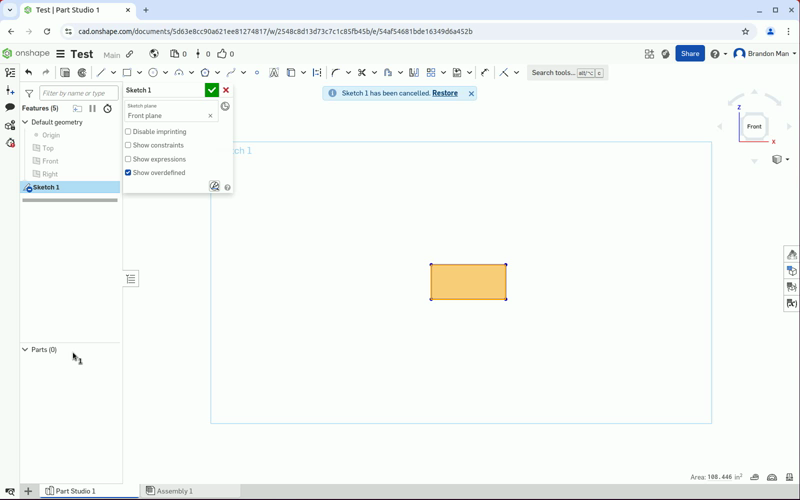
key(shift+y)
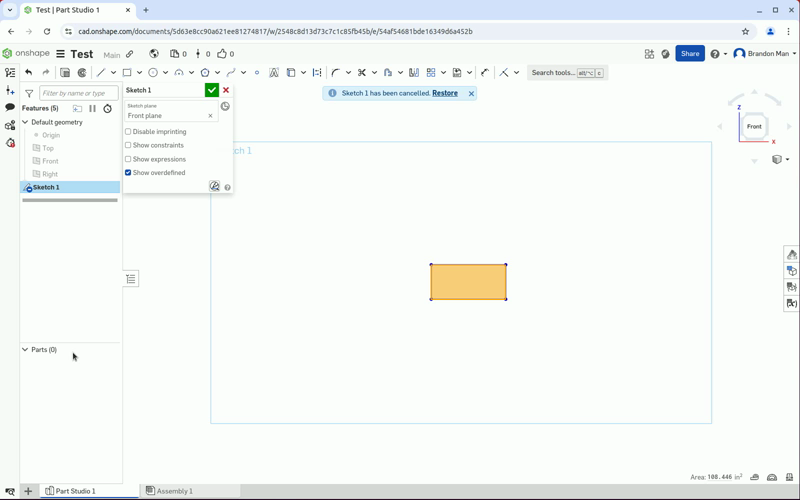
key(shift+e)
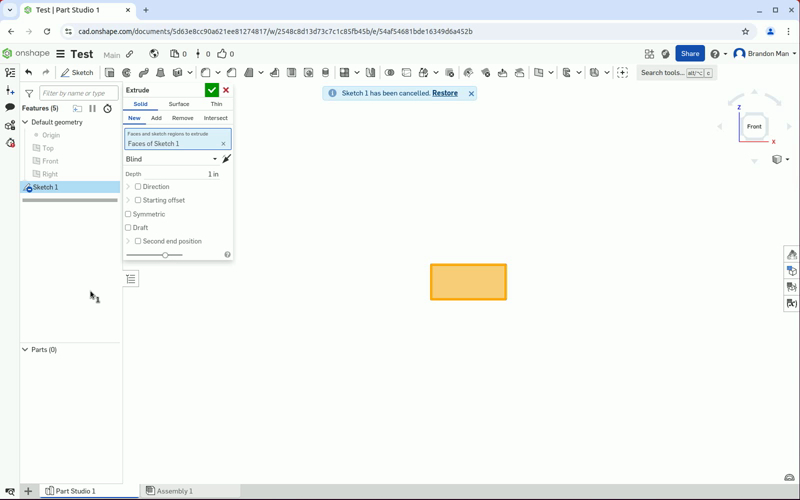
mouse_move(143, 106)
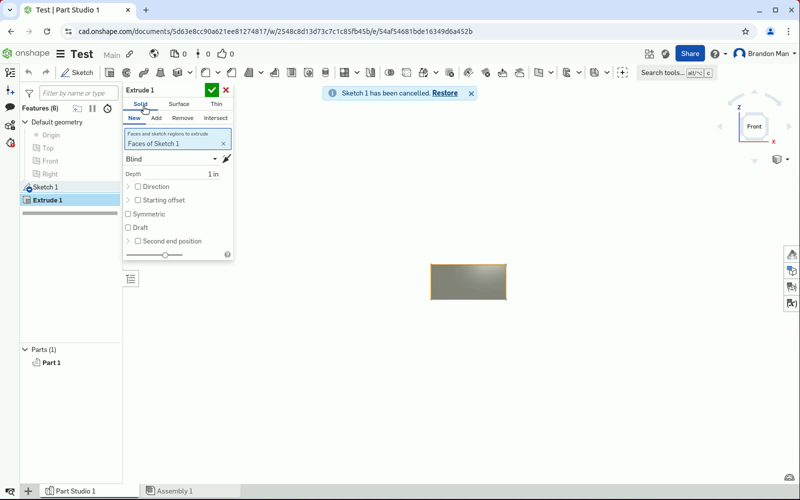
click(143, 106)
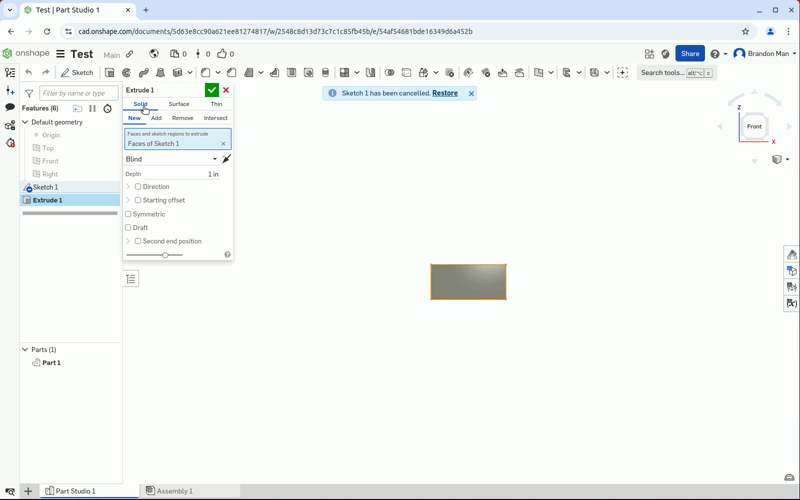
mouse_move(137, 120)
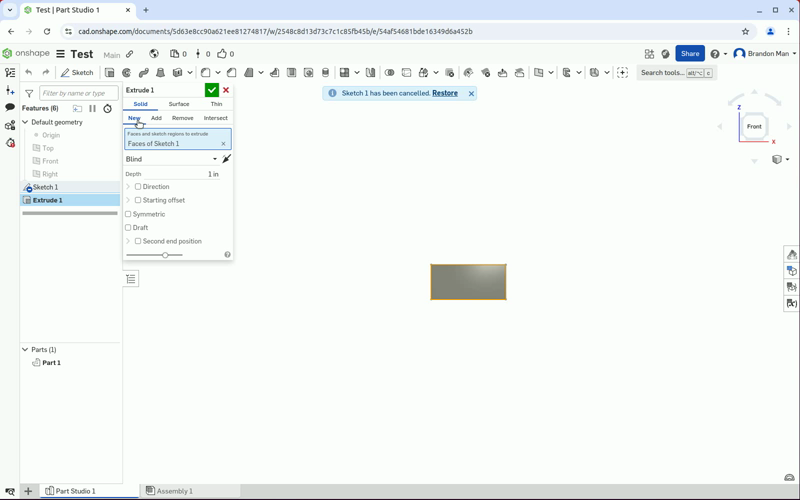
click(137, 120)
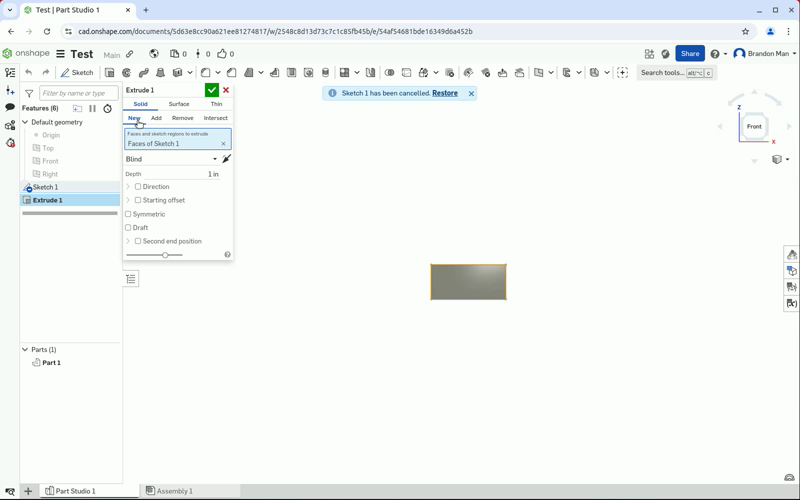
key(tab, 4)
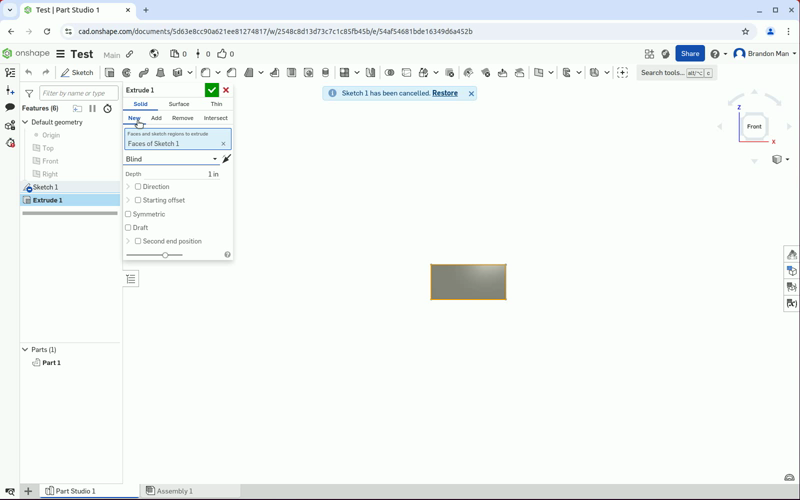
text(6.499)
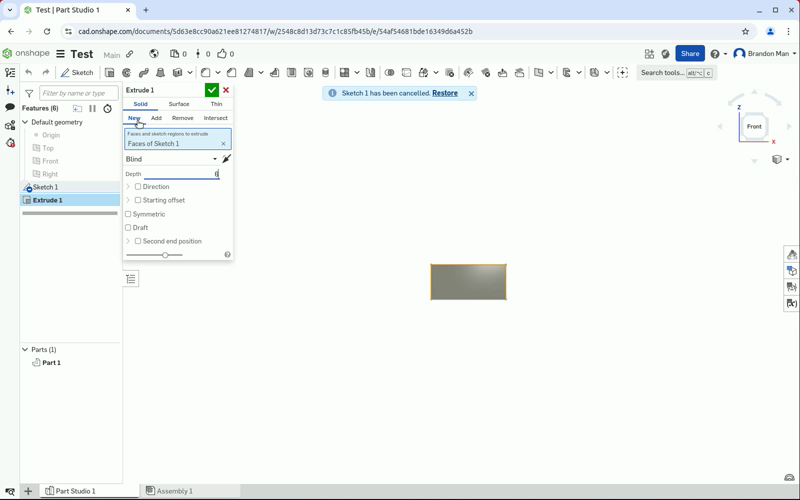
key(enter)
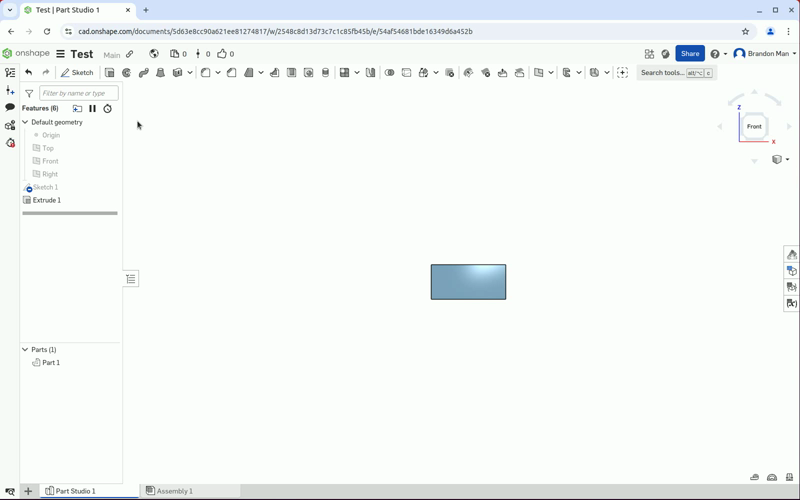
key(shift+h)
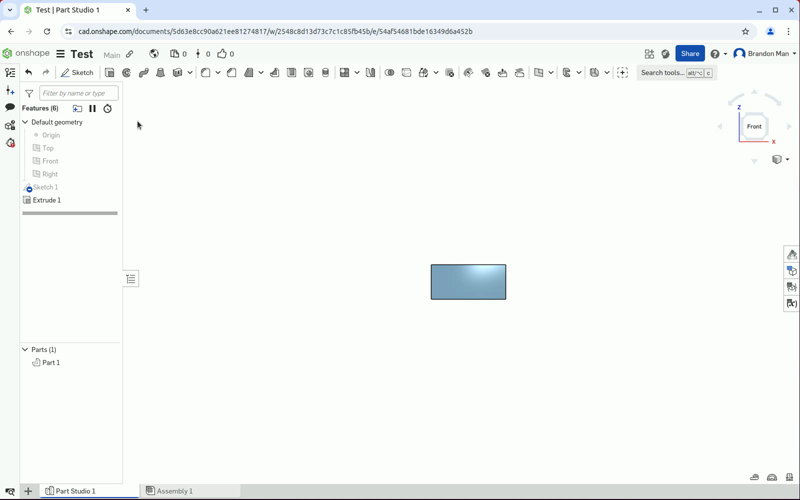
key(shift+h)
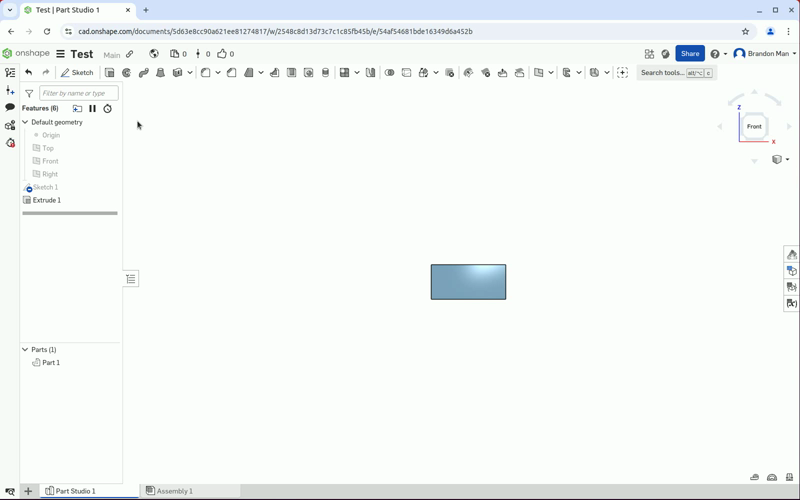
mouse_move(73, 189)
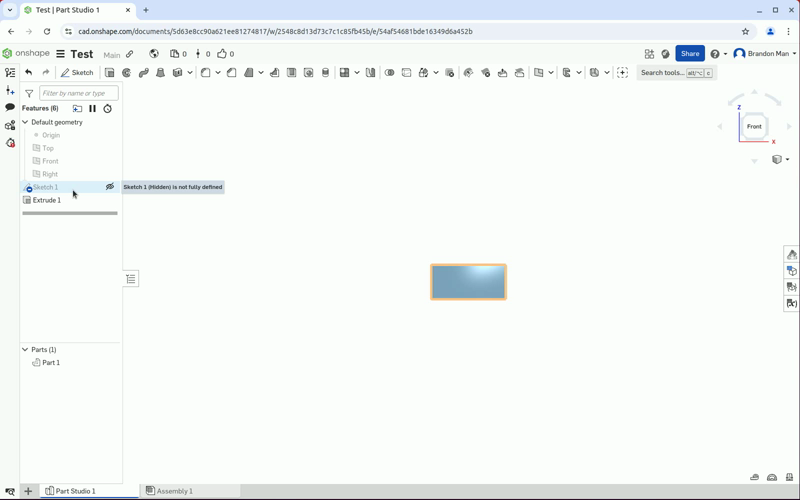
click(73, 189)
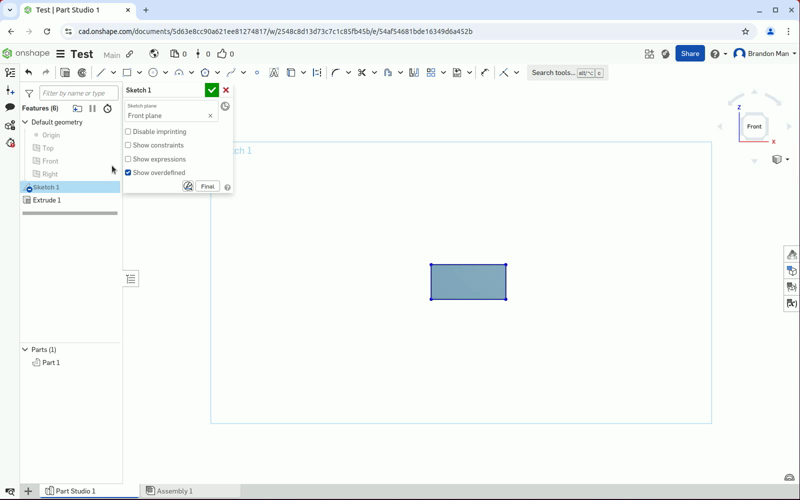
mouse_move(229, 92)
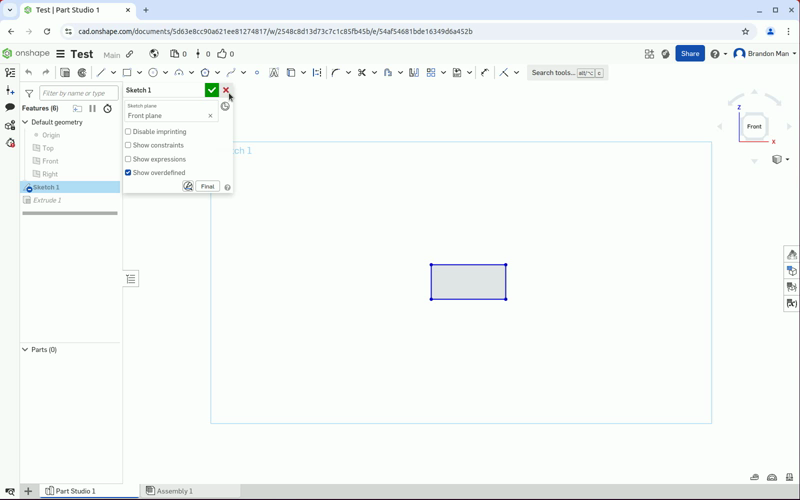
click(229, 92)
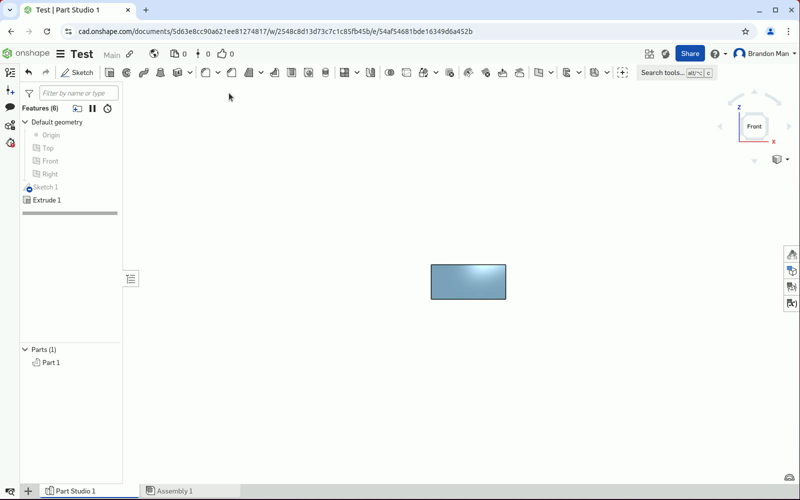
mouse_move(73, 352)
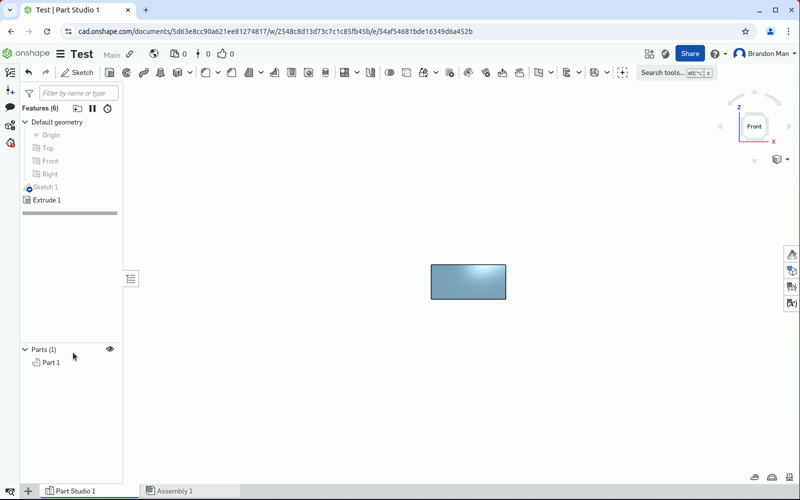
key(y)
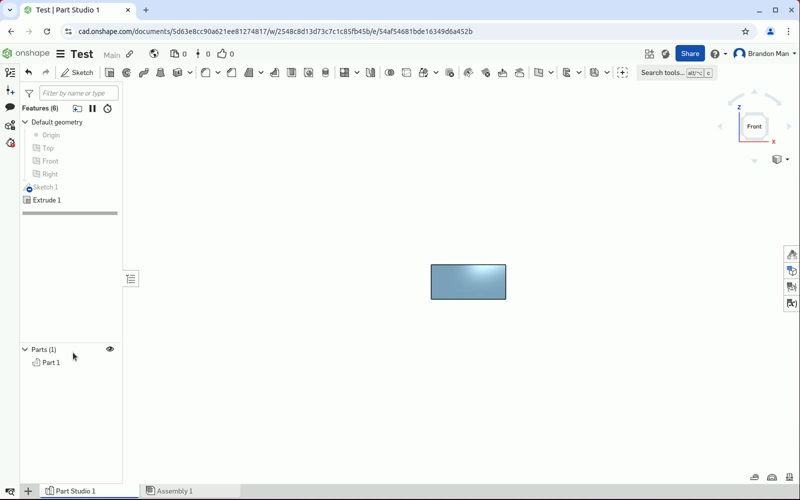
key(shift+p)
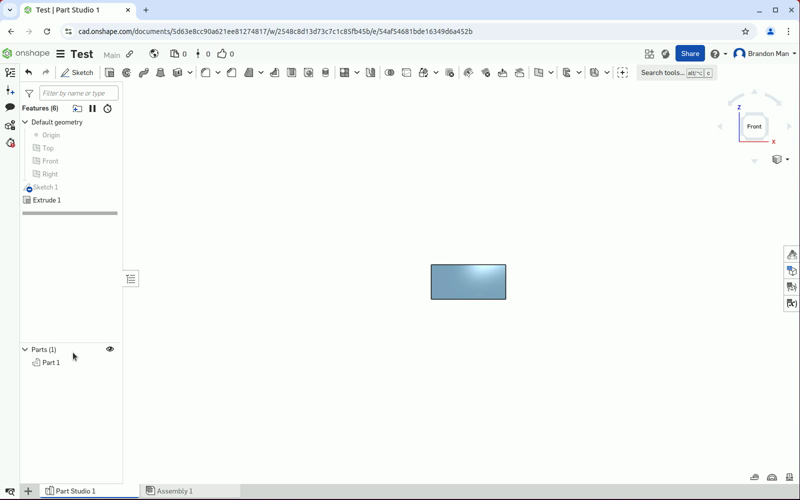
key(space)
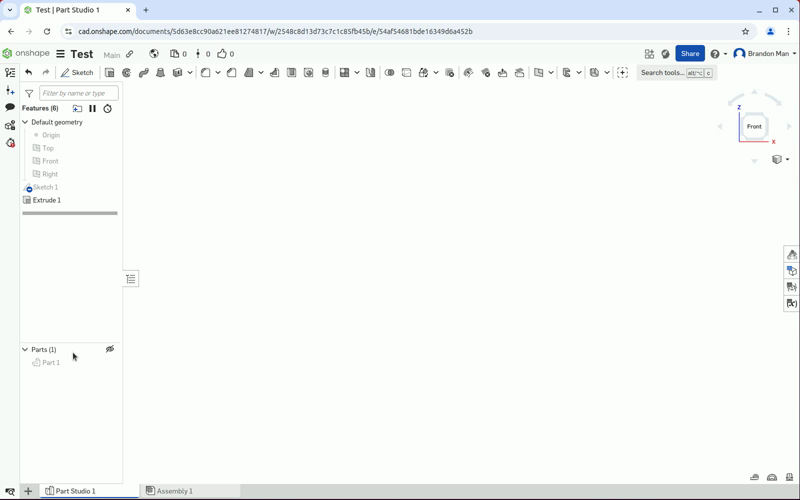
key_down(shift)
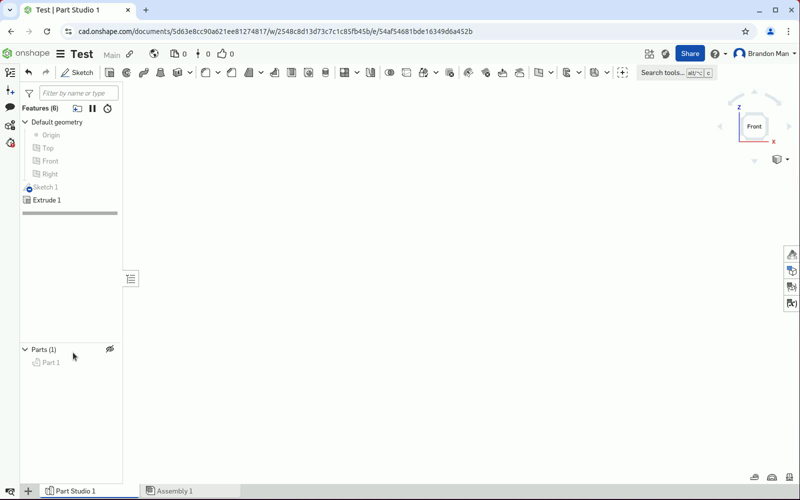
key(down)
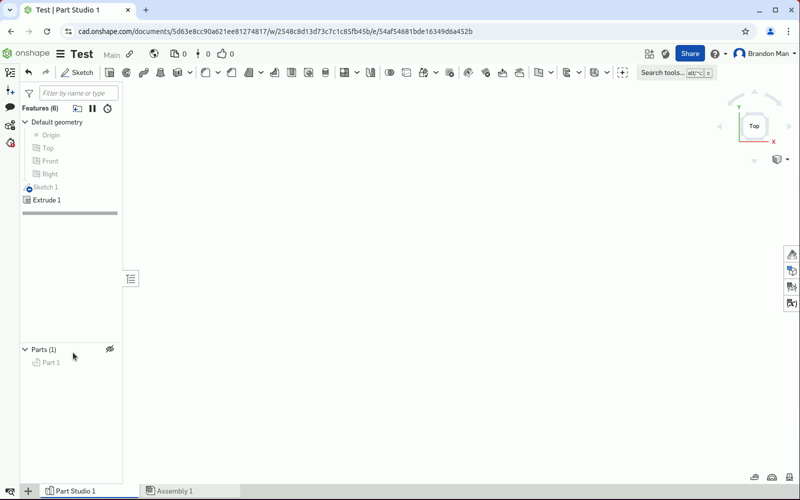
key_up(shift)
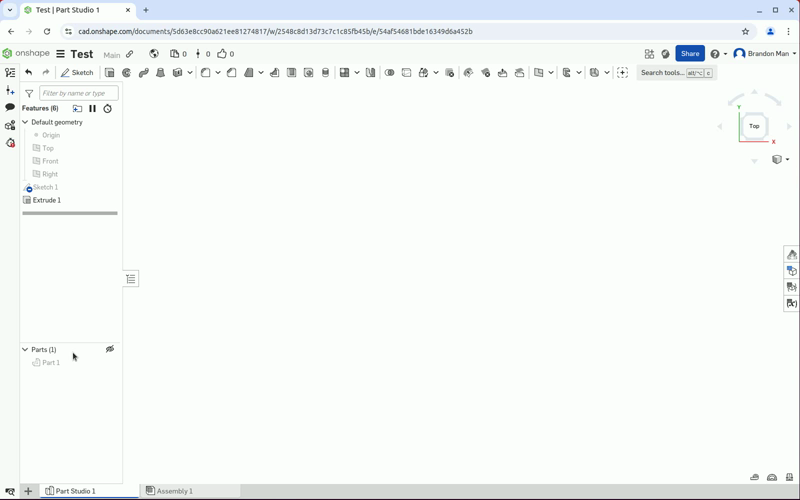
mouse_move(73, 352)
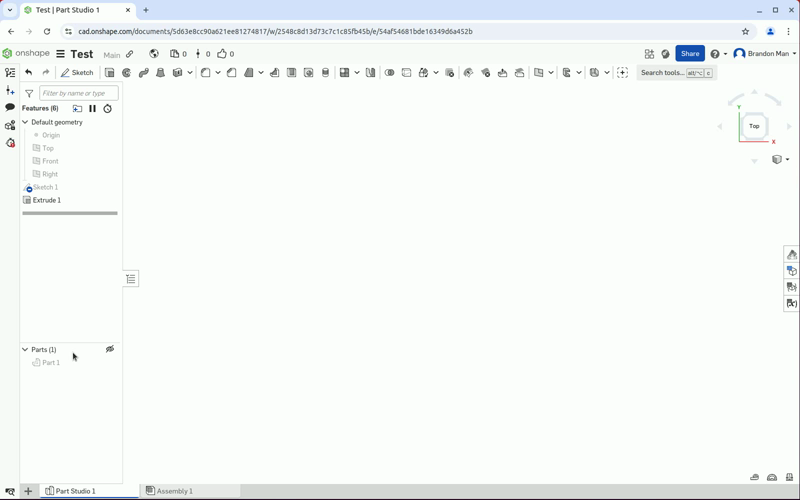
key(shift+y)
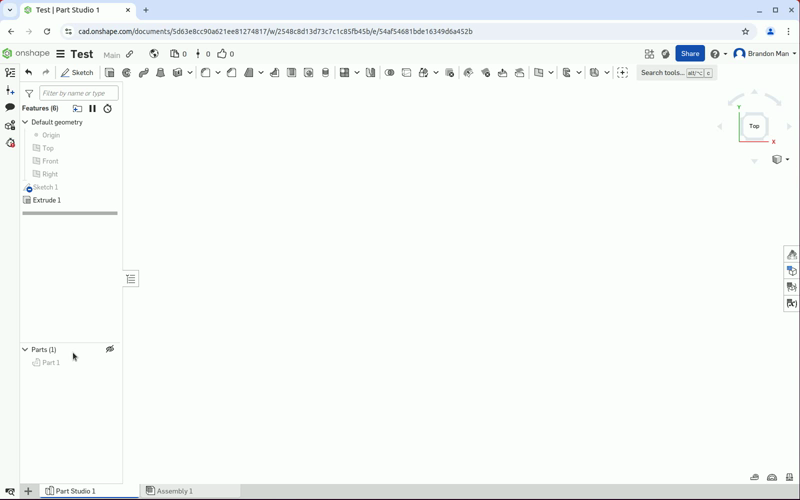
mouse_move(541, 75)
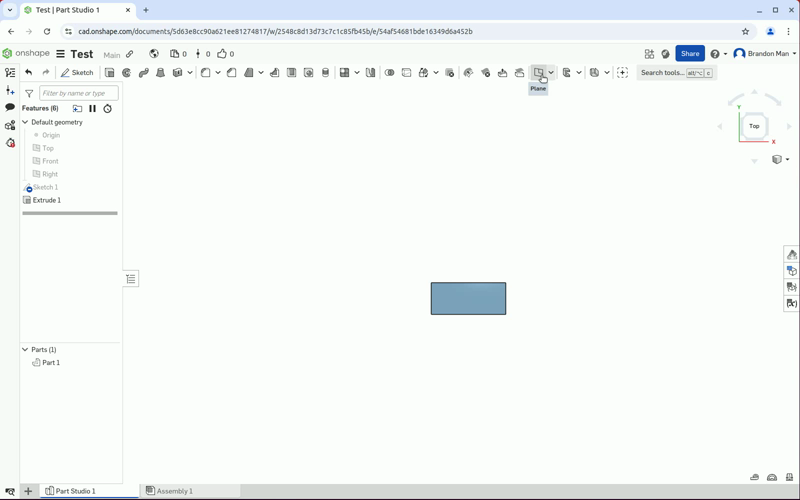
click(541, 75)
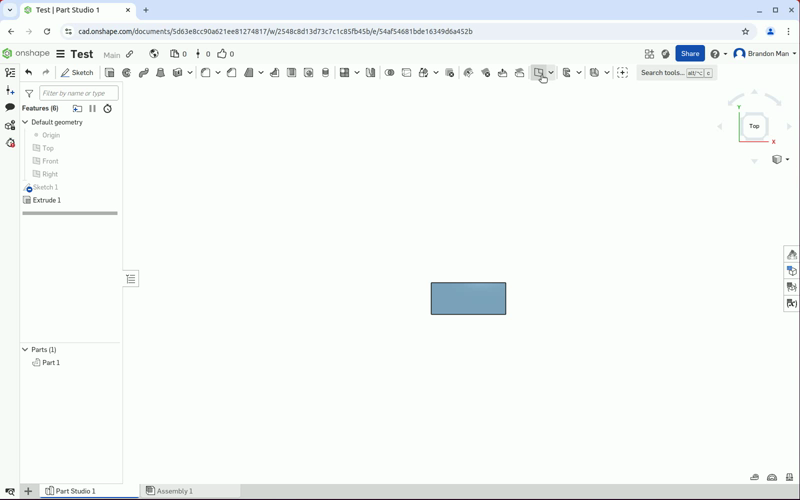
mouse_move(73, 150)
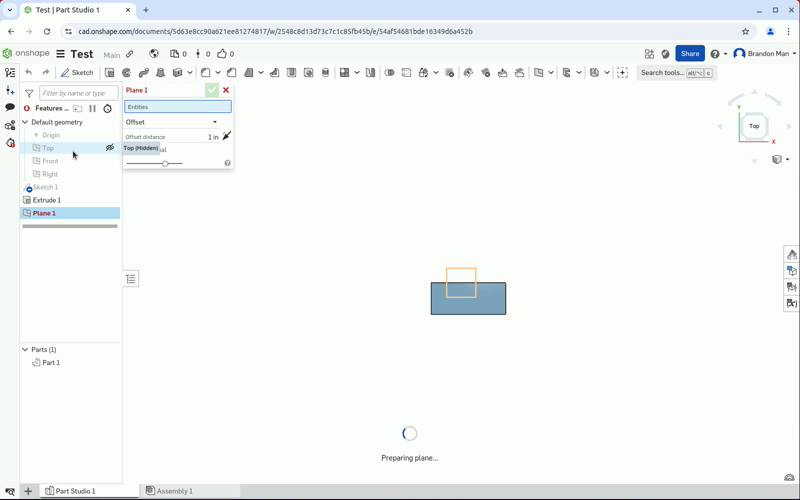
click(73, 150)
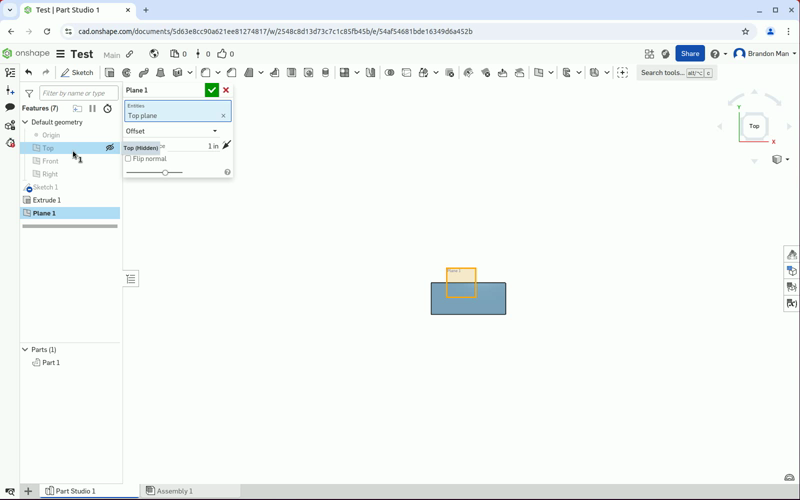
key(tab, 2)
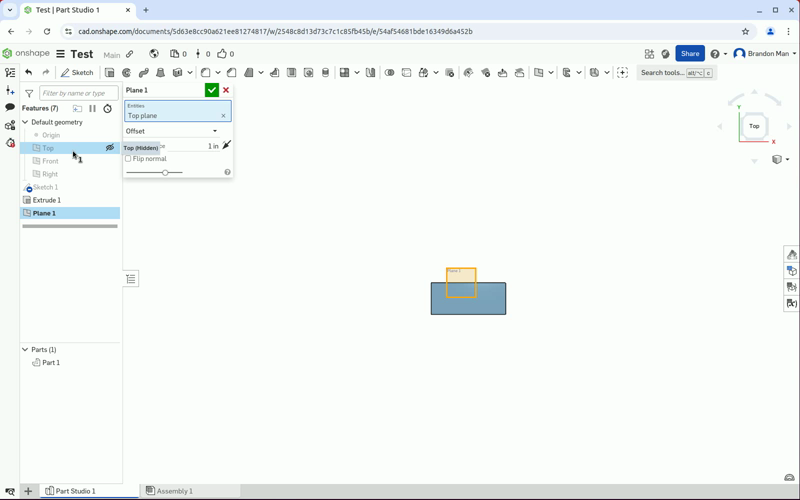
text(3.851)
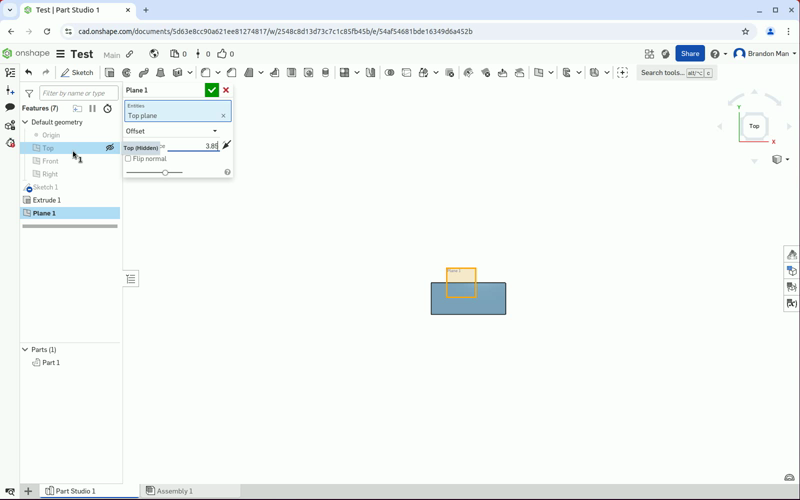
key(enter, 2)
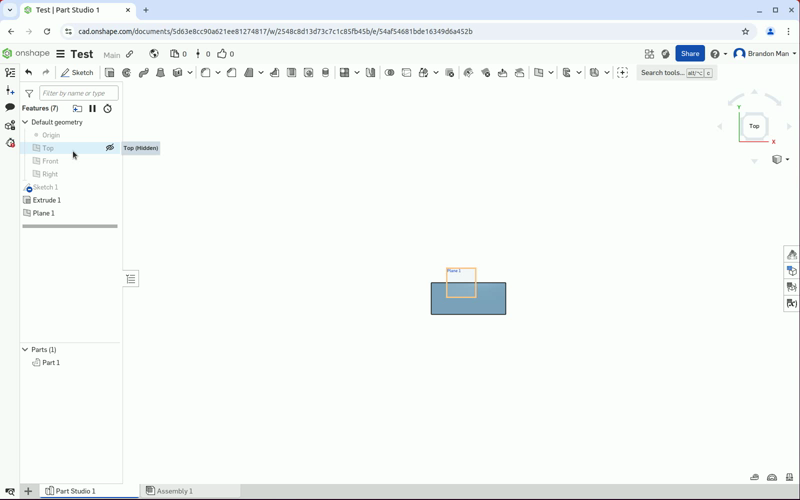
key(shift+s)
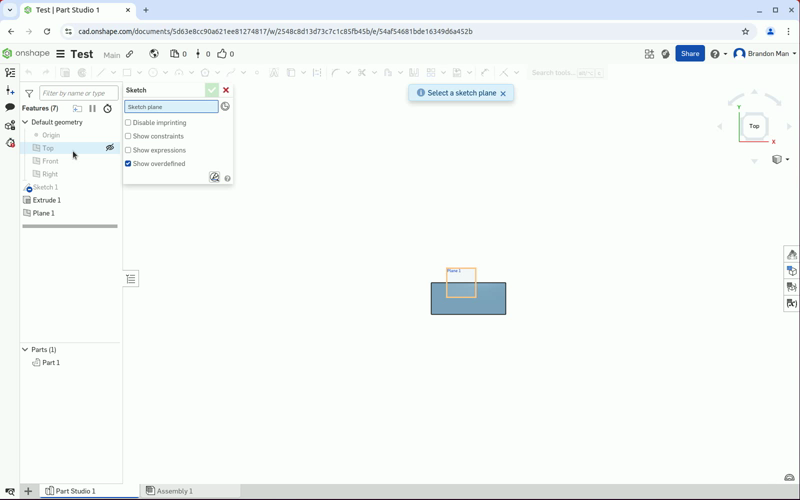
mouse_move(73, 215)
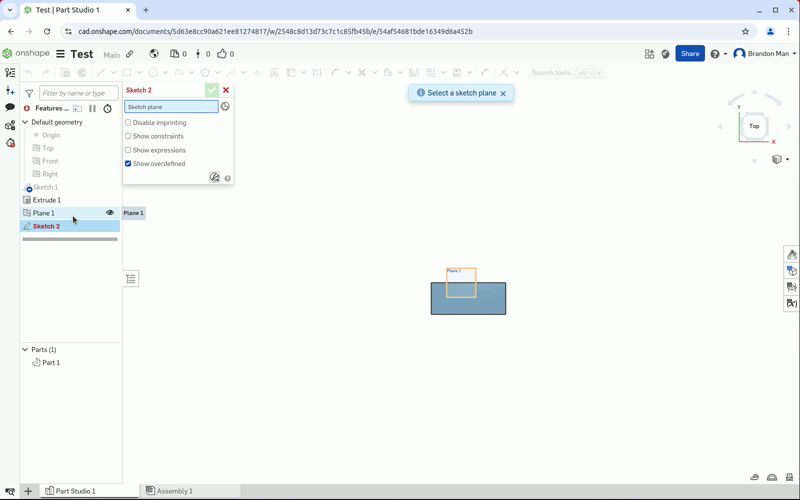
click(73, 215)
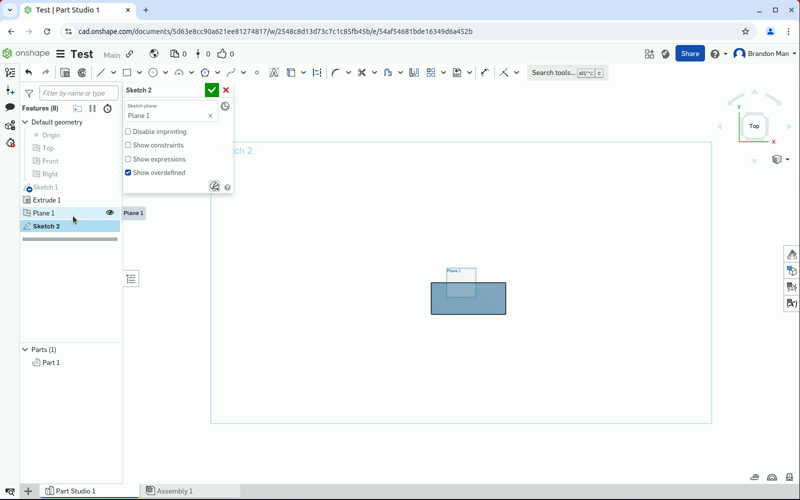
mouse_move(73, 352)
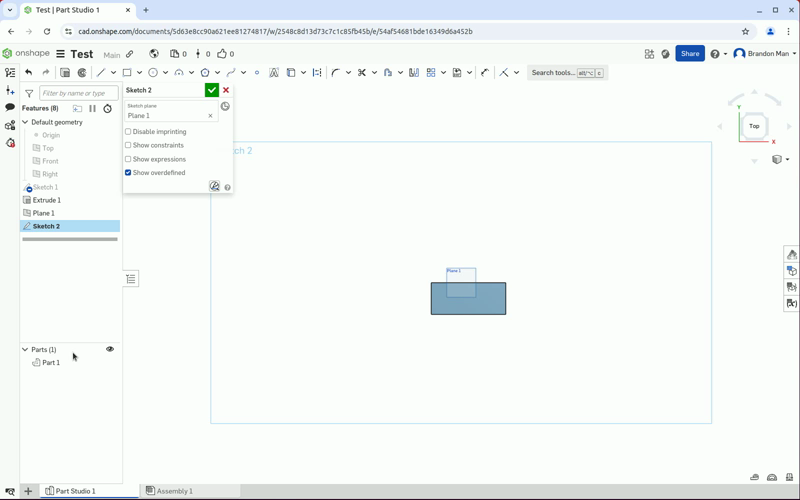
key(y)
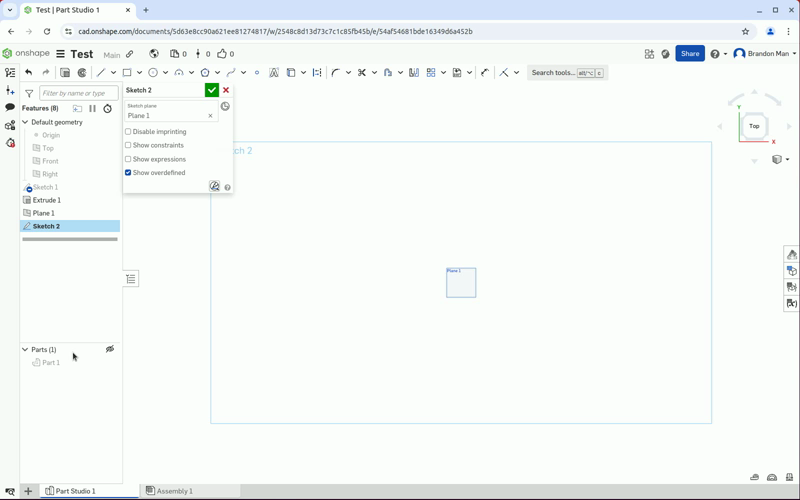
key(c)
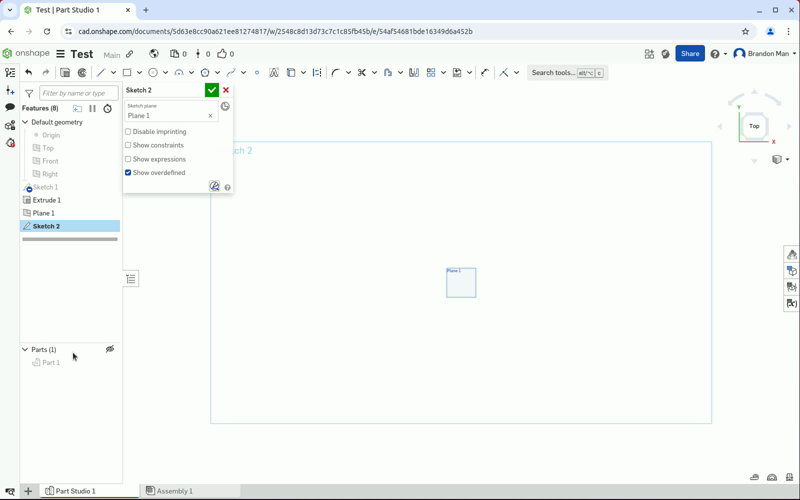
key_down(shift)
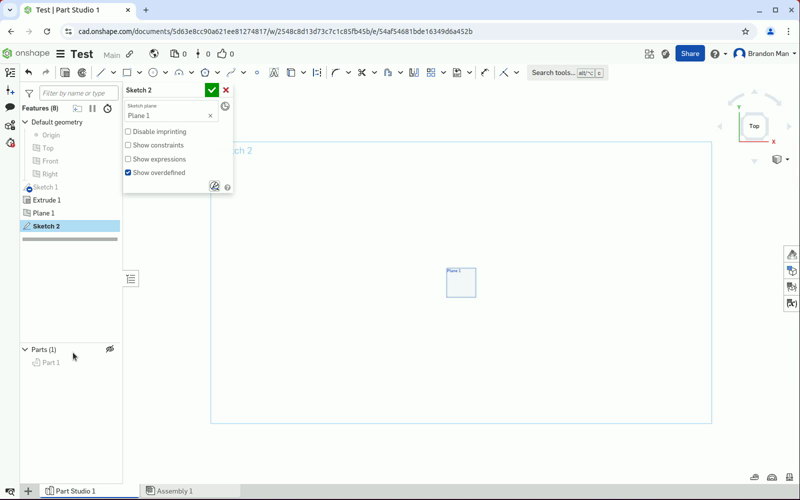
mouse_move(467, 293)
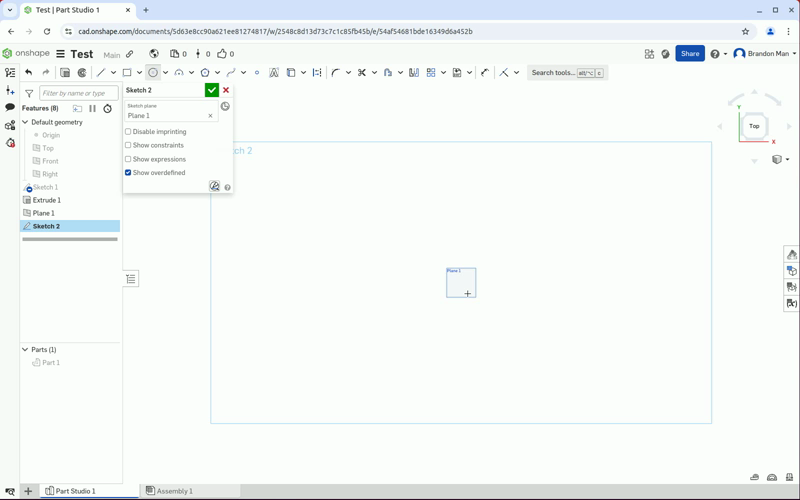
click(467, 293)
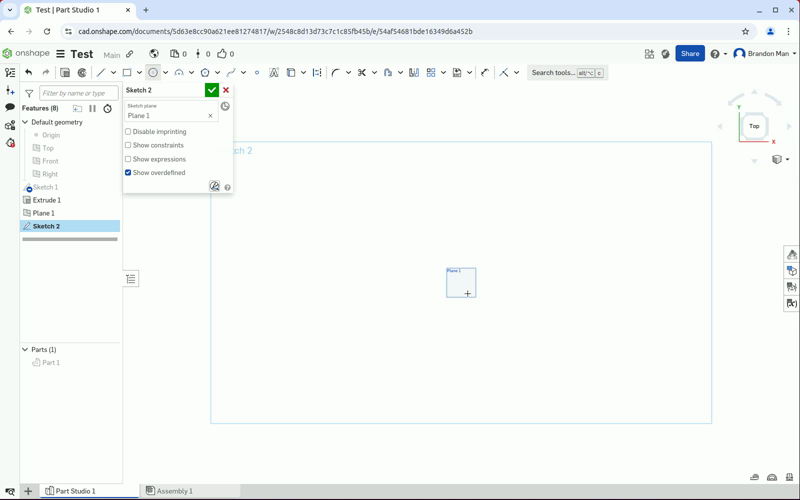
key_up(shift)
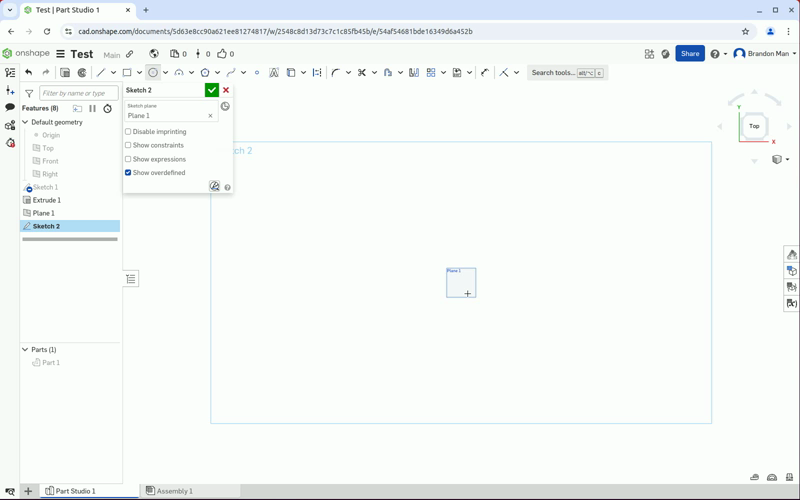
mouse_move(477, 293)
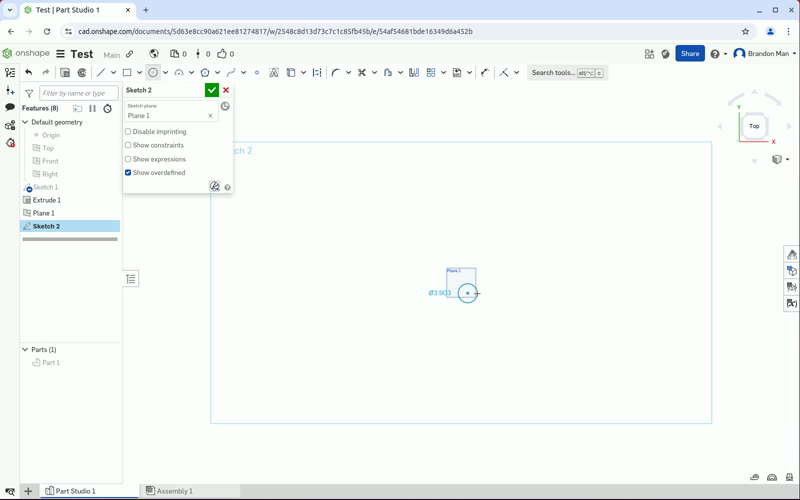
click(477, 293)
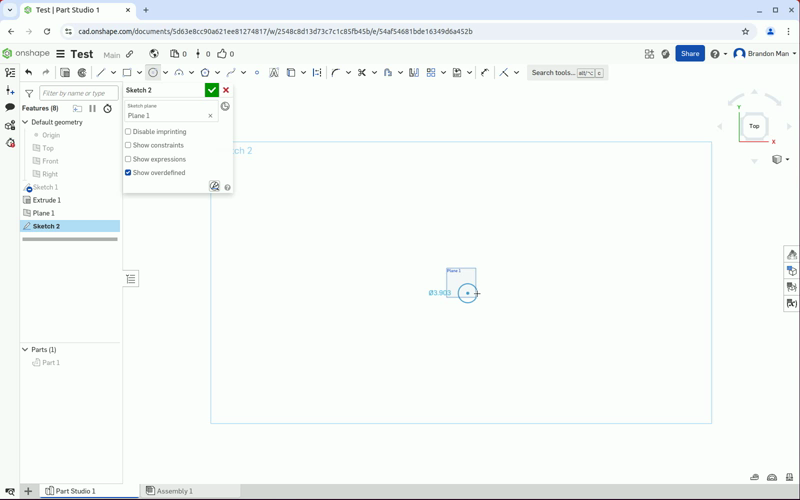
key(esc)
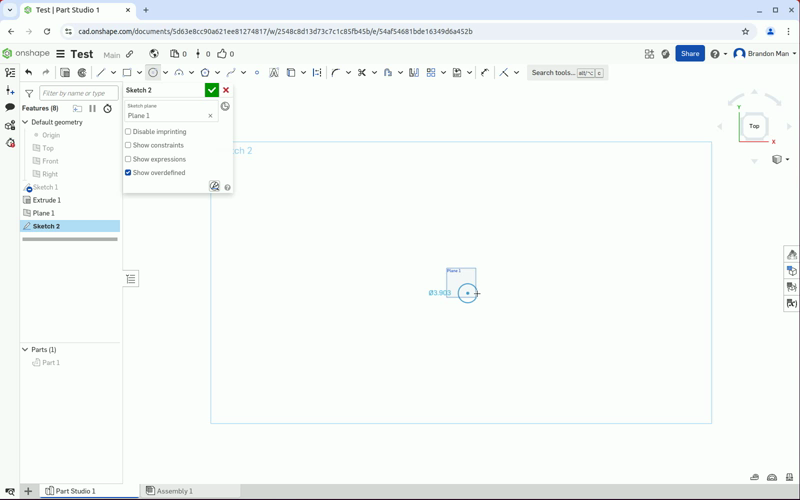
mouse_move(470, 296)
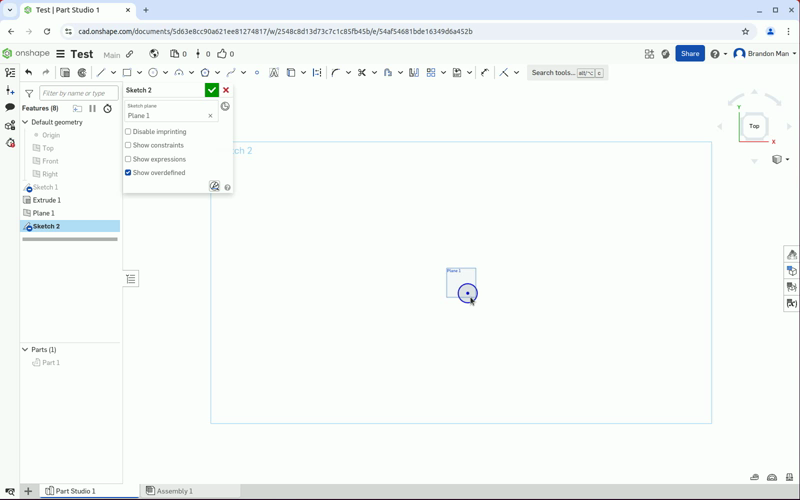
scroll(6)
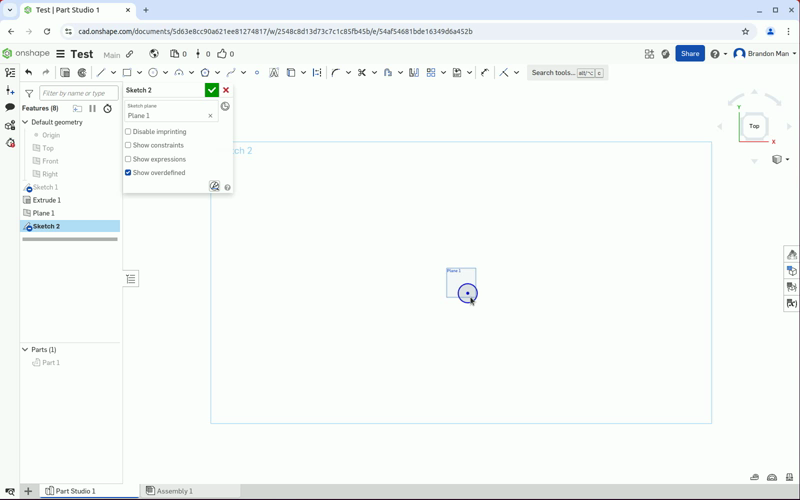
scroll(6)
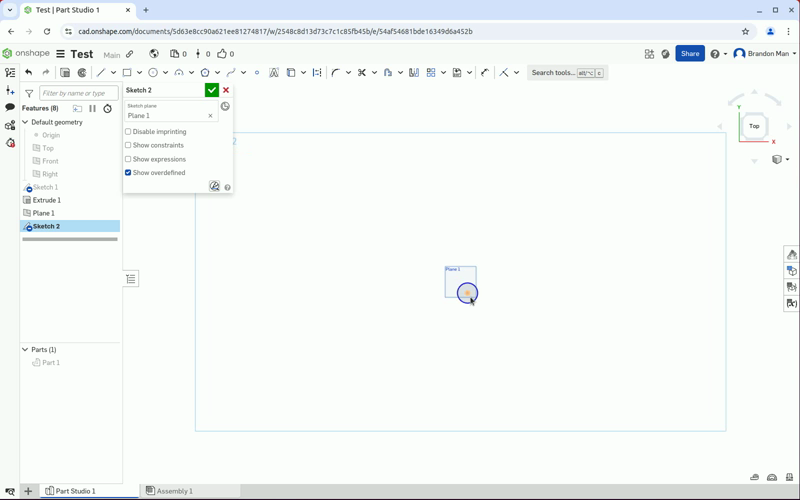
scroll(6)
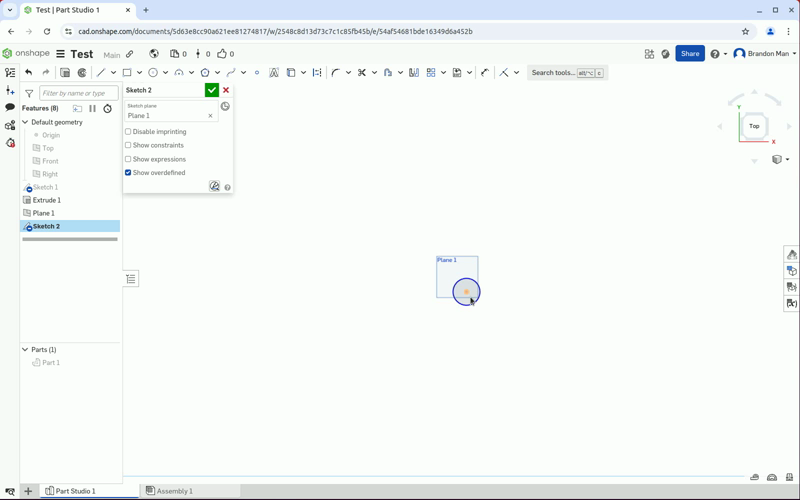
scroll(6)
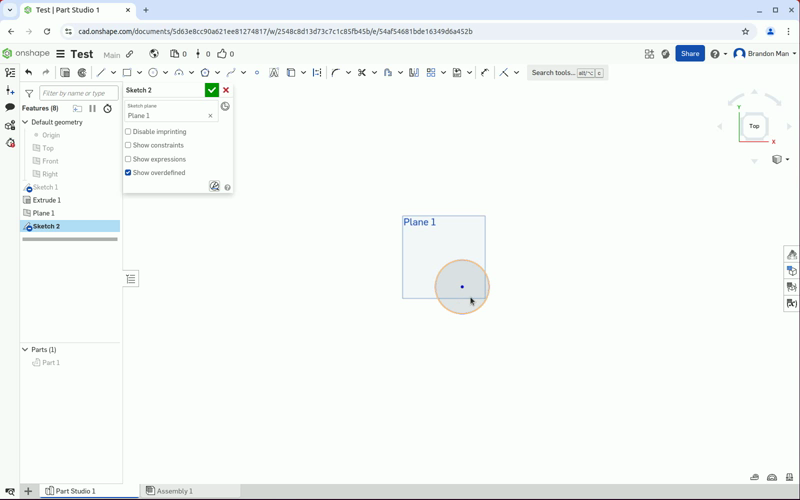
scroll(6)
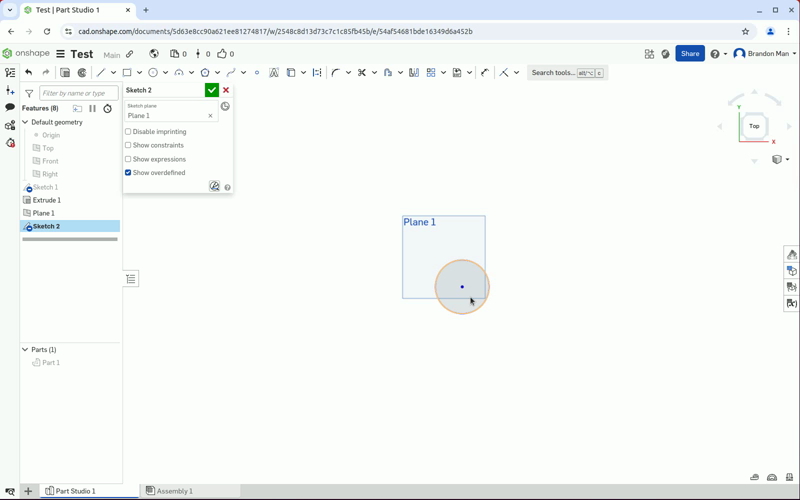
scroll(6)
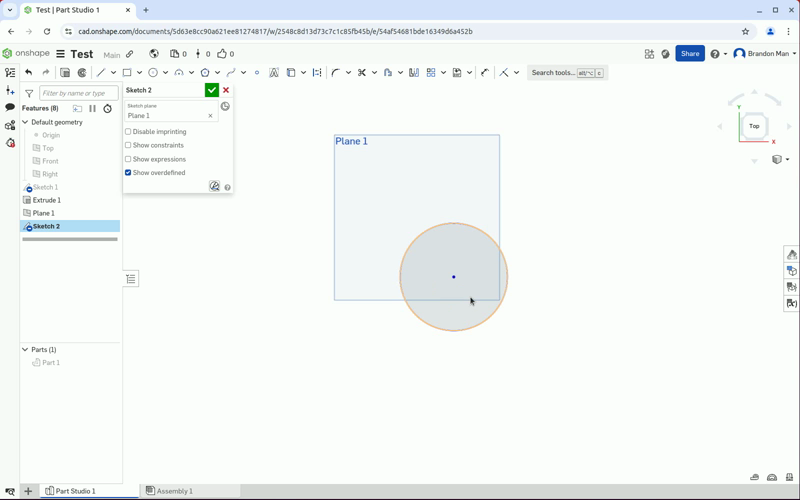
scroll(6)
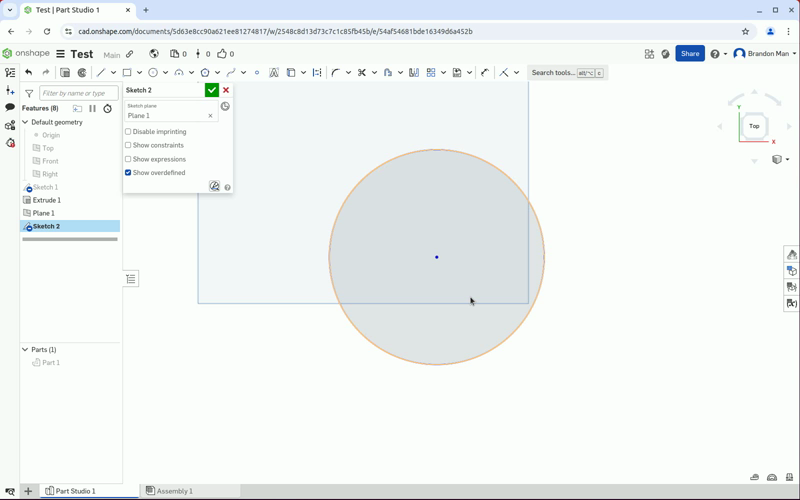
click(470, 296)
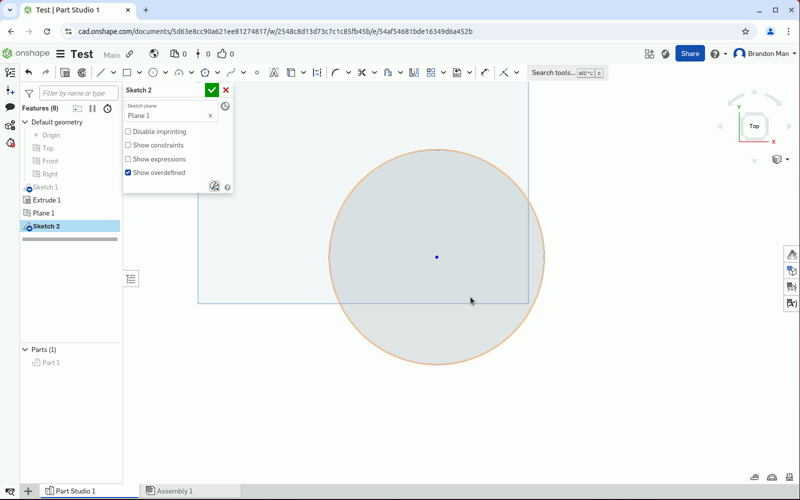
scroll(-6)
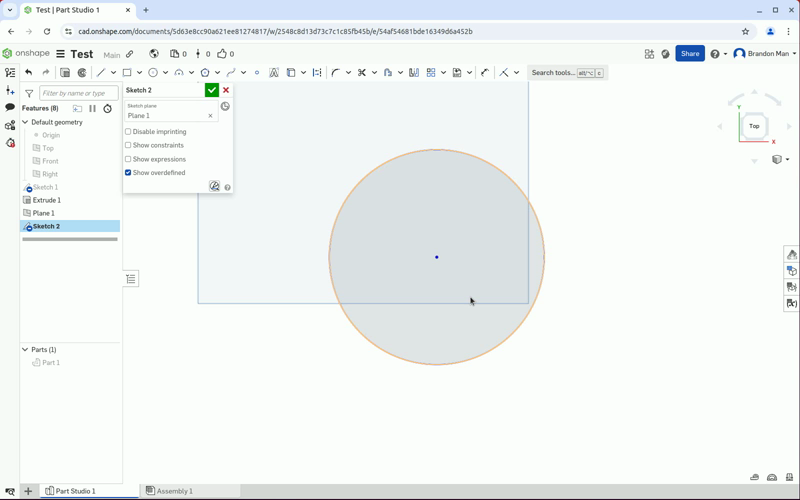
scroll(-6)
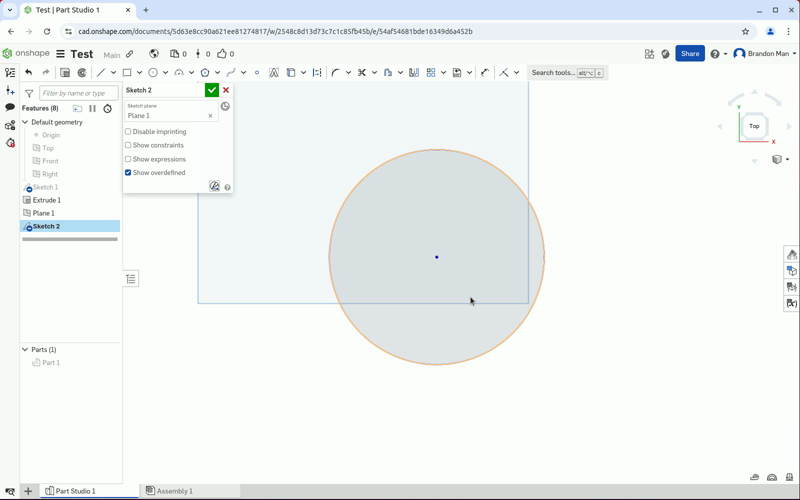
scroll(-6)
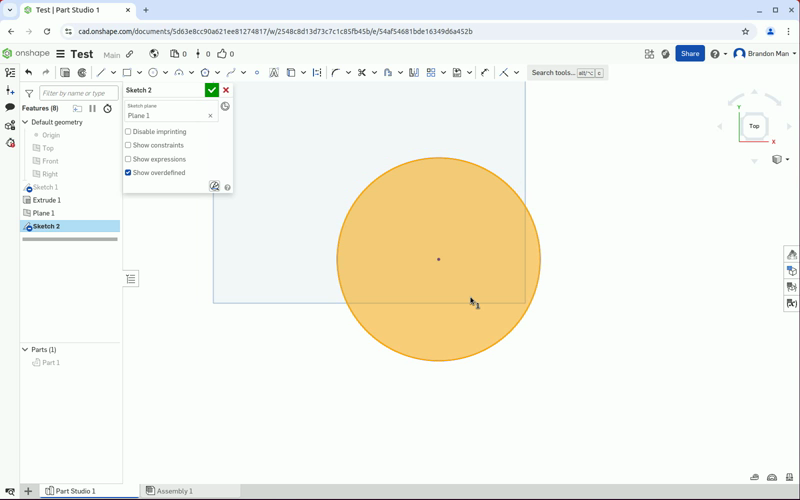
scroll(-6)
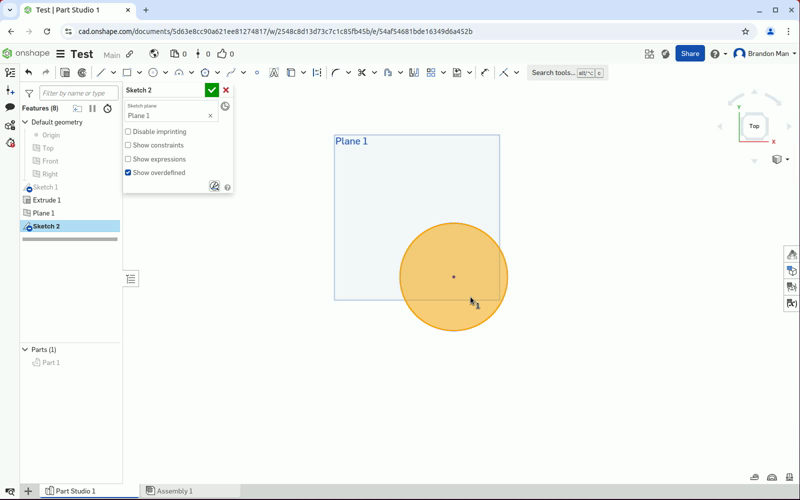
scroll(-6)
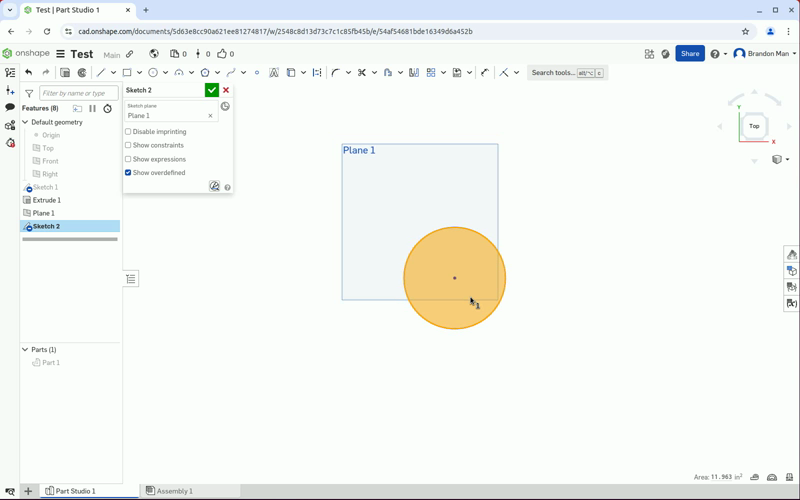
scroll(-6)
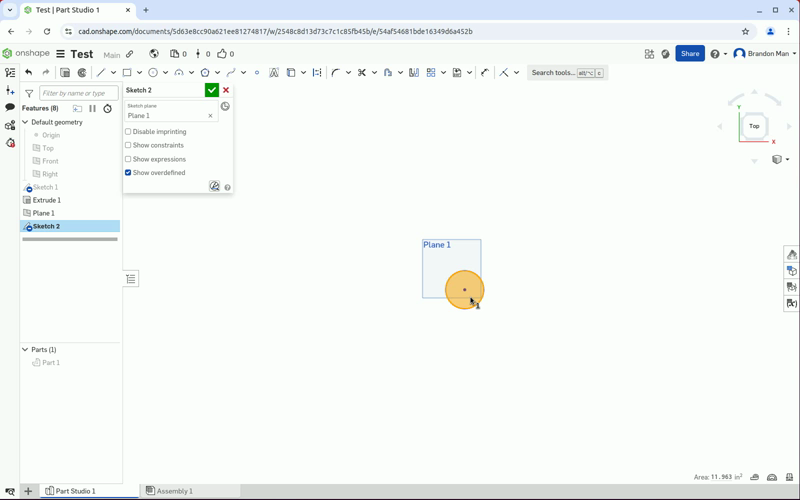
scroll(-6)
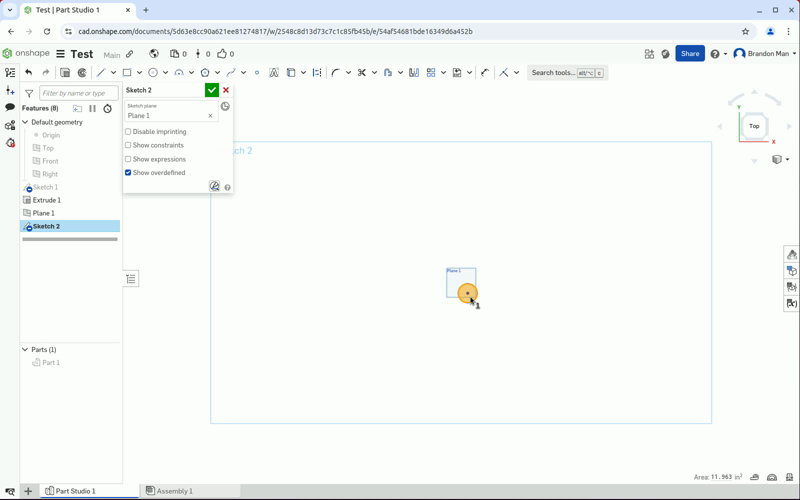
mouse_move(73, 352)
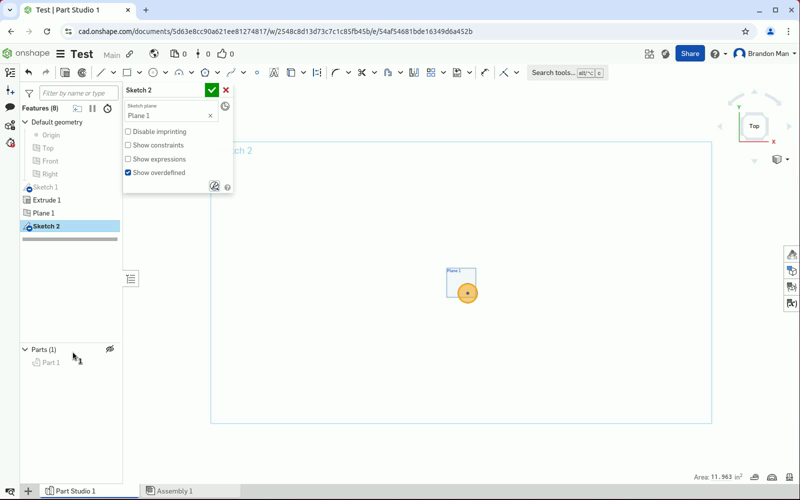
key(shift+y)
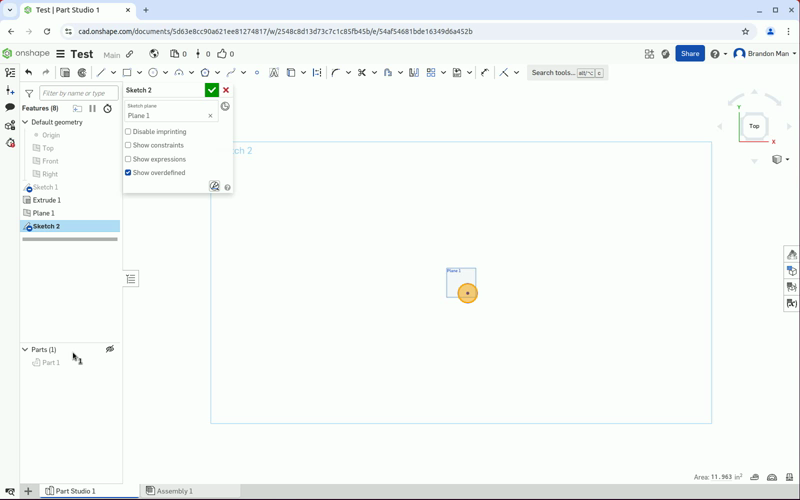
key(shift+e)
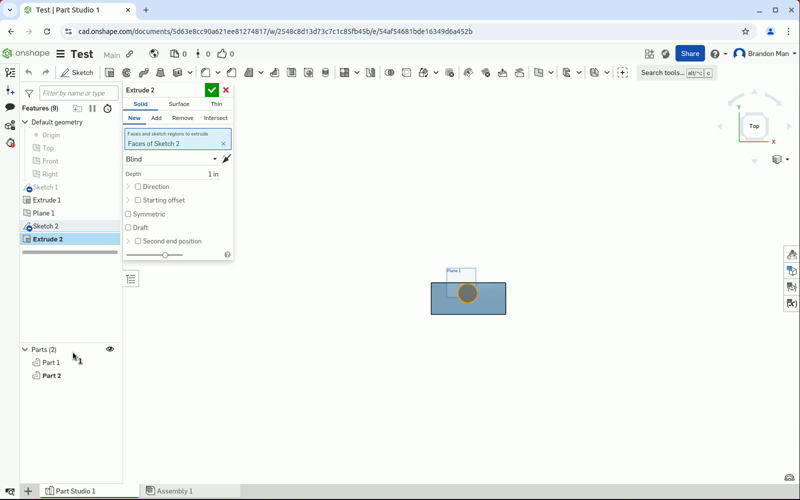
mouse_move(143, 106)
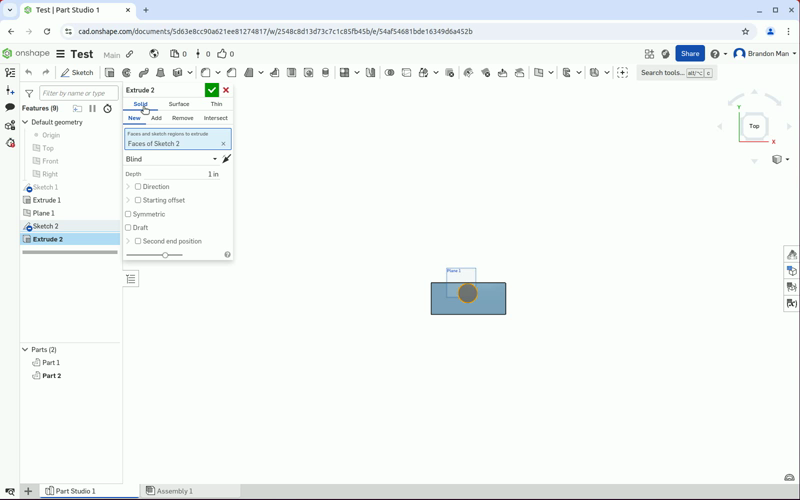
click(143, 106)
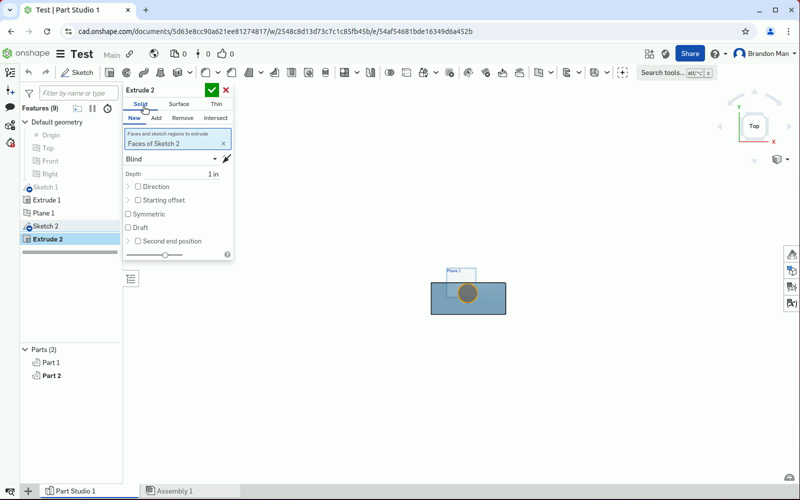
mouse_move(186, 120)
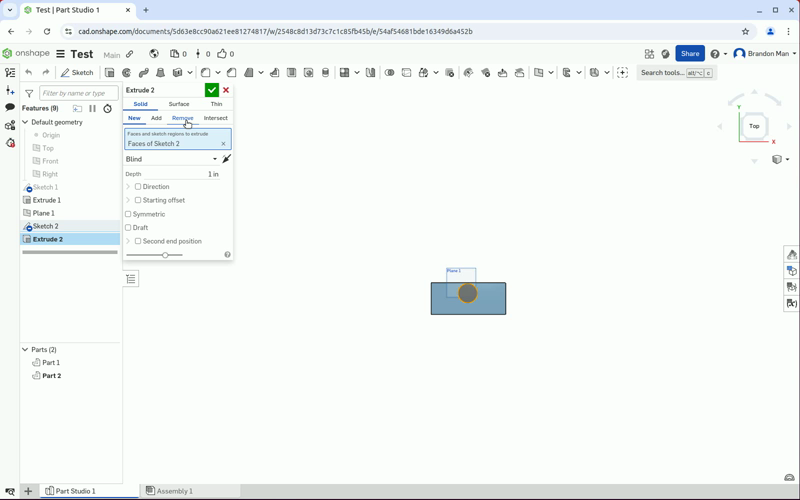
click(186, 120)
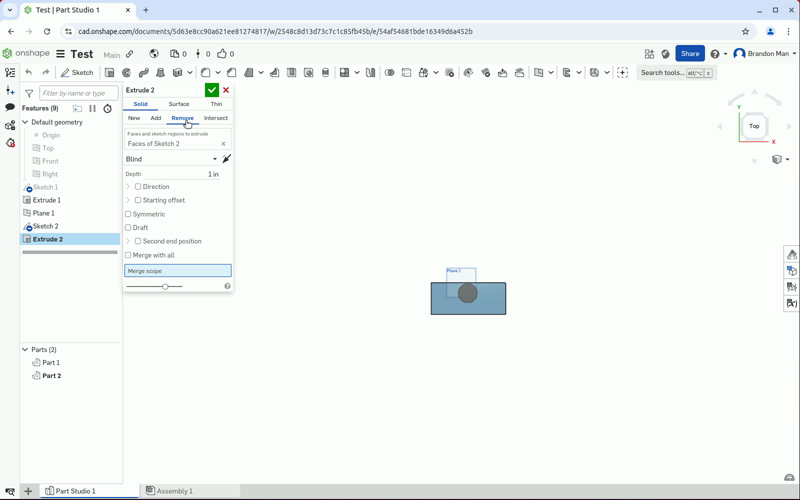
key(tab, 4)
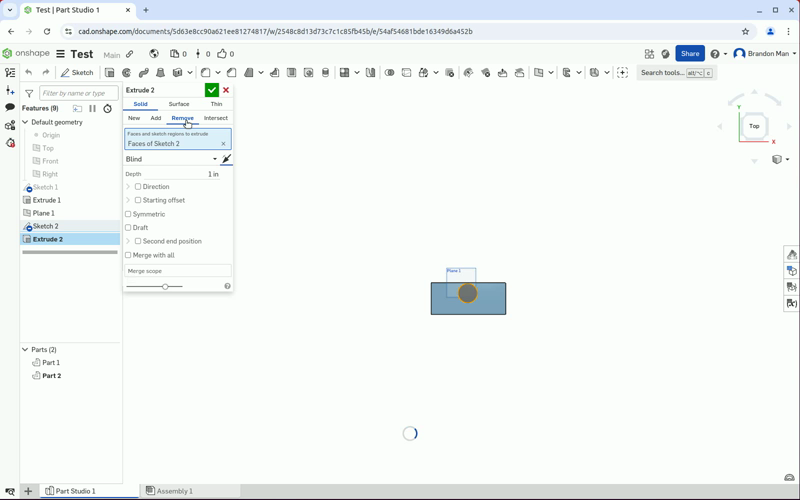
text(12.758)
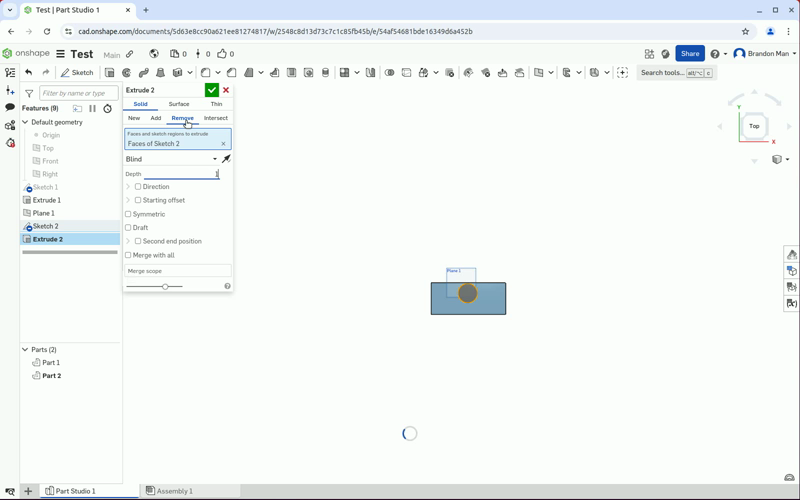
key(tab, 6)
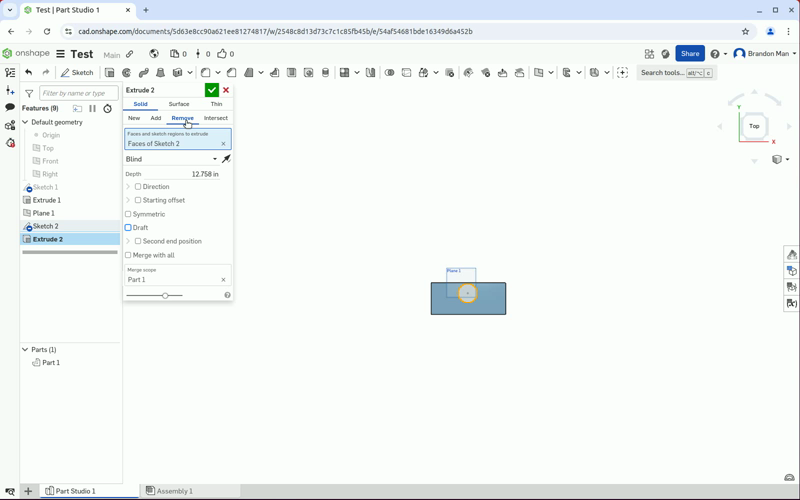
key(space)
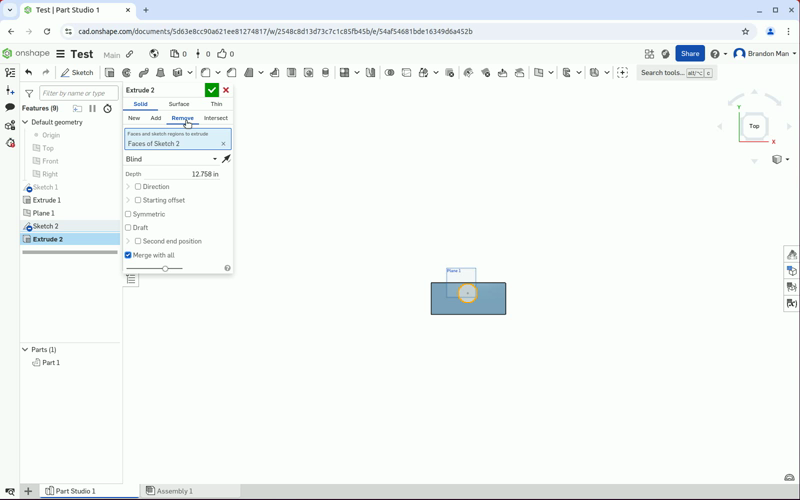
key(enter)
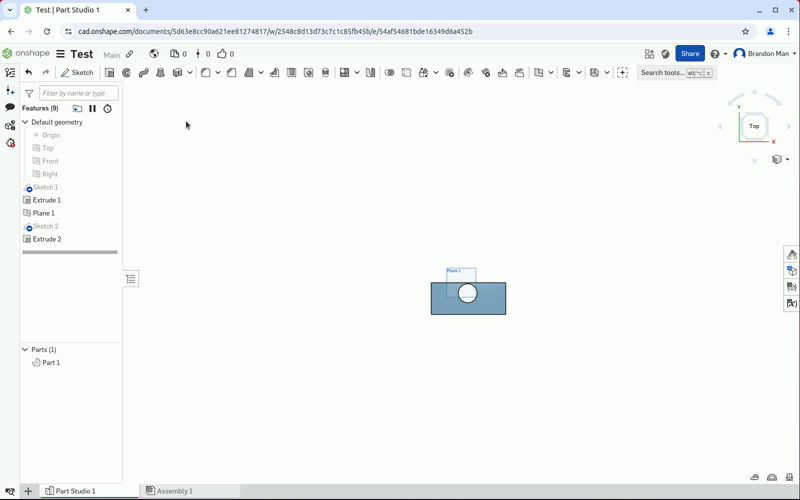
key(shift+h)
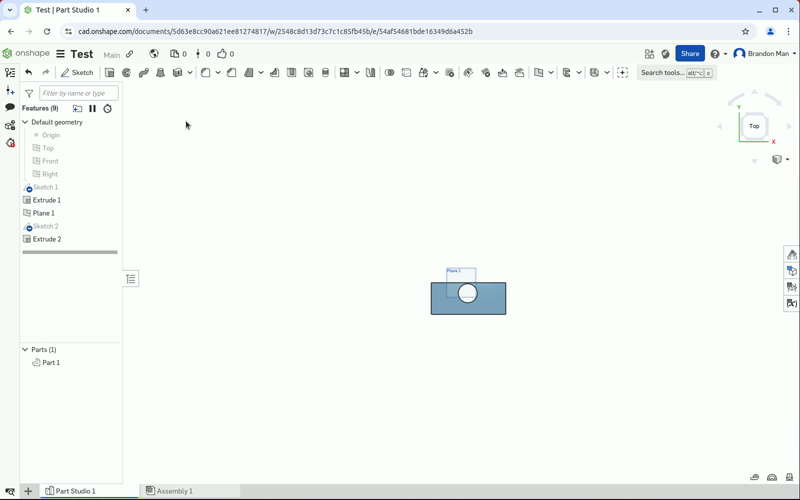
key(shift+h)
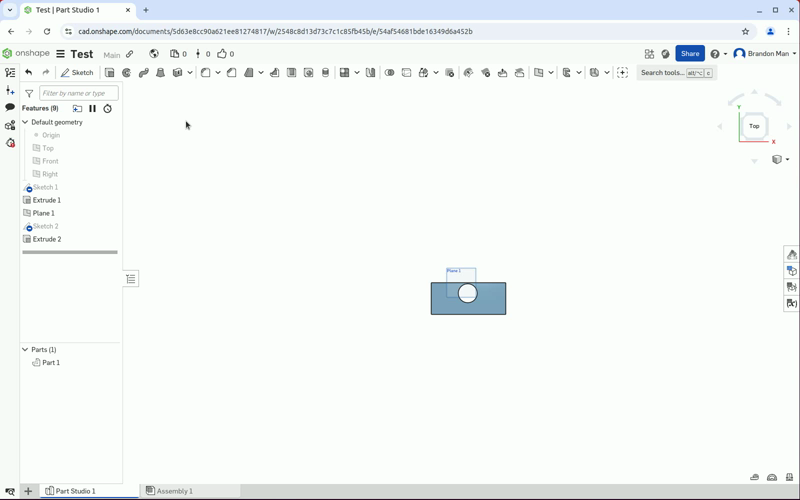
mouse_move(73, 189)
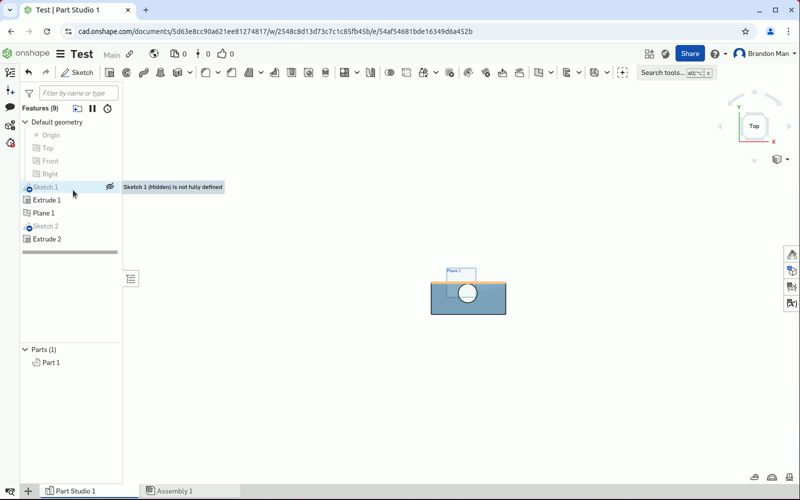
click(73, 189)
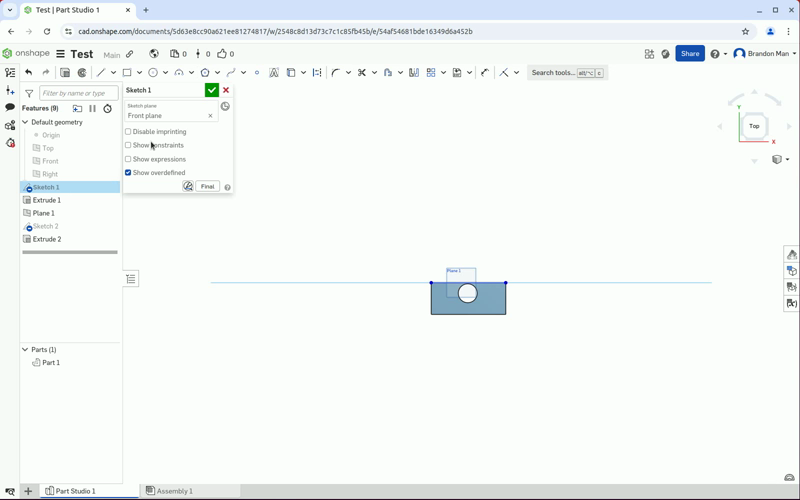
mouse_move(229, 92)
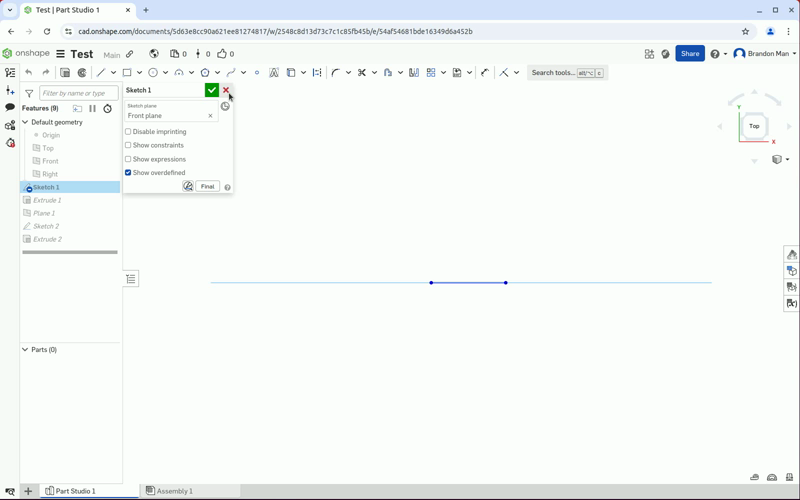
click(229, 92)
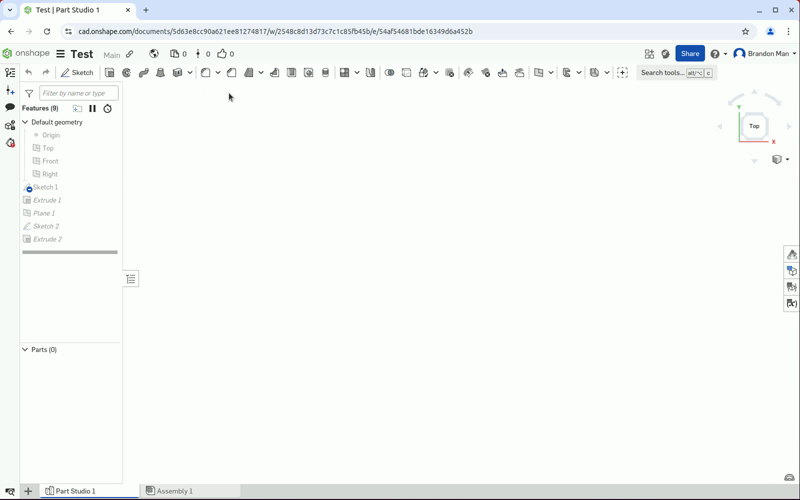
key(shift+s)
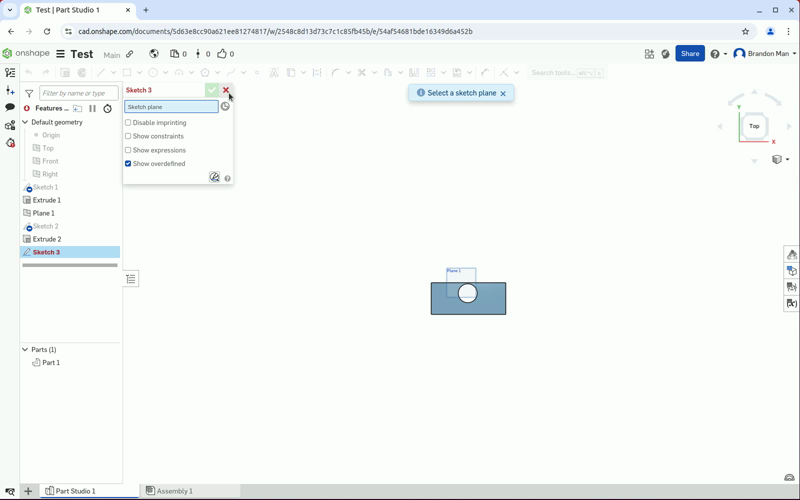
mouse_move(73, 215)
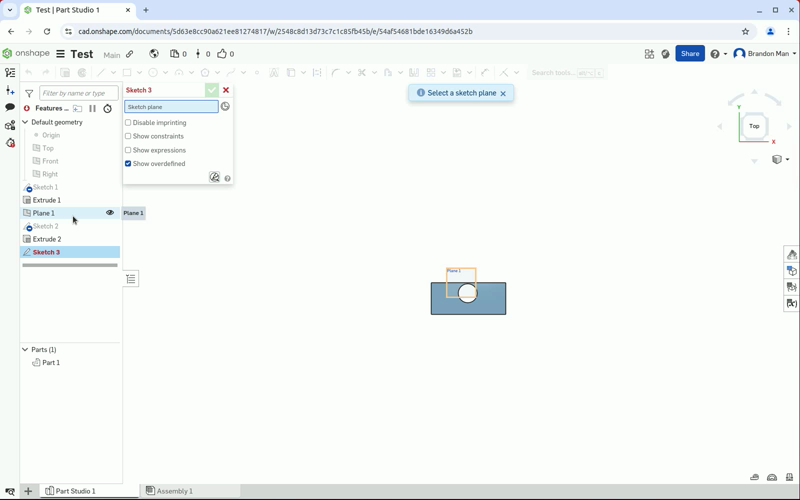
click(73, 215)
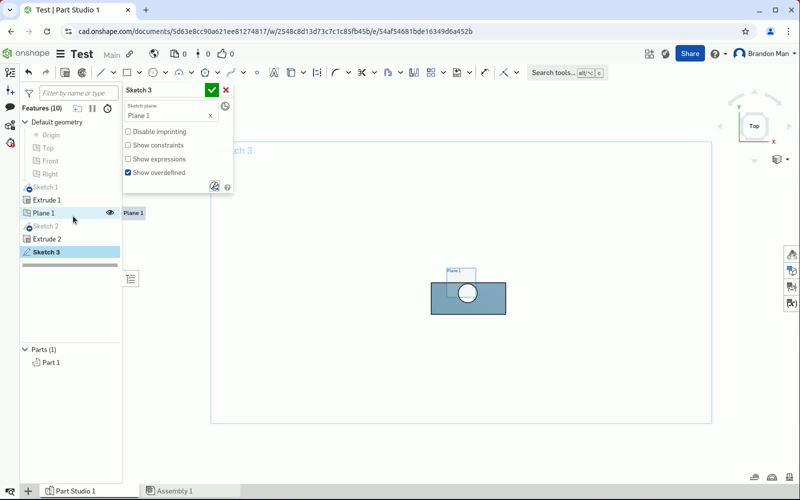
mouse_move(73, 352)
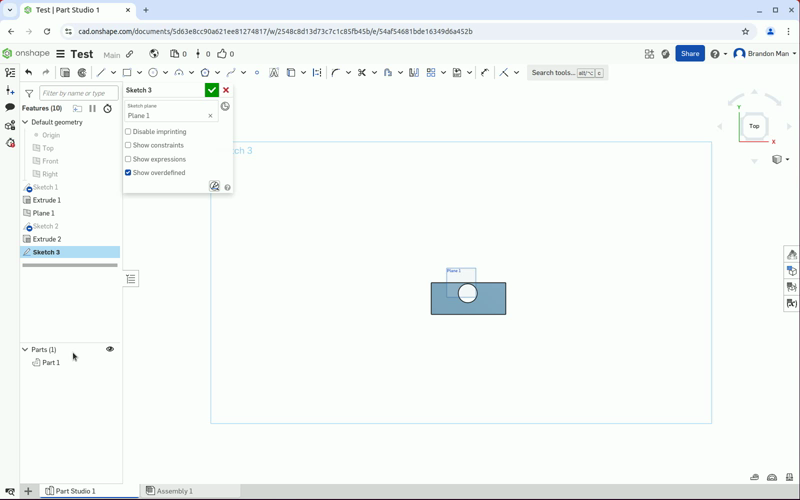
key(y)
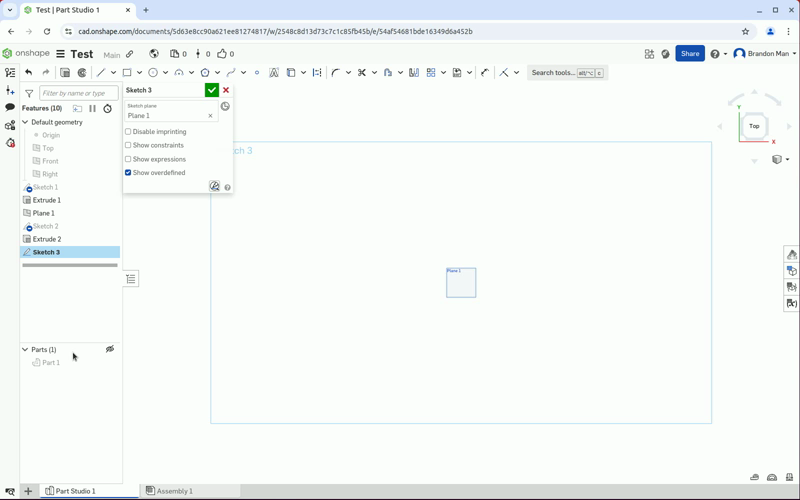
key(c)
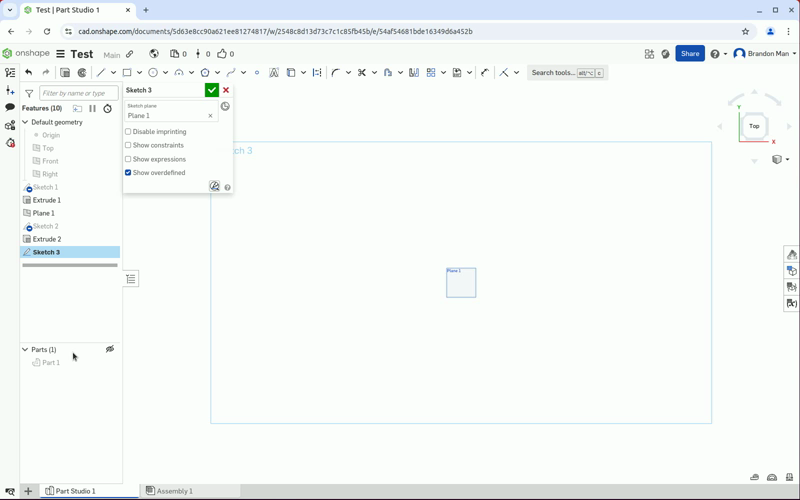
key_down(shift)
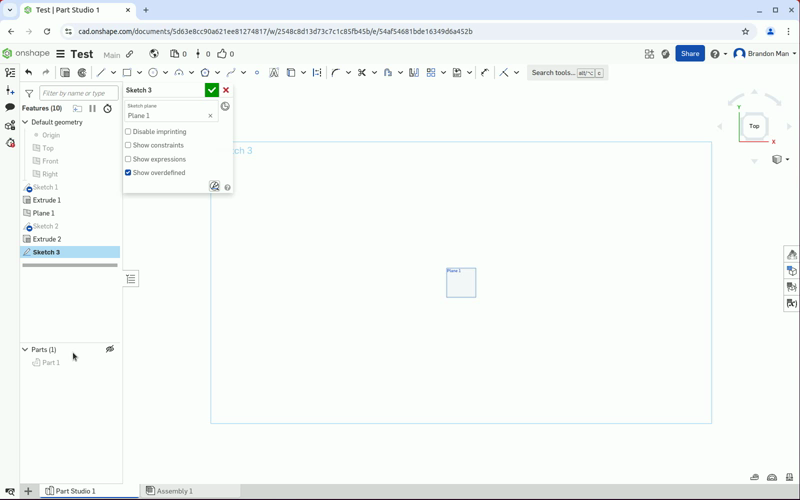
mouse_move(445, 293)
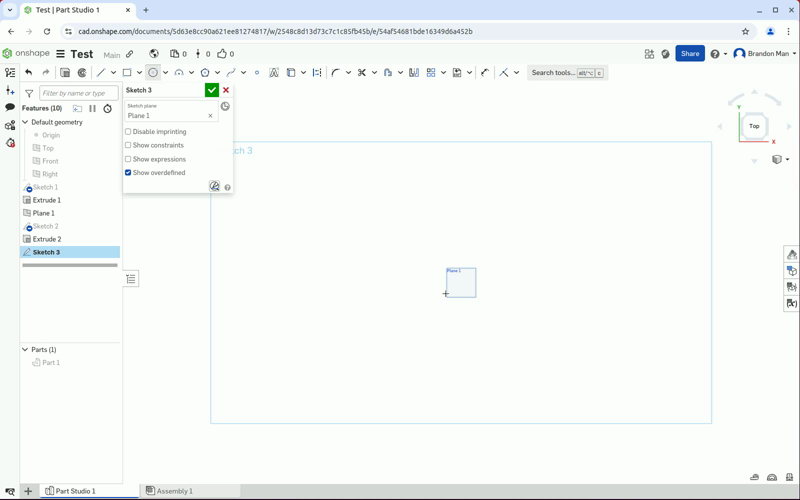
click(445, 293)
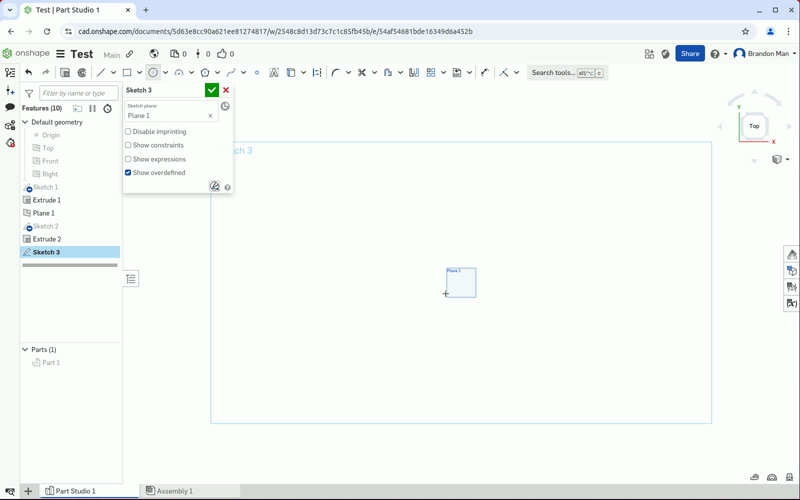
key_up(shift)
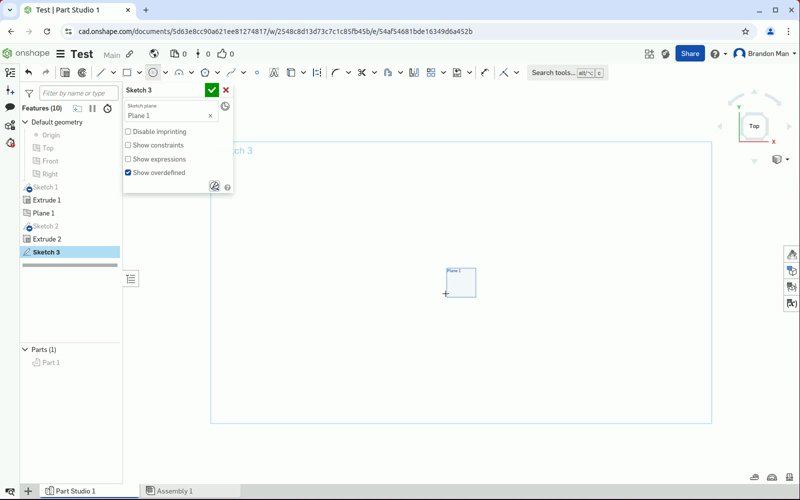
mouse_move(454, 293)
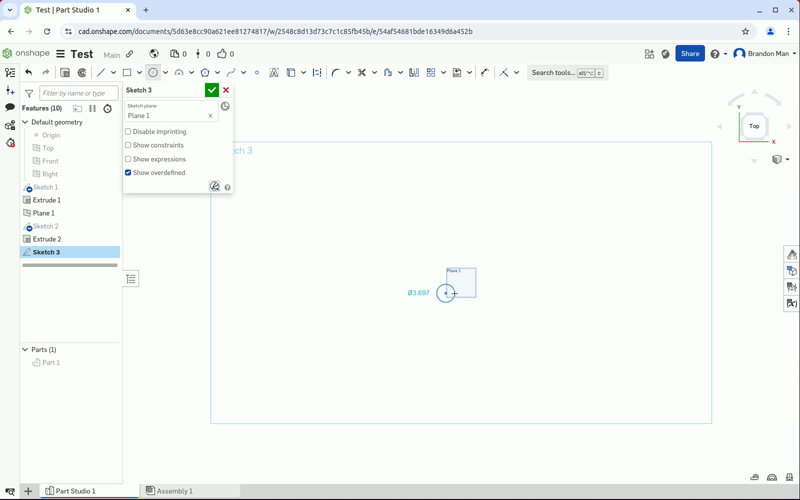
click(454, 293)
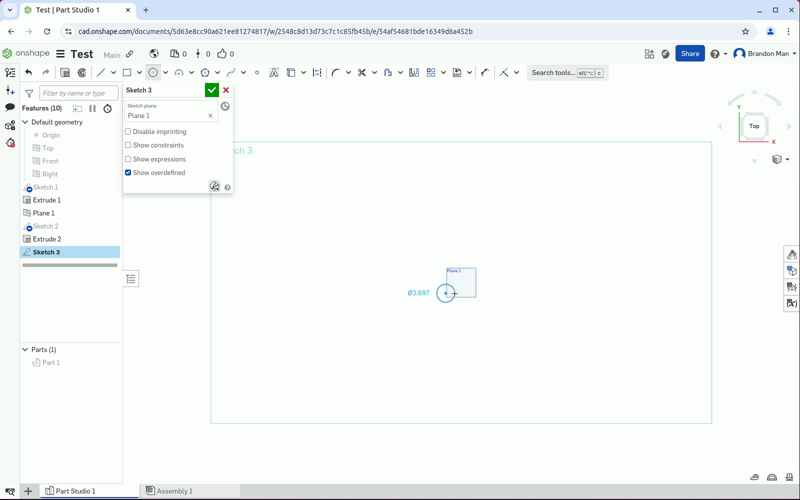
key(esc)
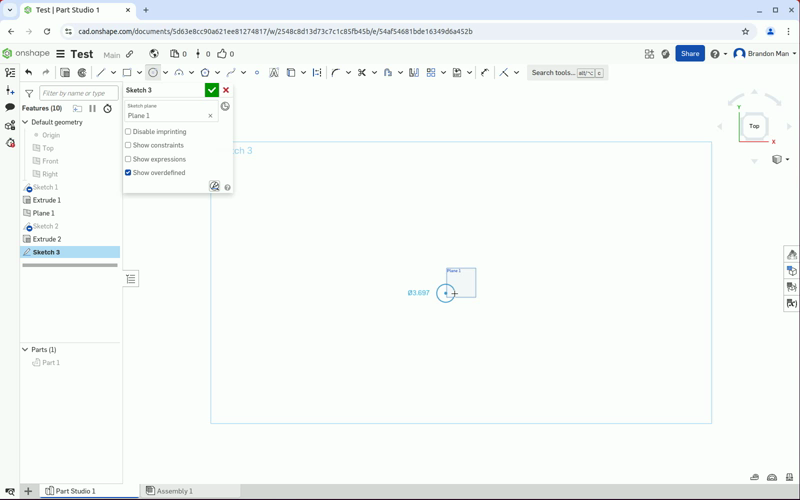
mouse_move(445, 298)
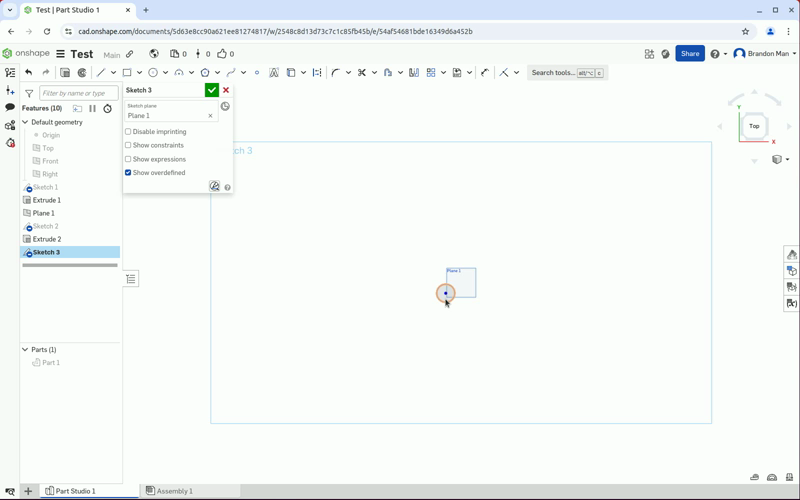
scroll(6)
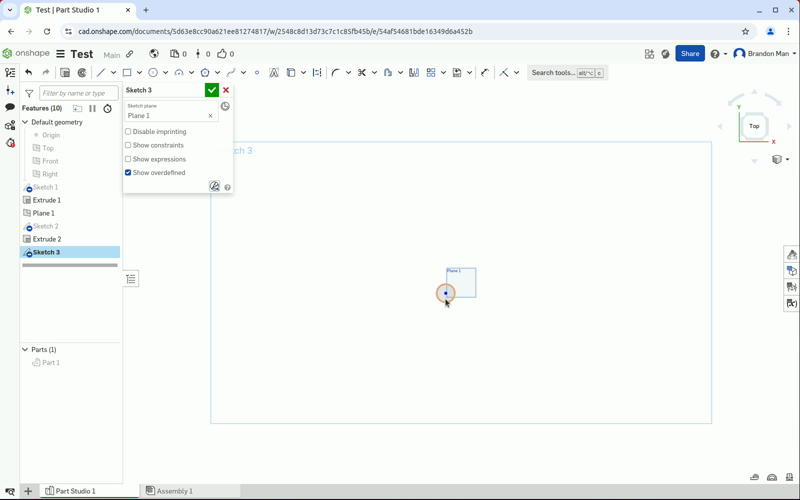
scroll(6)
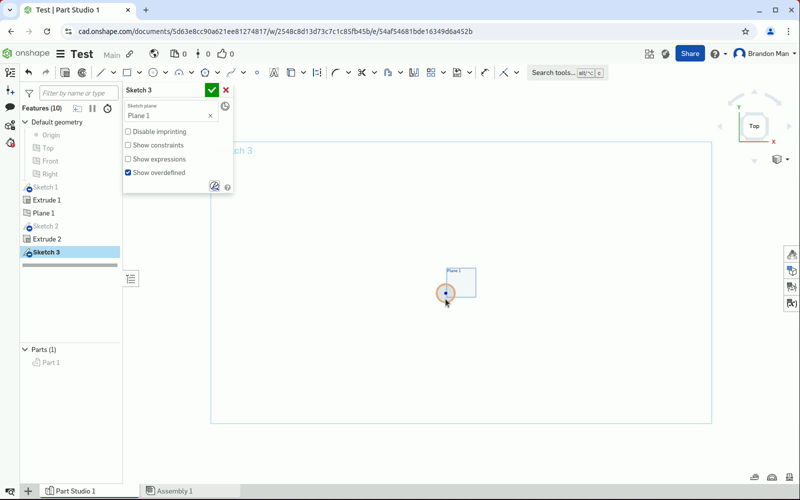
scroll(6)
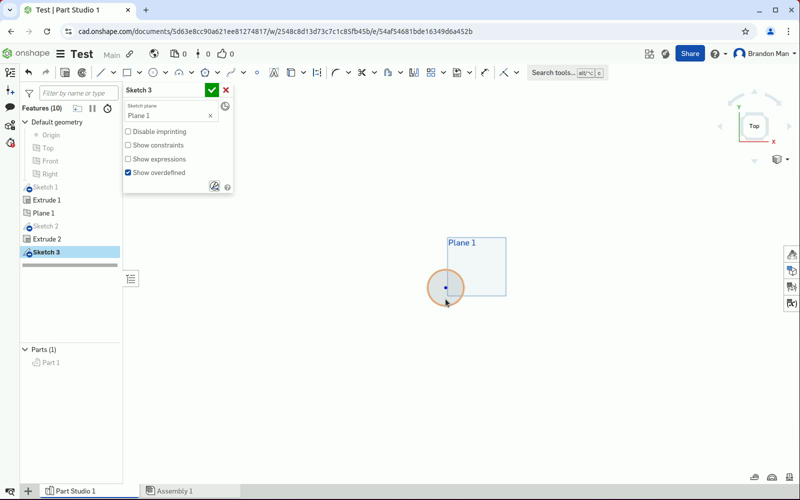
scroll(6)
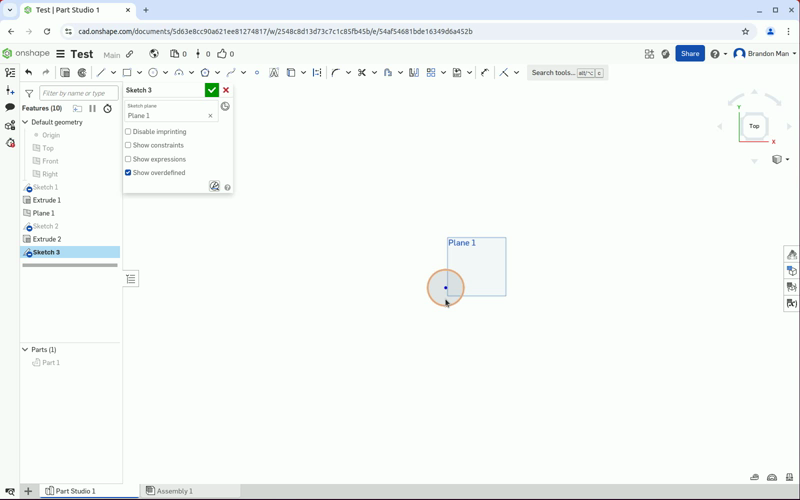
scroll(6)
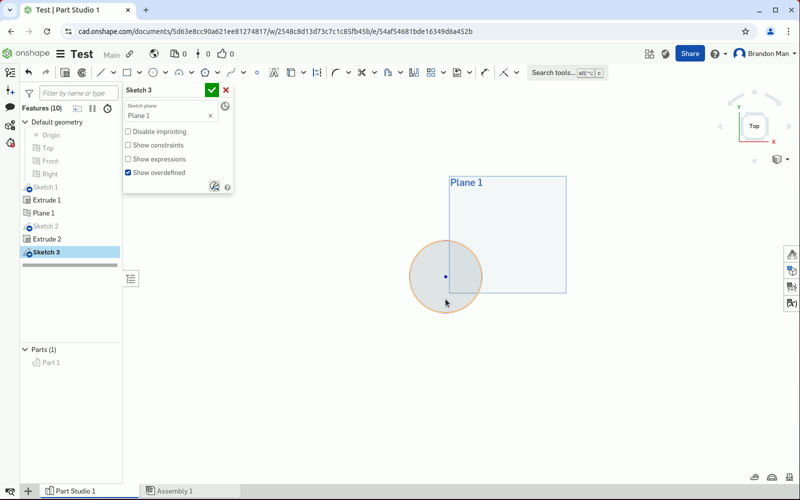
scroll(6)
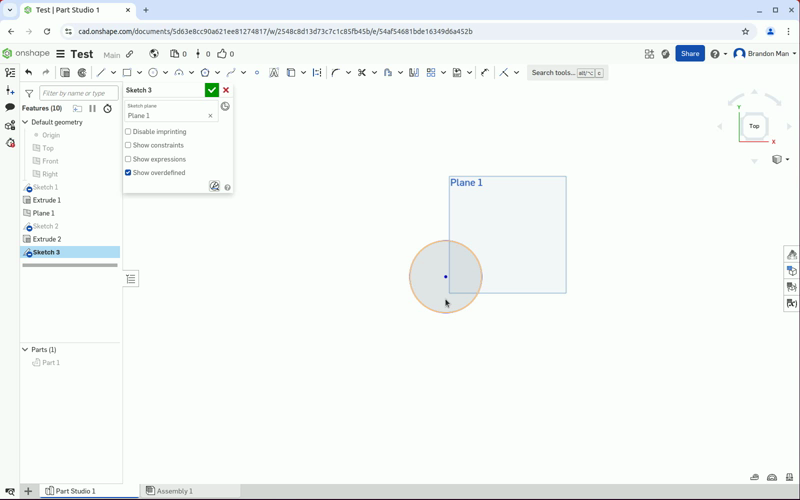
scroll(6)
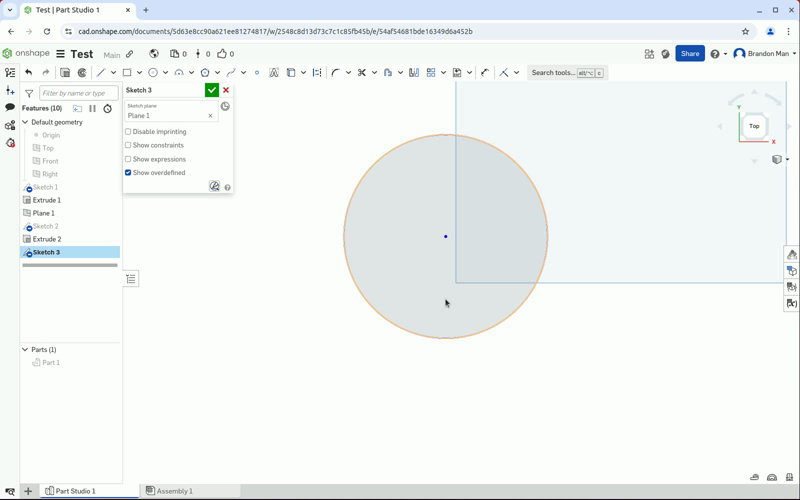
click(445, 298)
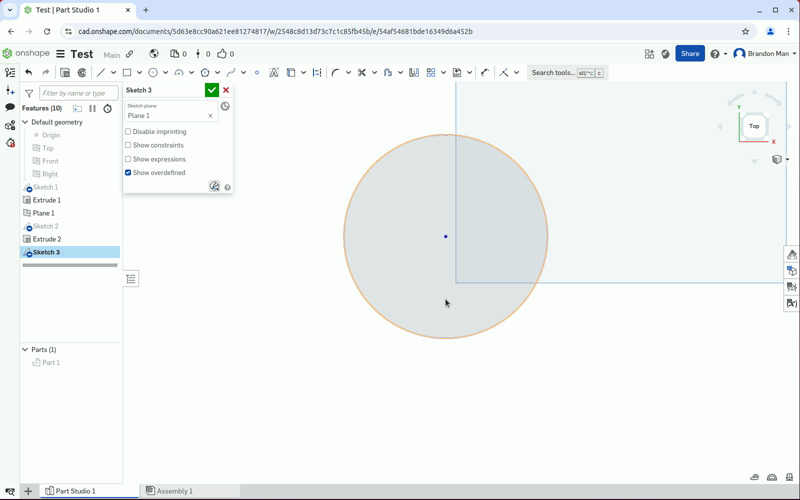
scroll(-6)
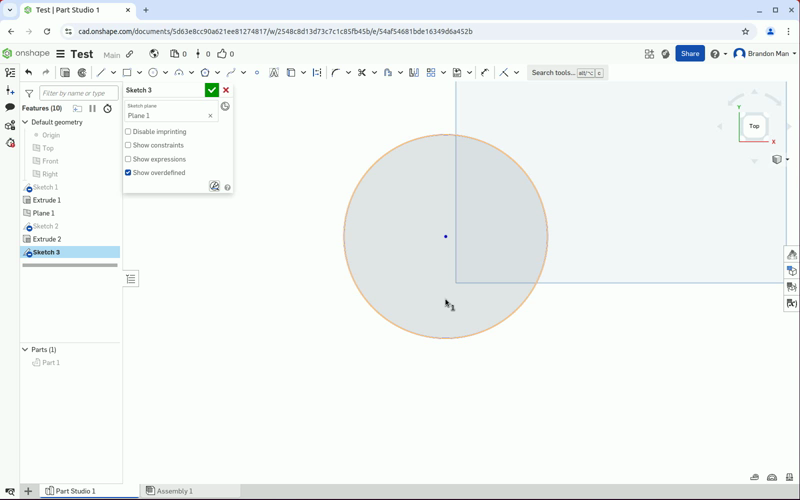
scroll(-6)
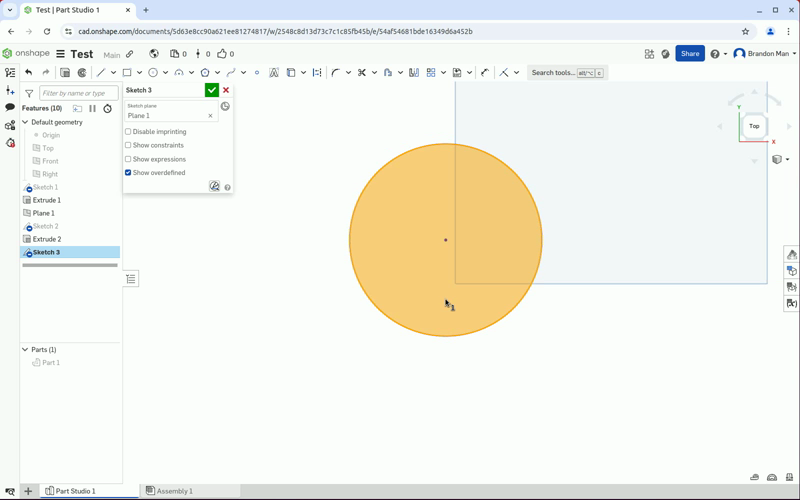
scroll(-6)
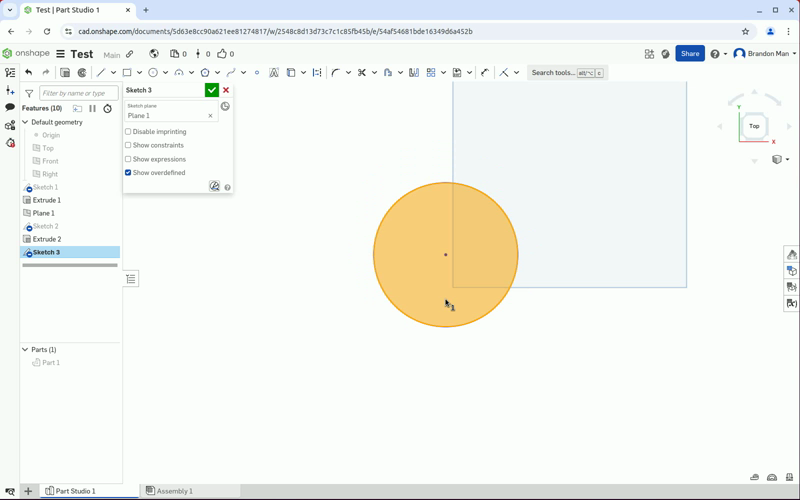
scroll(-6)
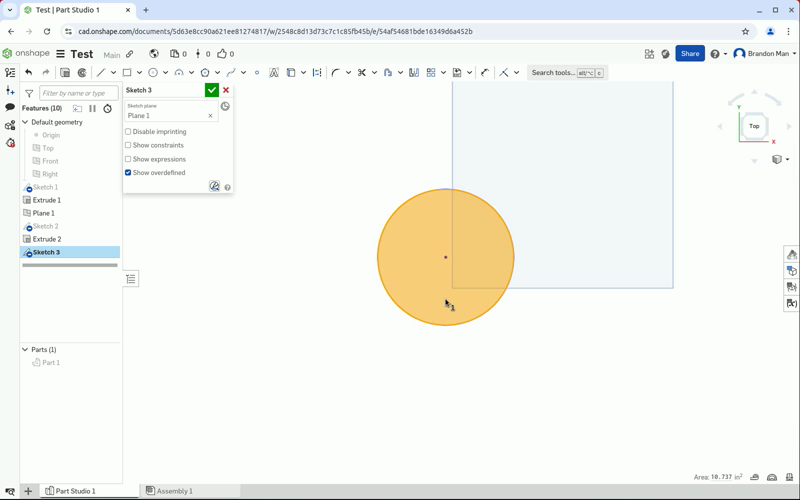
scroll(-6)
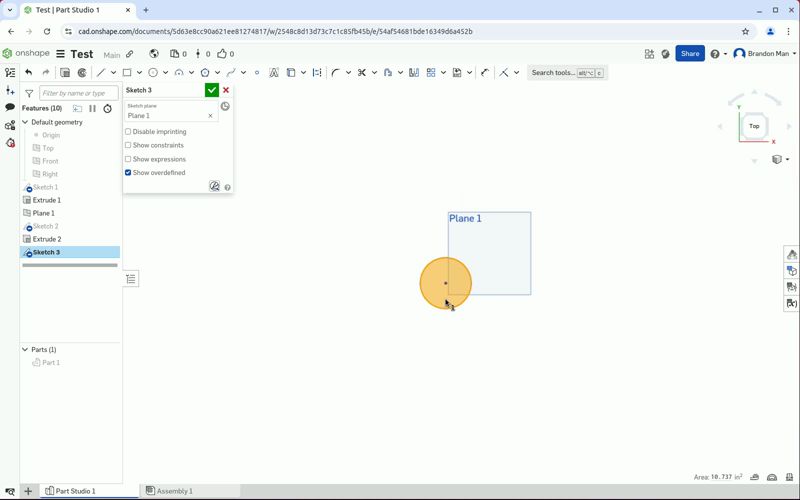
scroll(-6)
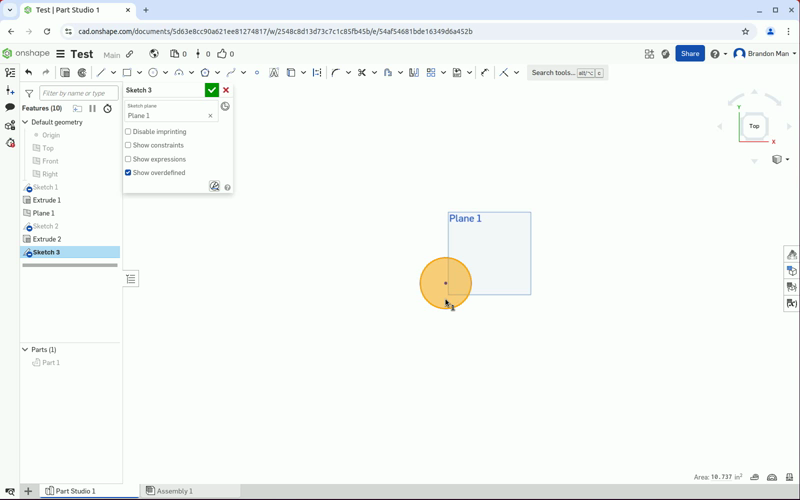
scroll(-6)
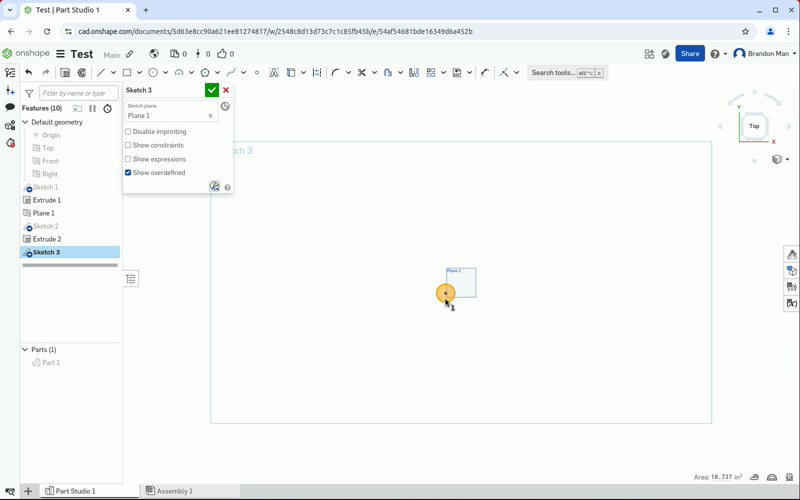
mouse_move(73, 352)
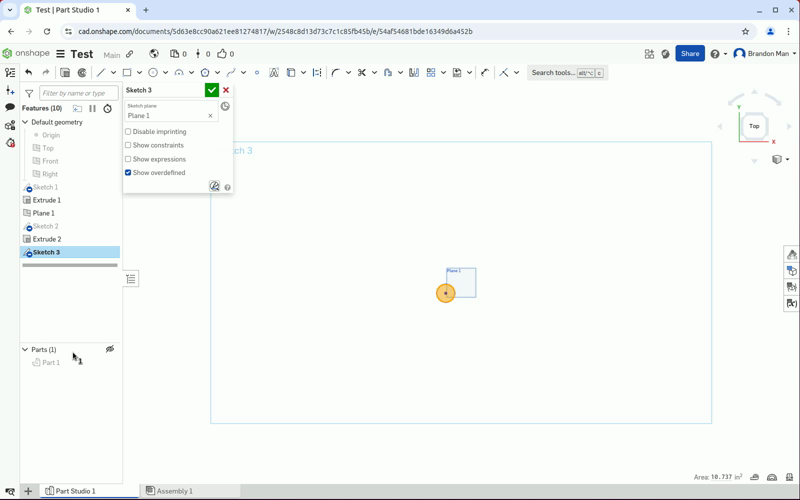
key(shift+y)
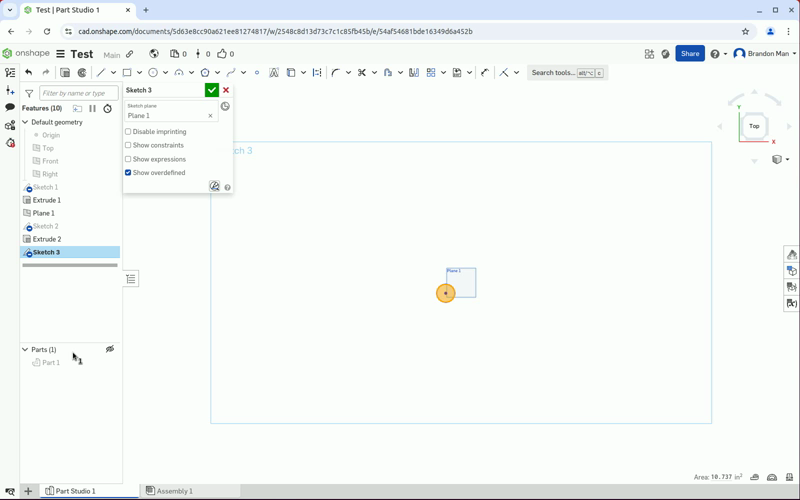
key(shift+e)
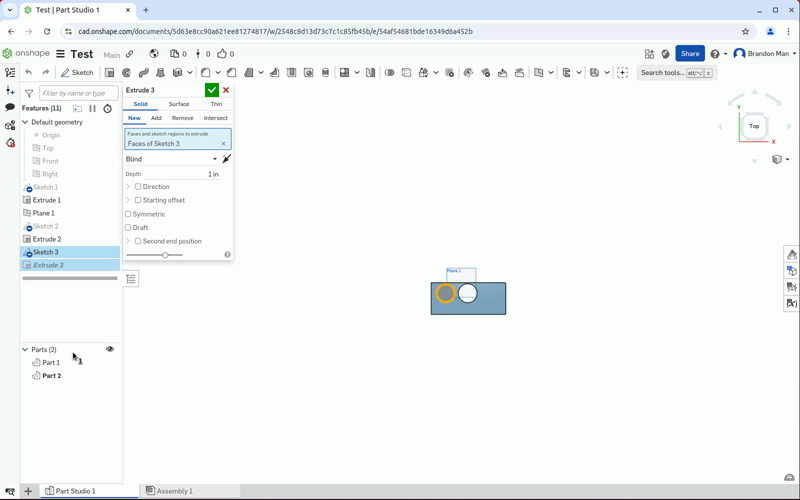
mouse_move(143, 106)
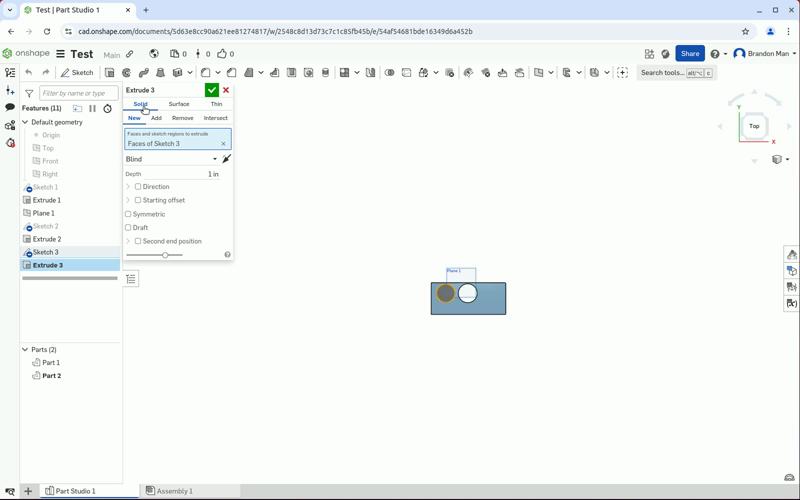
click(143, 106)
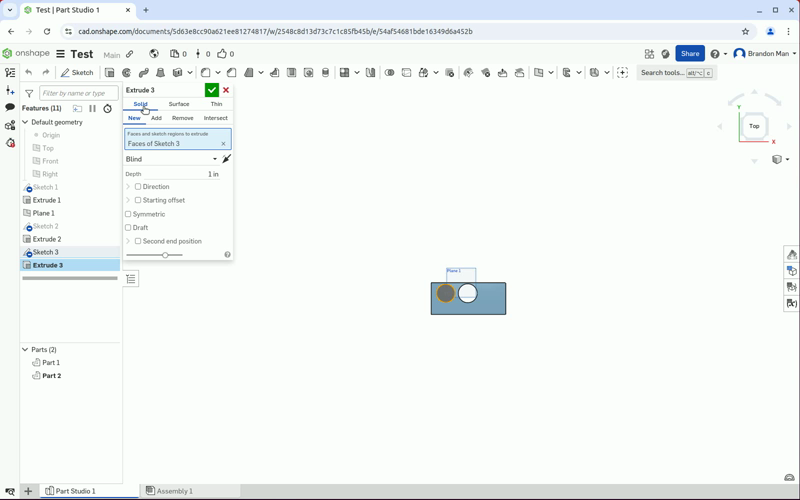
mouse_move(186, 120)
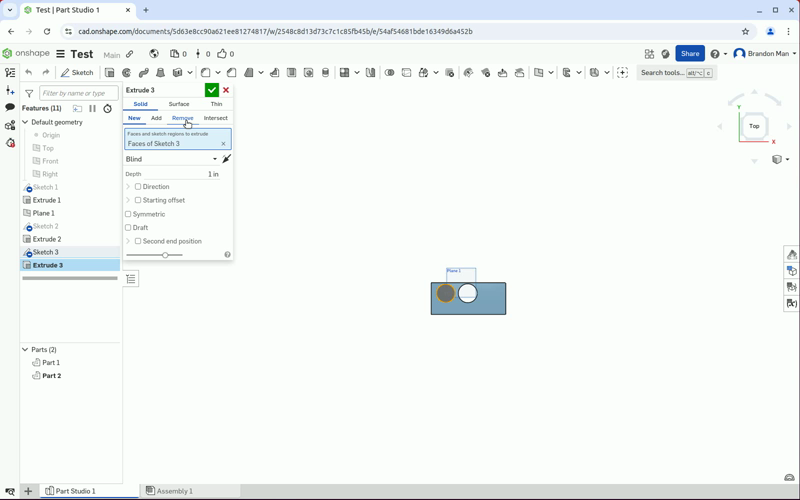
click(186, 120)
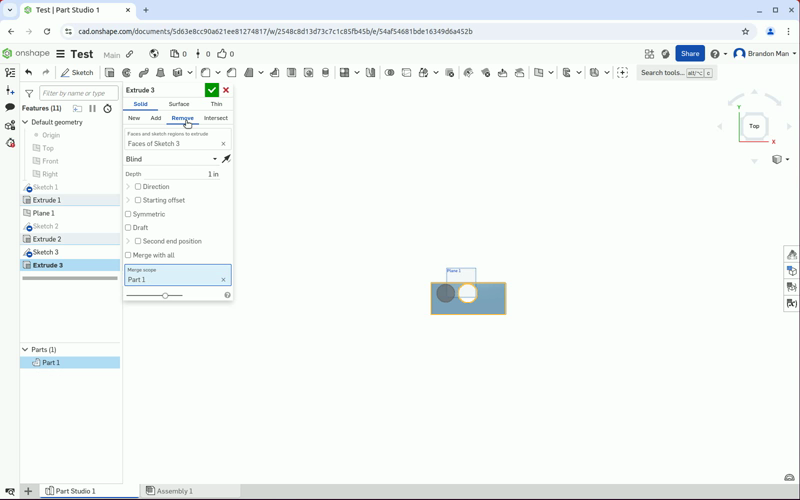
key(tab, 4)
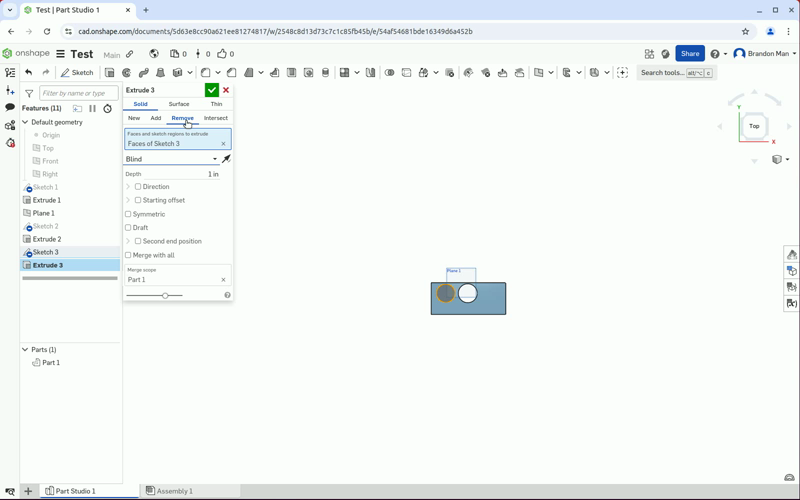
text(12.758)
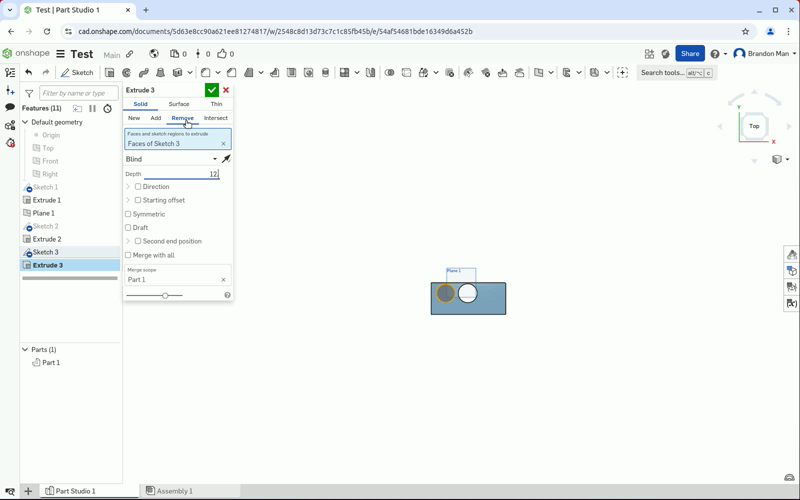
key(tab, 6)
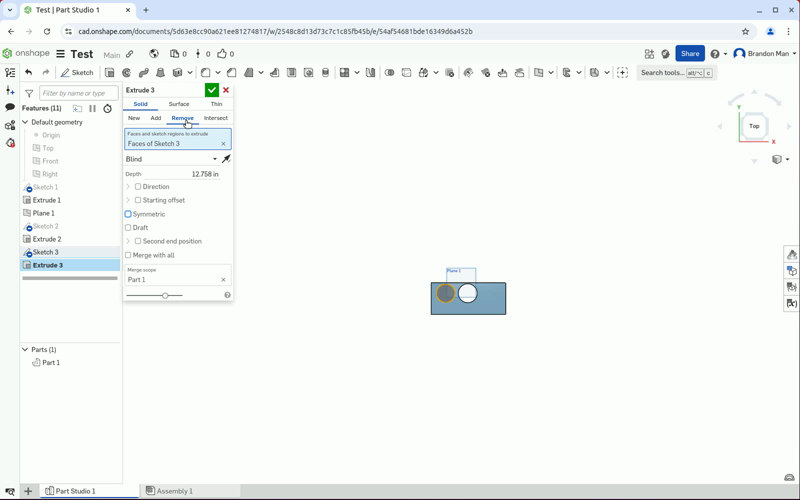
key(space)
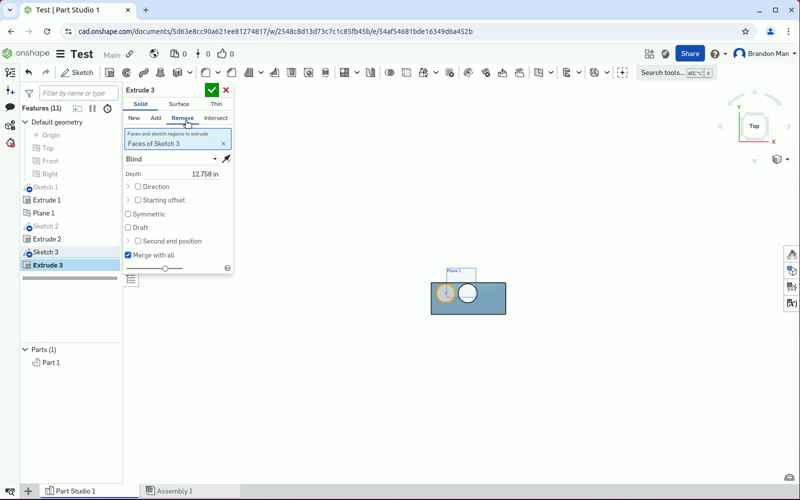
key(enter)
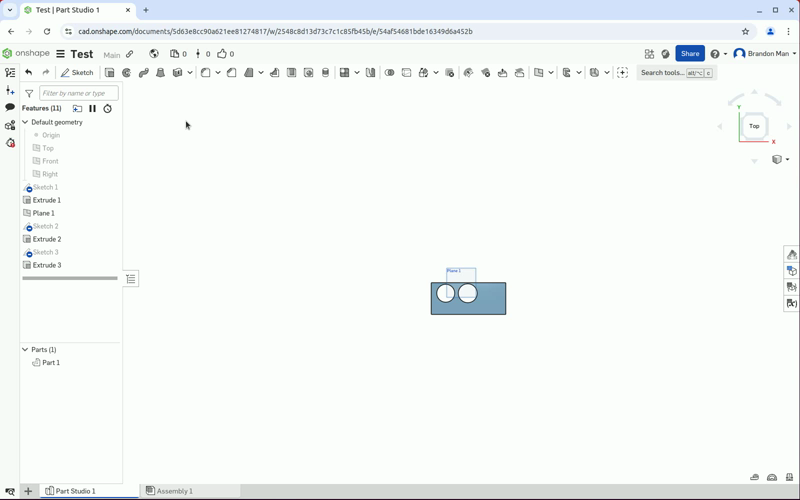
key(shift+h)
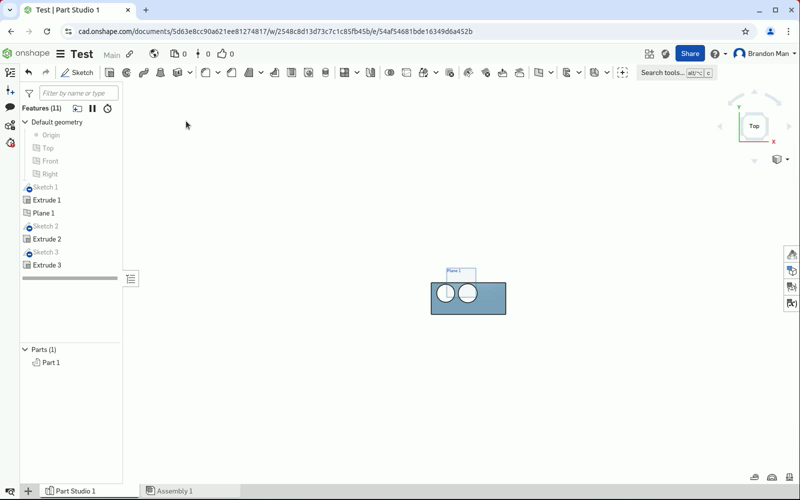
key(shift+h)
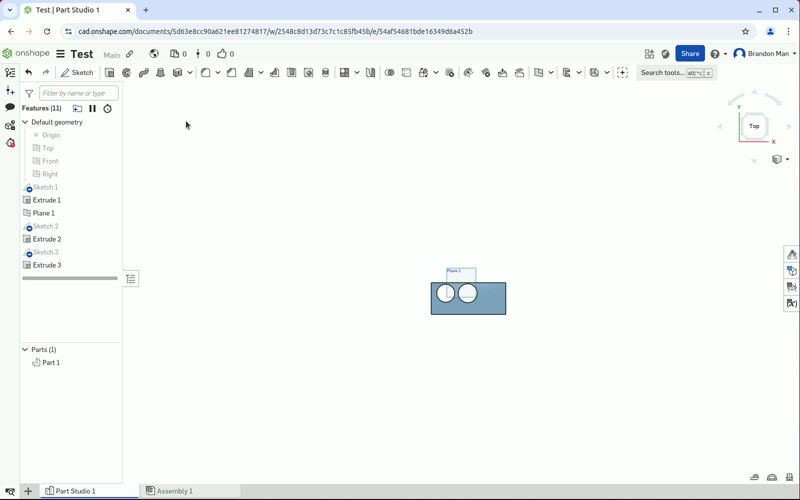
mouse_move(73, 189)
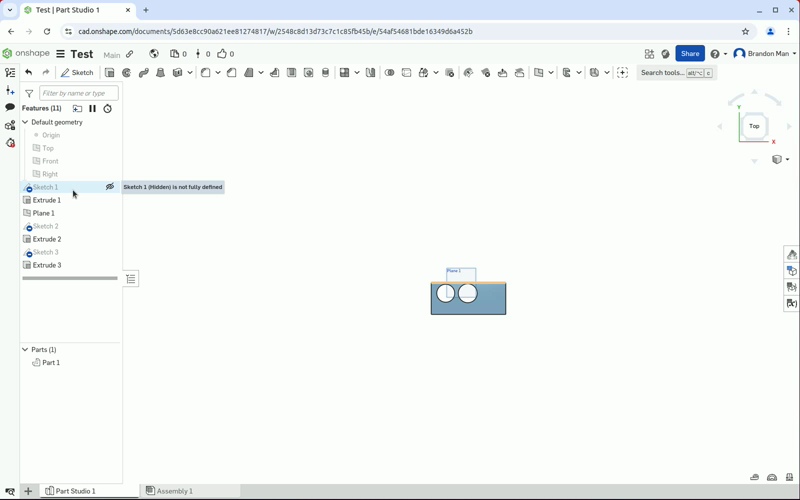
click(73, 189)
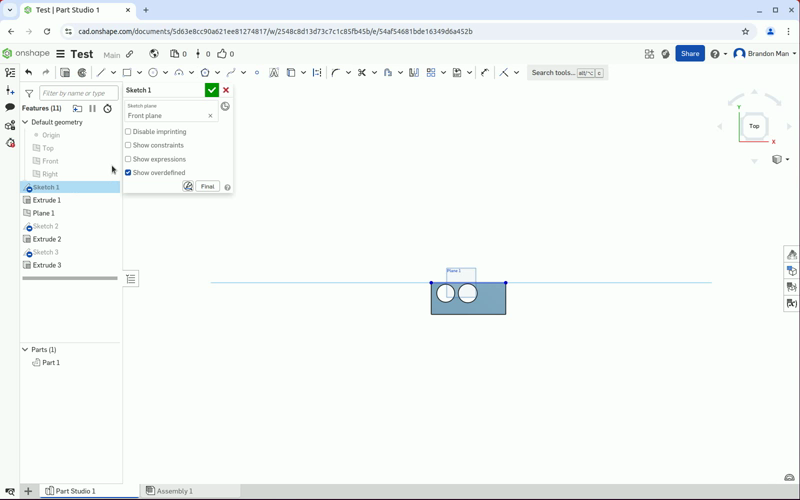
mouse_move(229, 92)
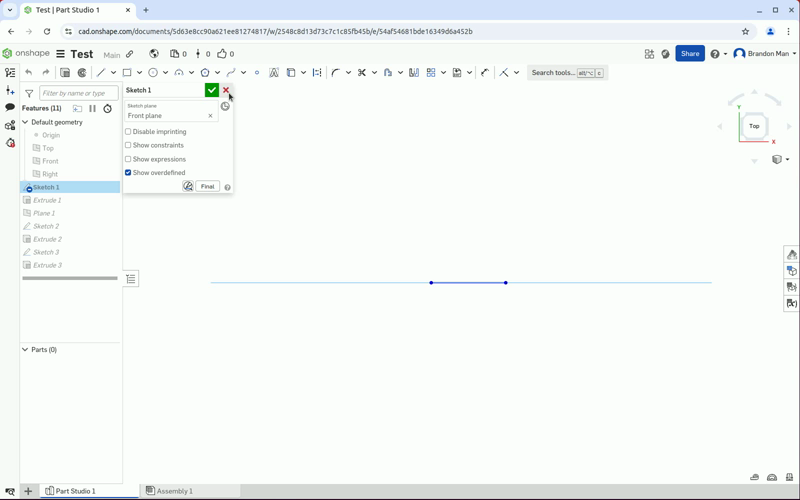
click(229, 92)
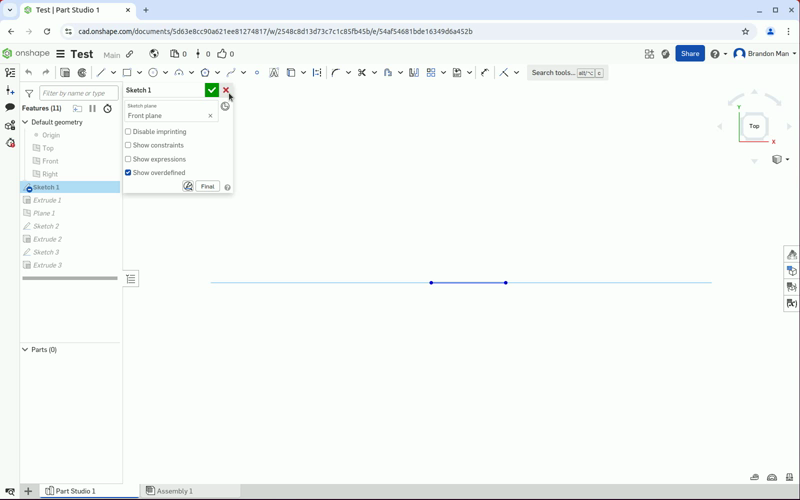
key(shift+s)
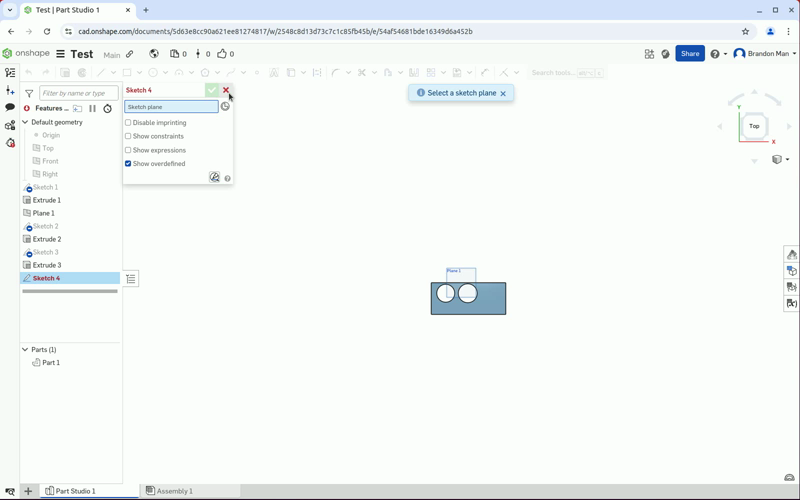
mouse_move(73, 215)
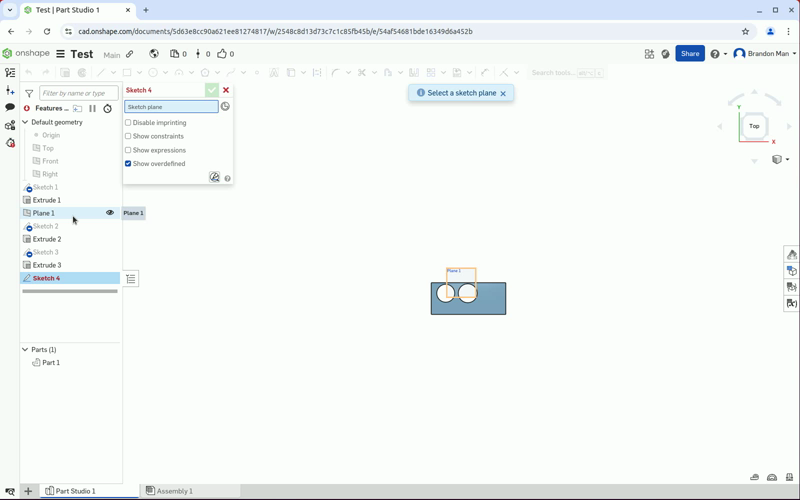
click(73, 215)
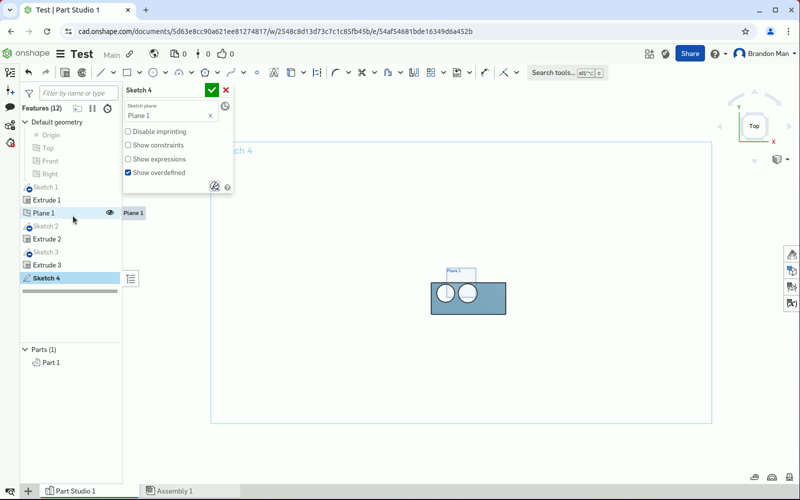
mouse_move(73, 352)
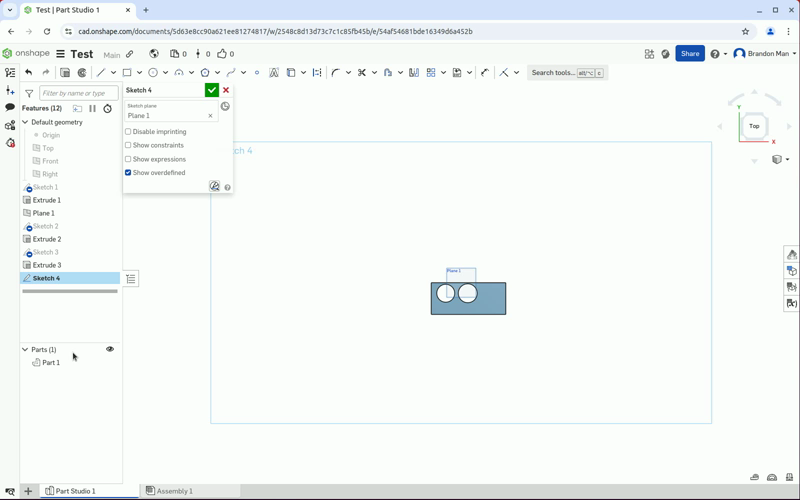
key(y)
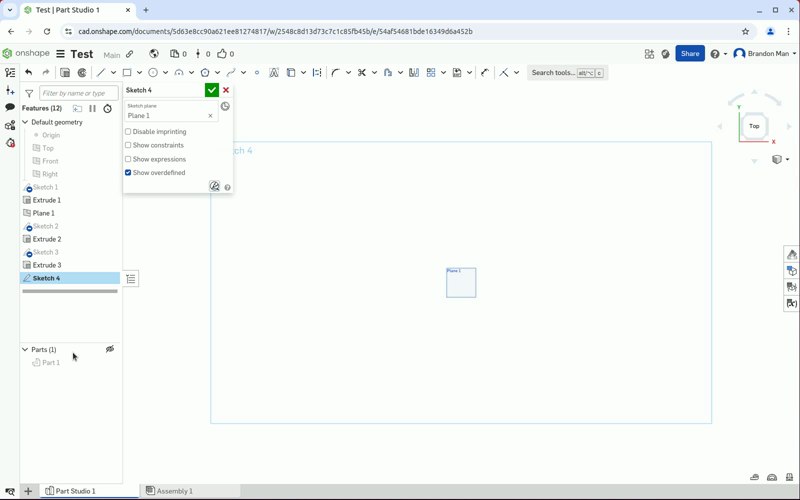
key(c)
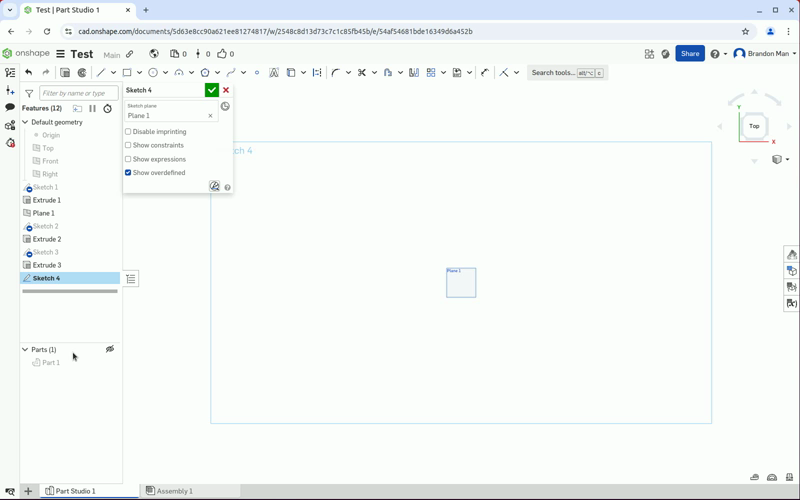
key_down(shift)
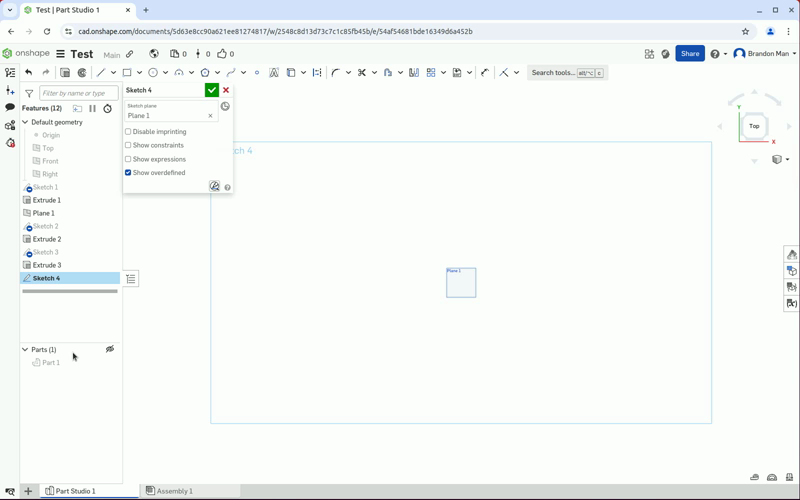
mouse_move(490, 297)
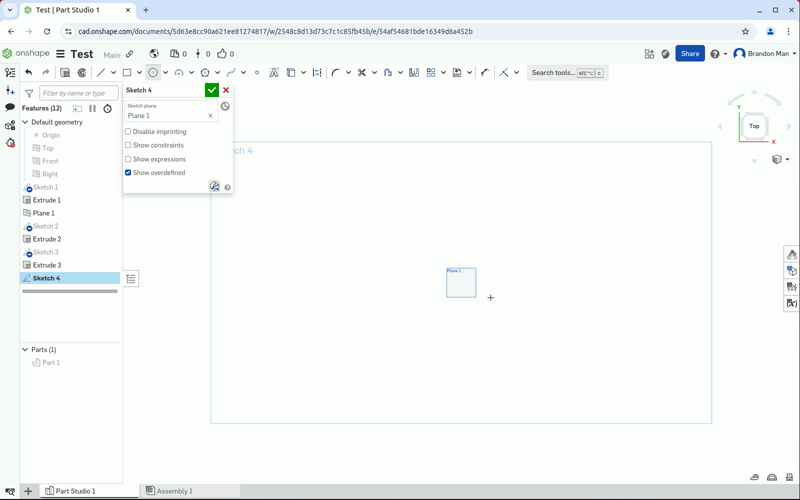
click(490, 297)
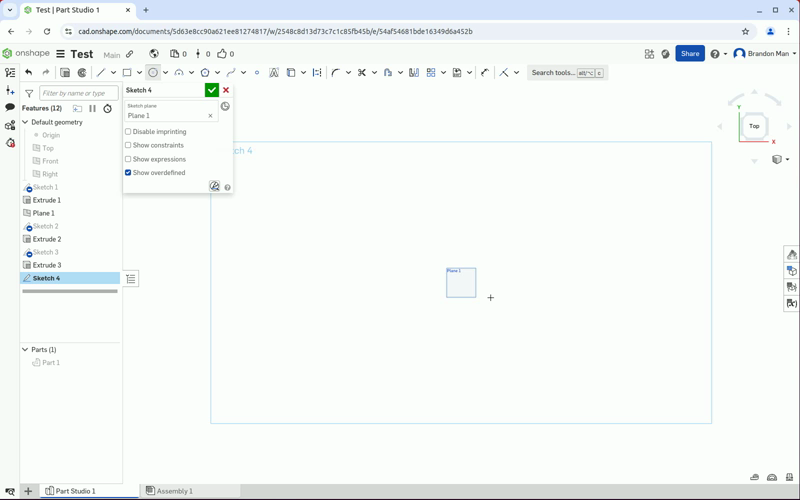
key_up(shift)
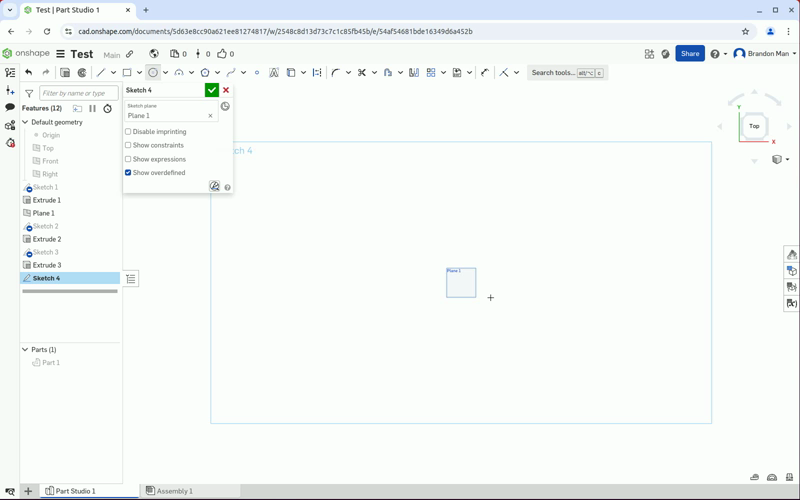
mouse_move(503, 297)
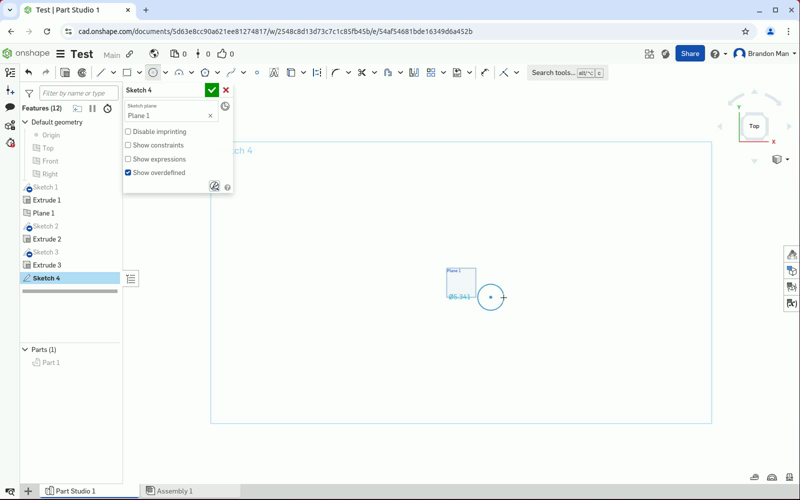
click(503, 297)
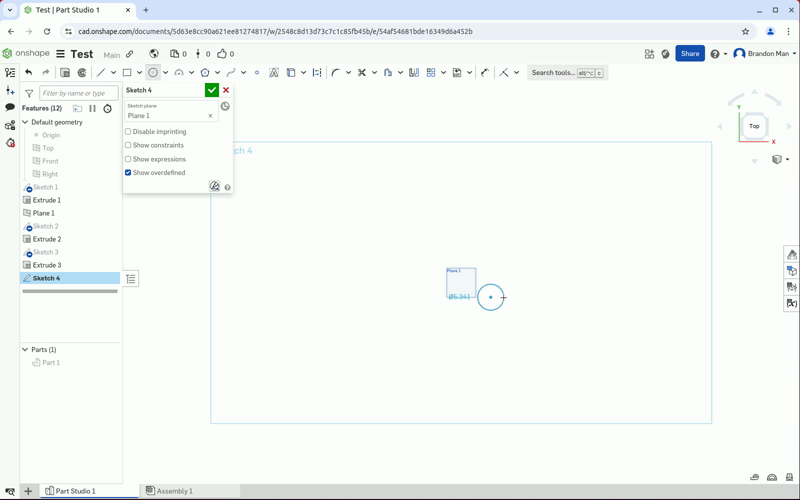
key(esc)
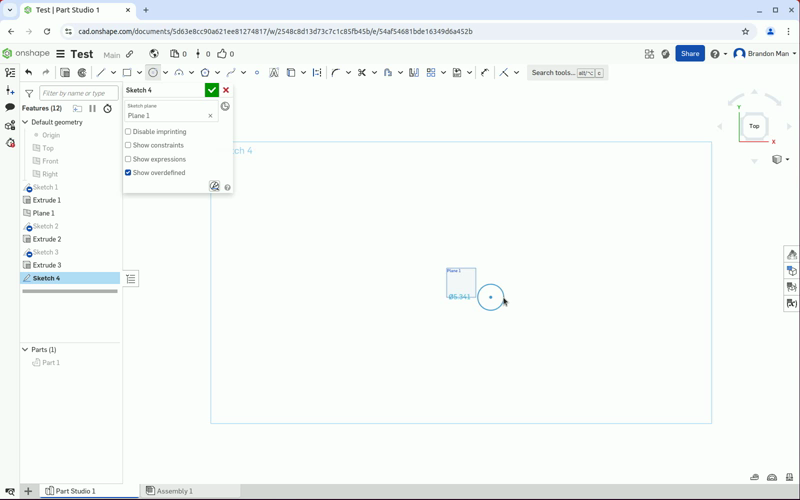
mouse_move(489, 305)
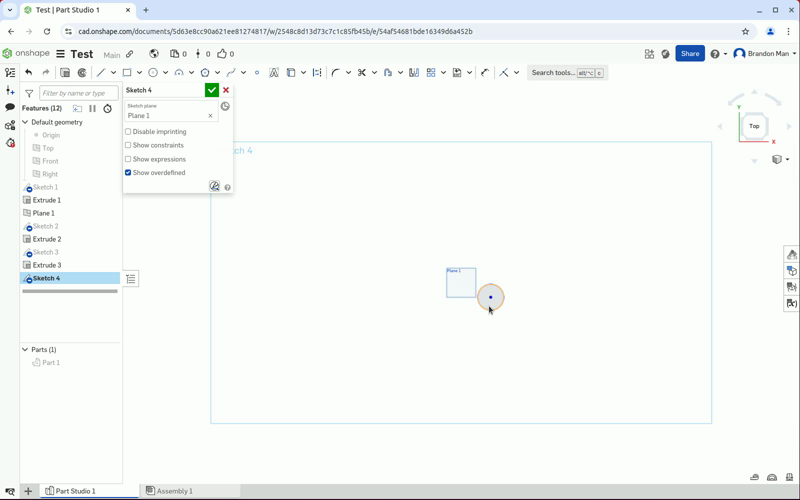
scroll(6)
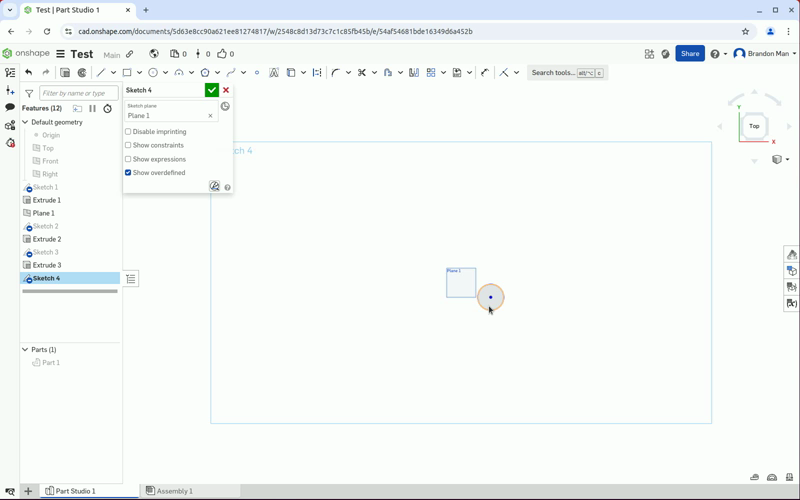
scroll(6)
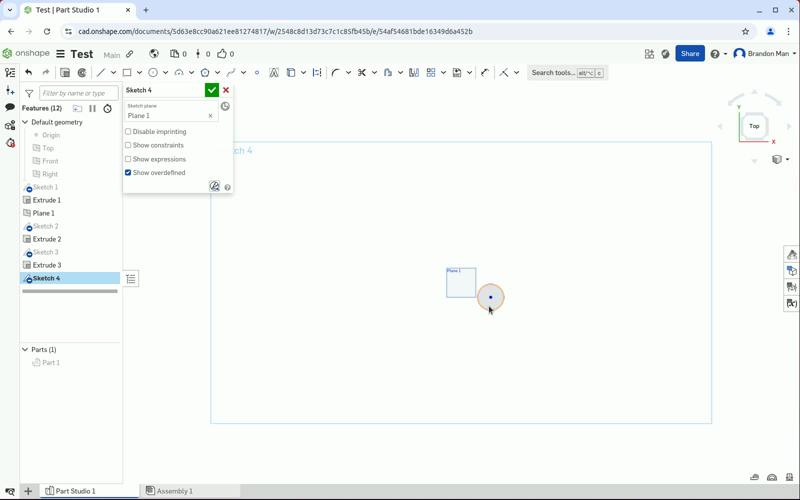
scroll(6)
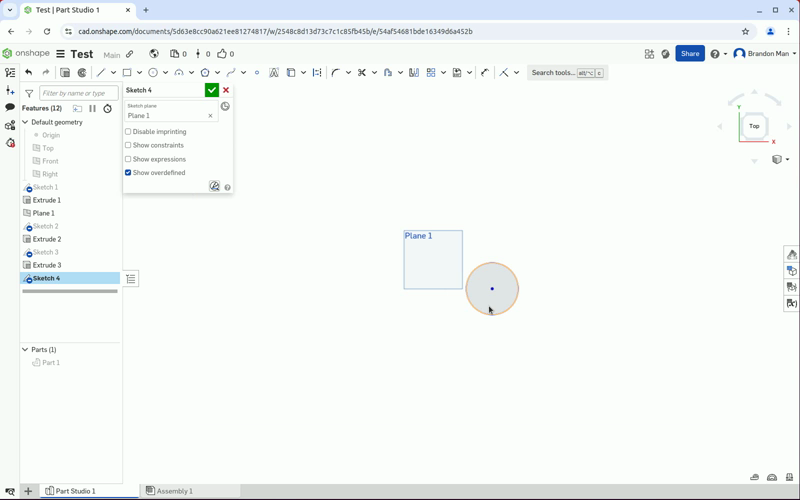
scroll(6)
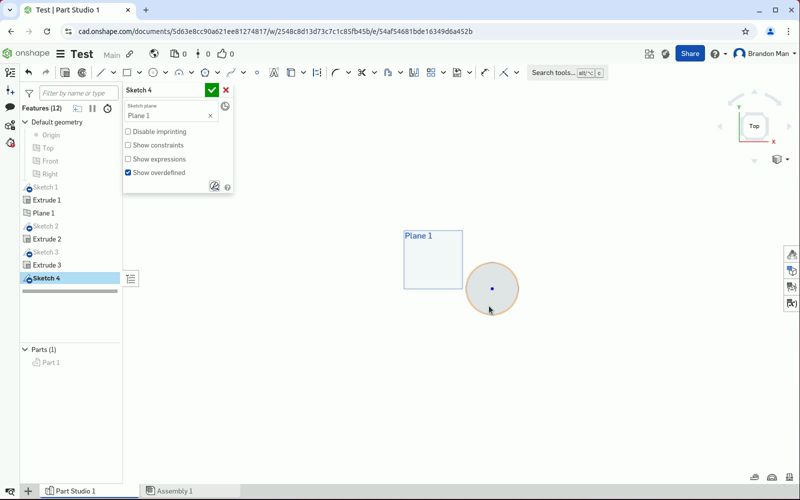
scroll(6)
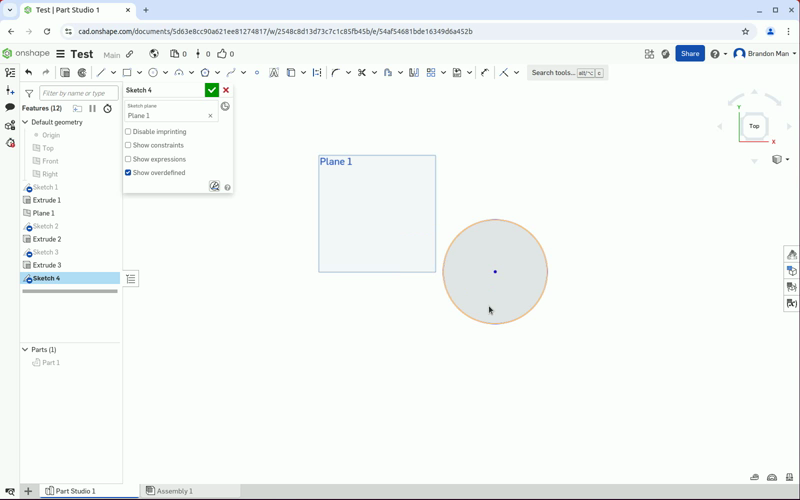
scroll(6)
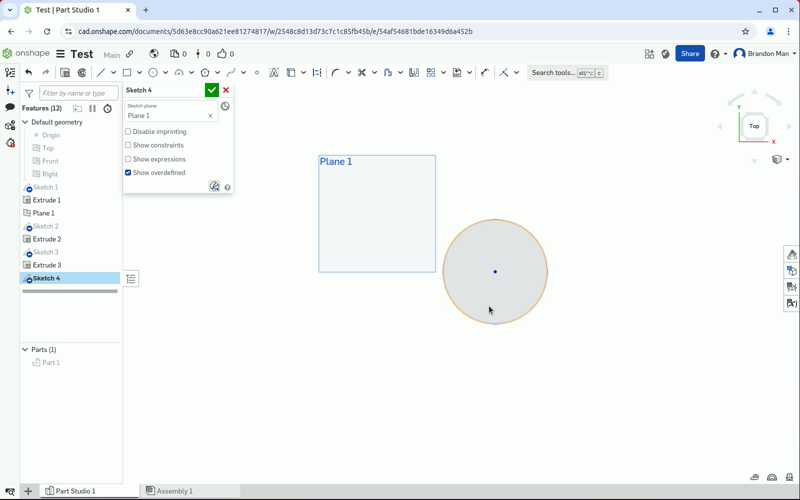
scroll(6)
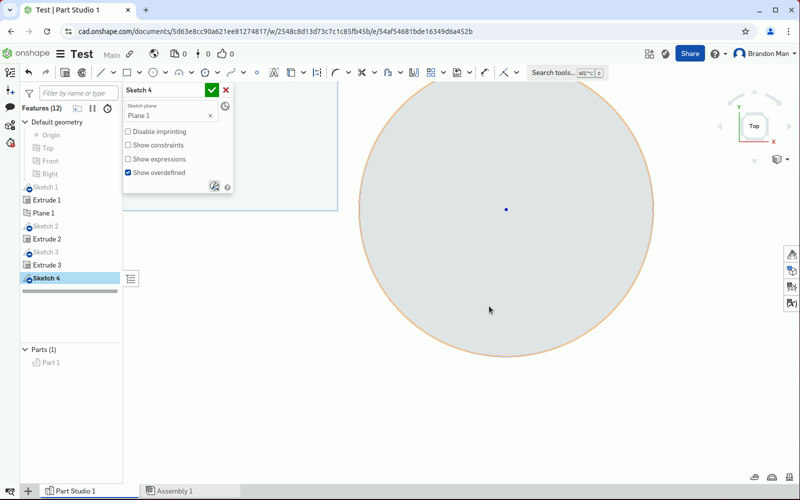
click(489, 305)
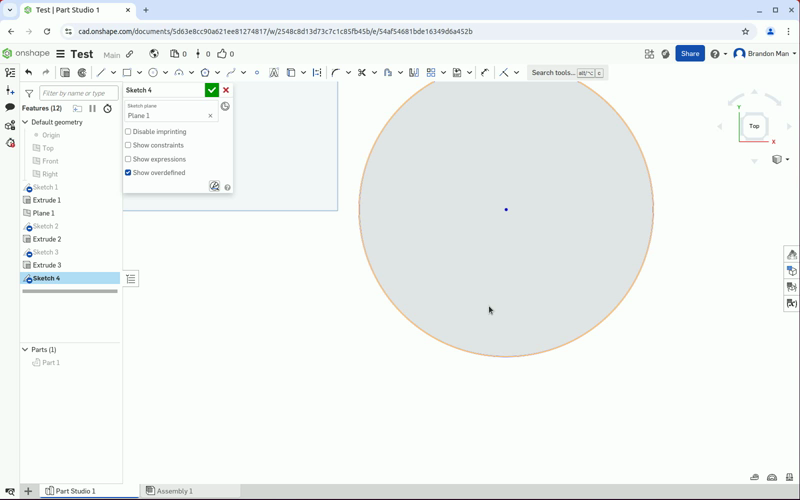
scroll(-6)
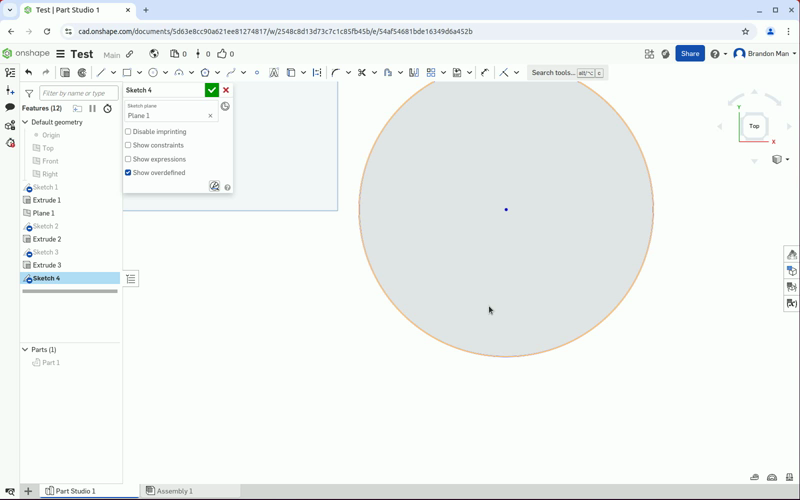
scroll(-6)
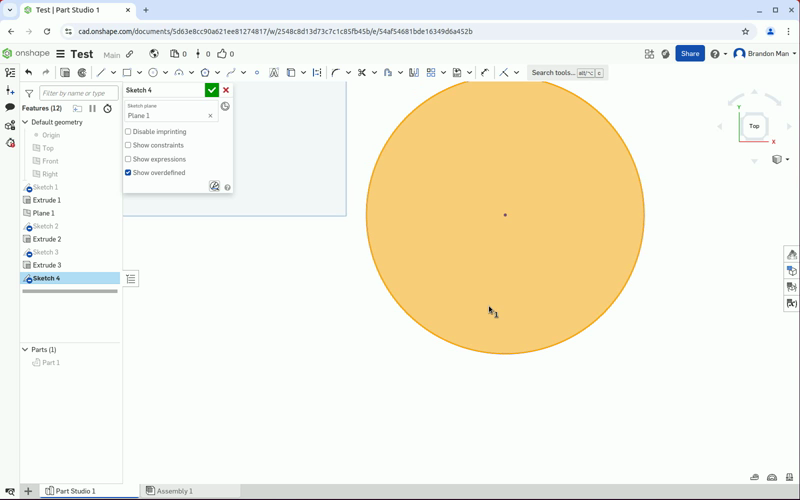
scroll(-6)
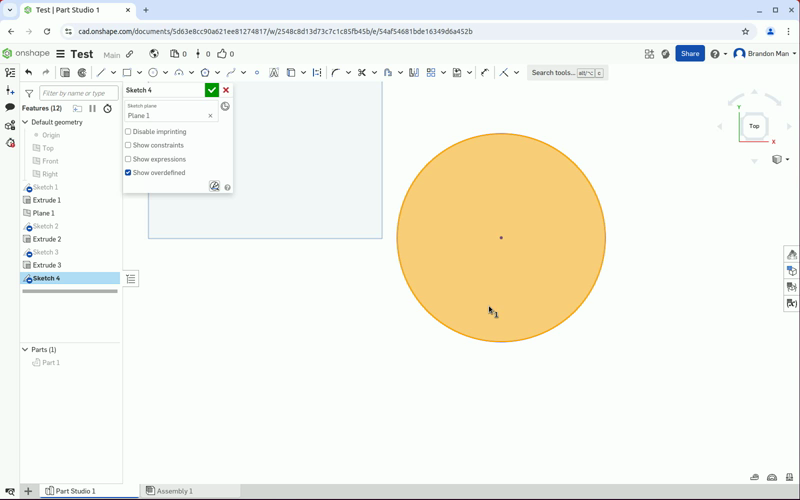
scroll(-6)
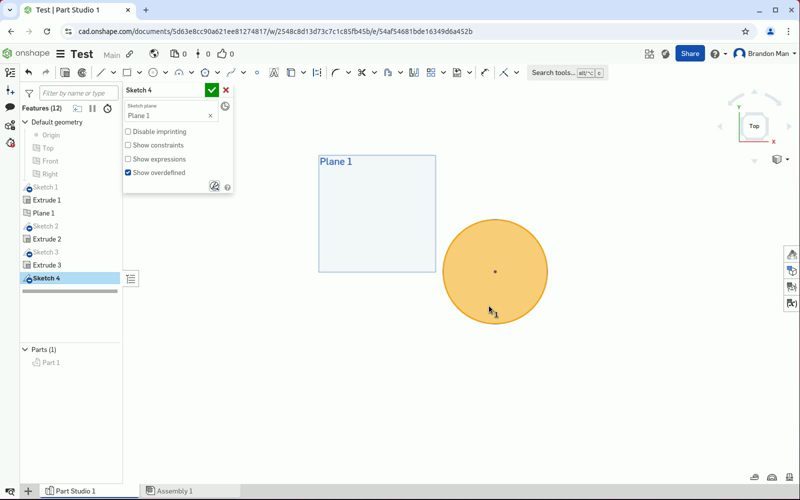
scroll(-6)
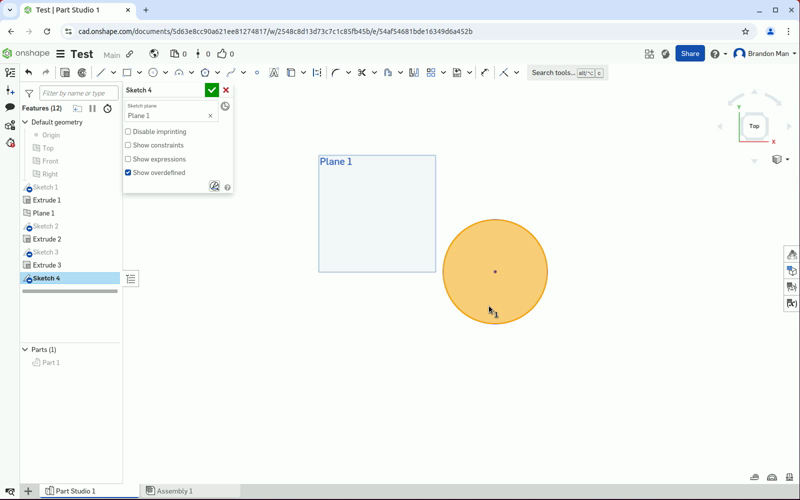
scroll(-6)
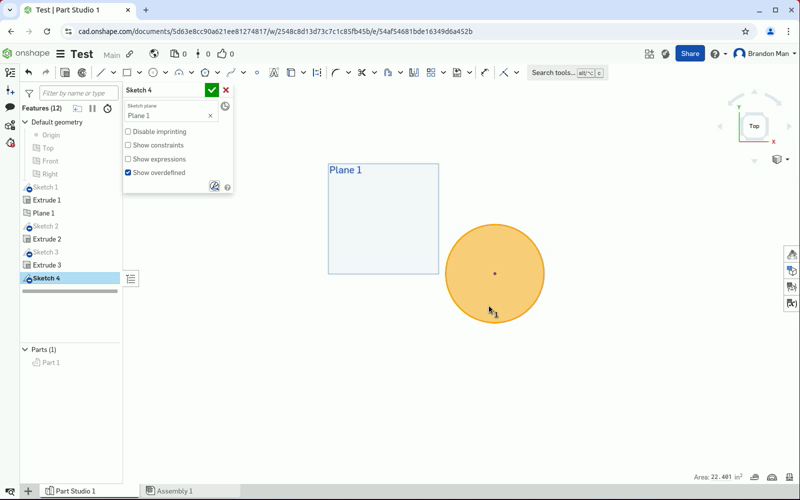
scroll(-6)
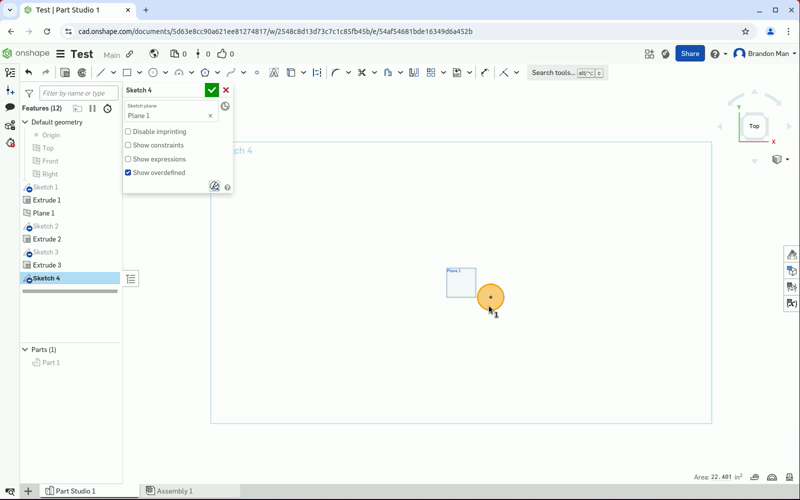
mouse_move(73, 352)
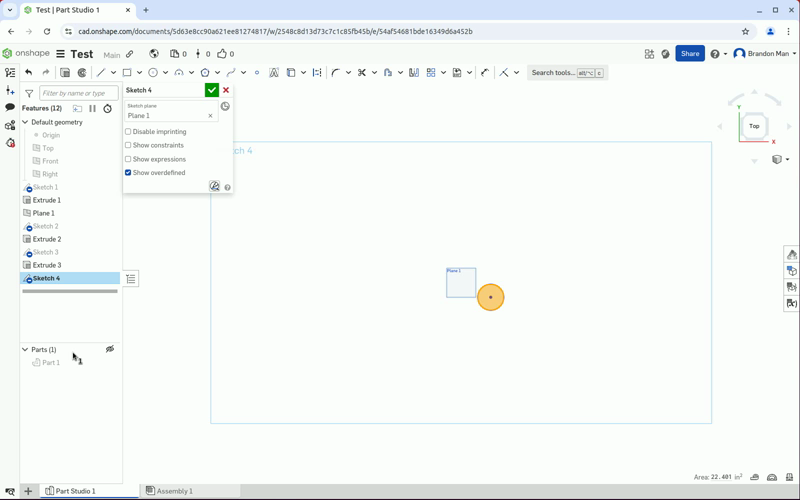
key(shift+y)
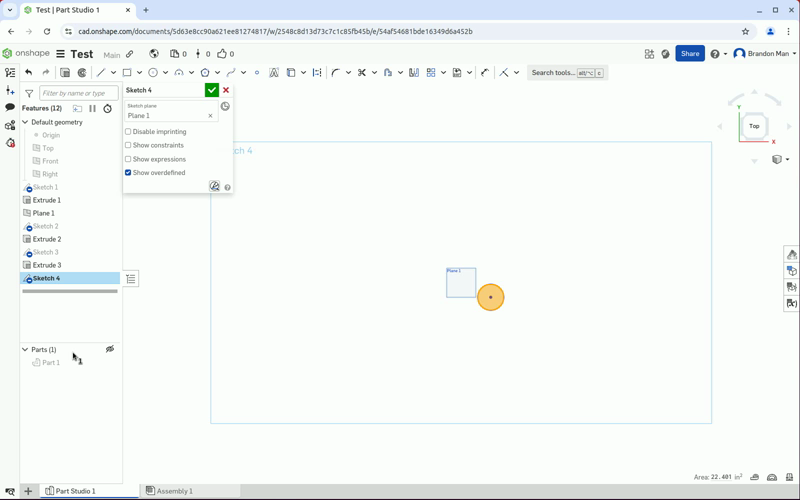
key(shift+e)
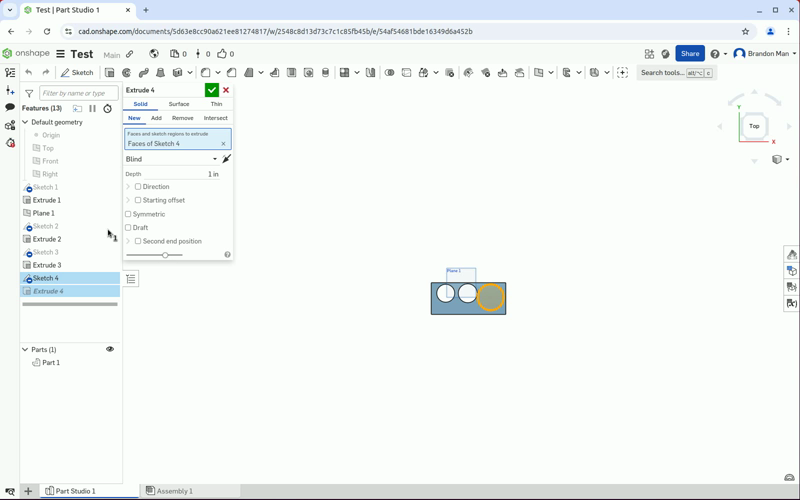
mouse_move(143, 106)
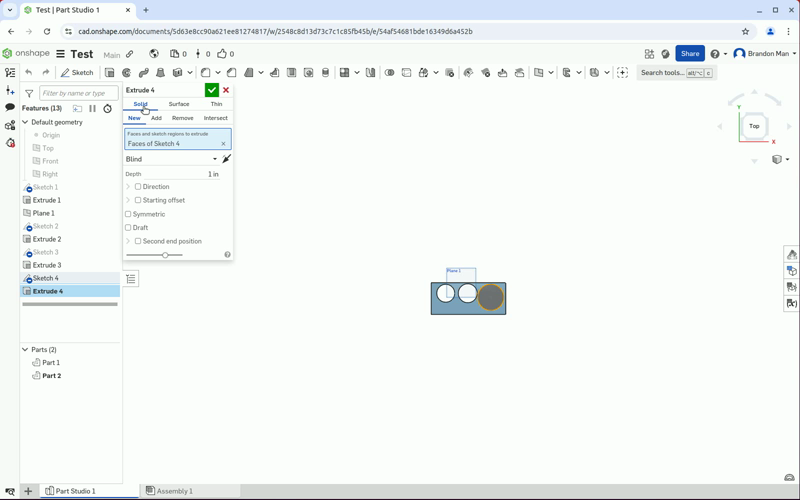
click(143, 106)
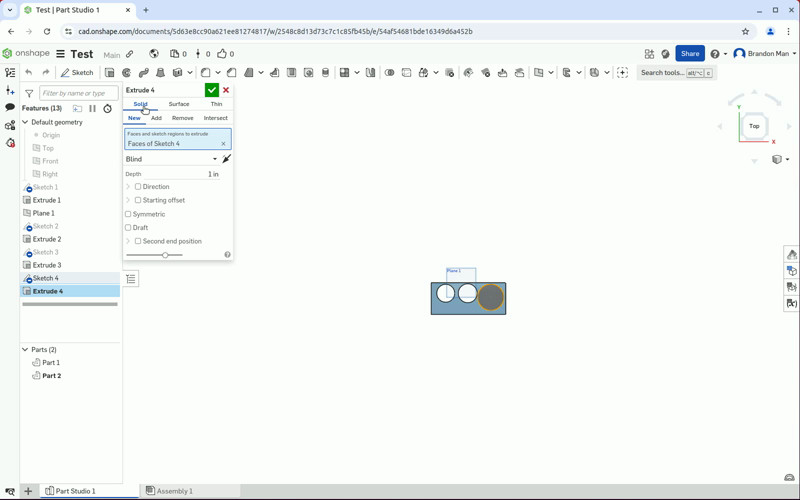
mouse_move(137, 120)
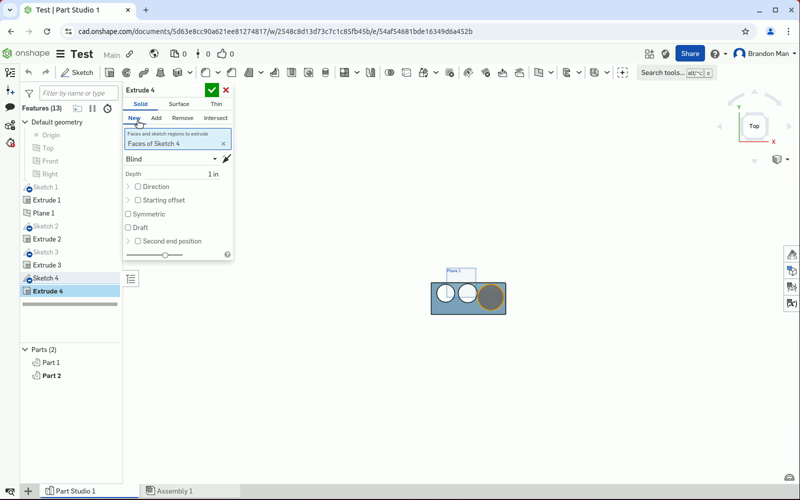
click(137, 120)
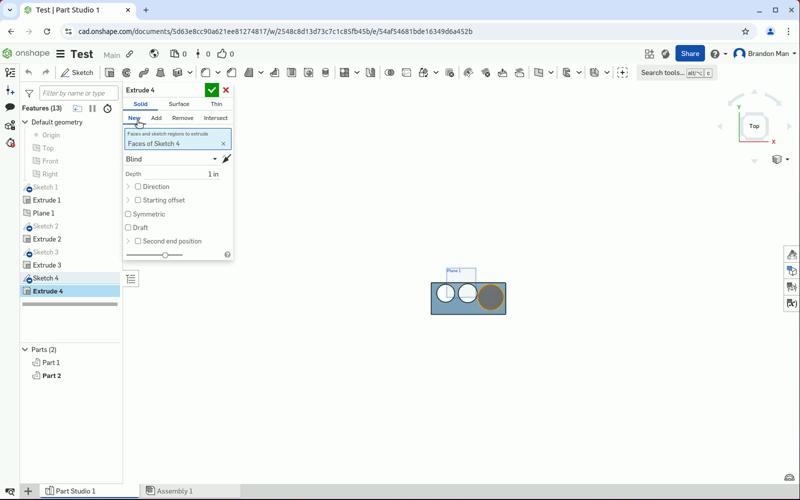
key(tab, 4)
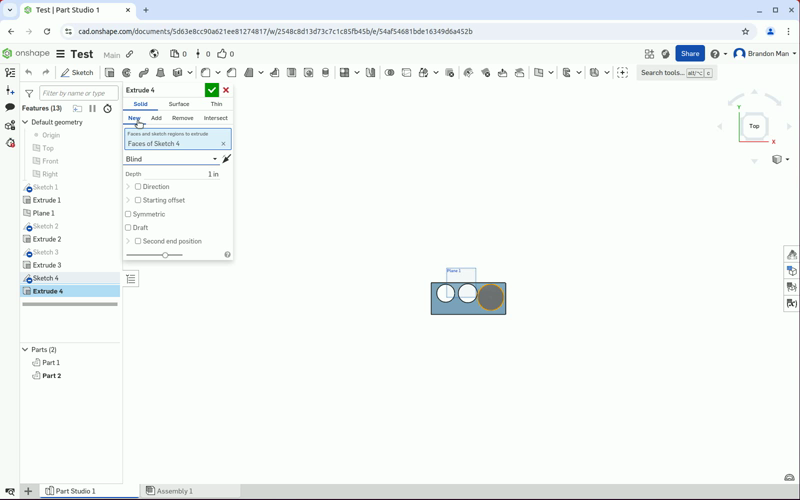
text(19.257)
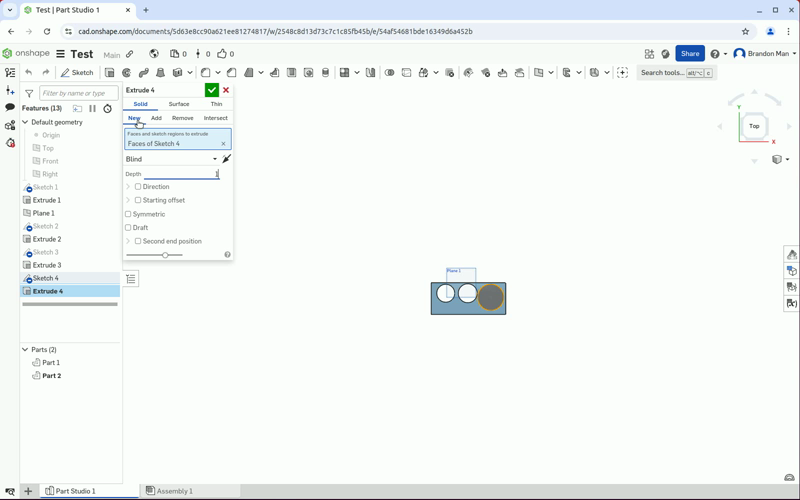
key(enter)
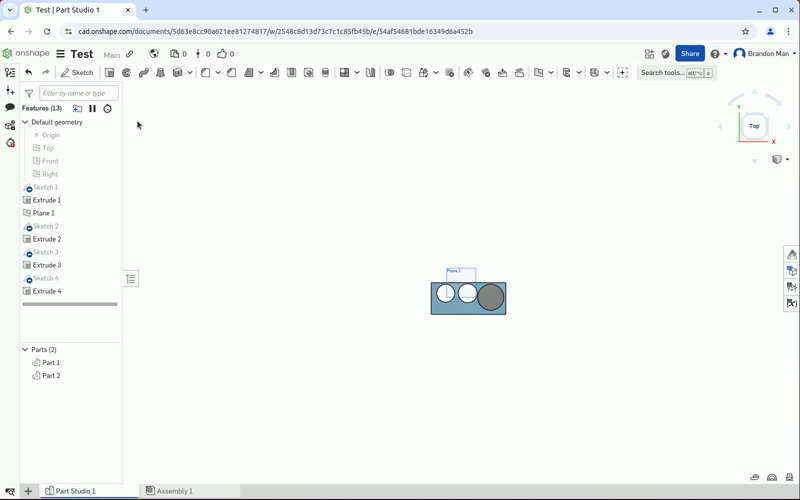
key(shift+h)
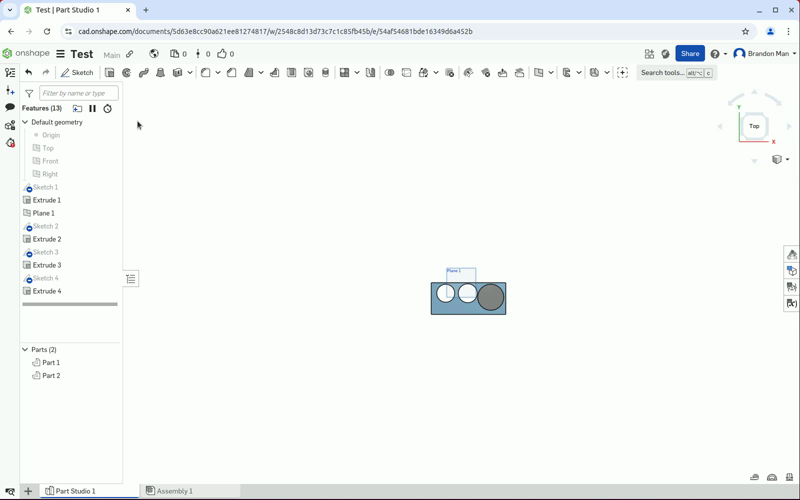
key(shift+h)
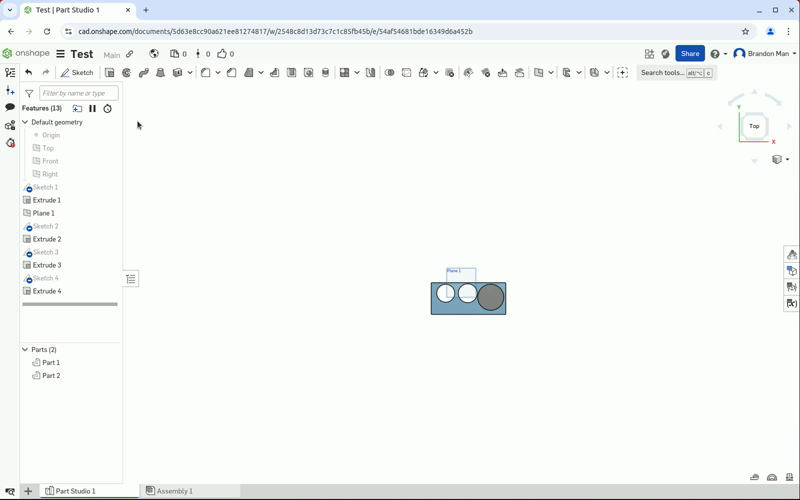
key(shift+7)
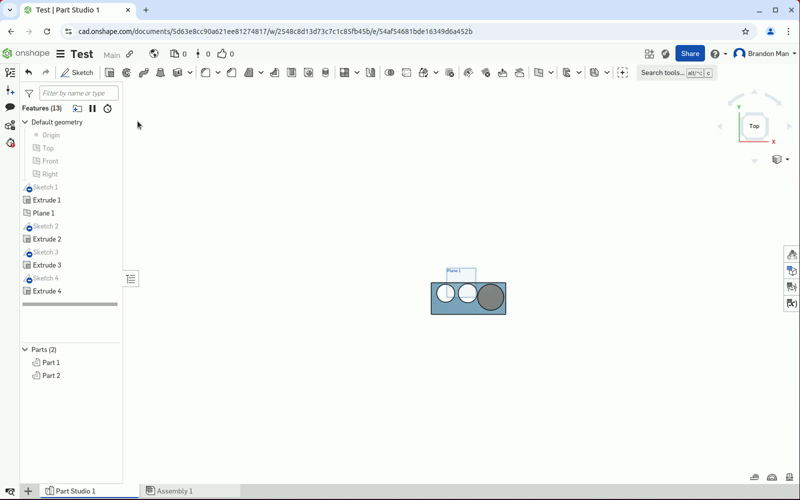
key(up, 3)
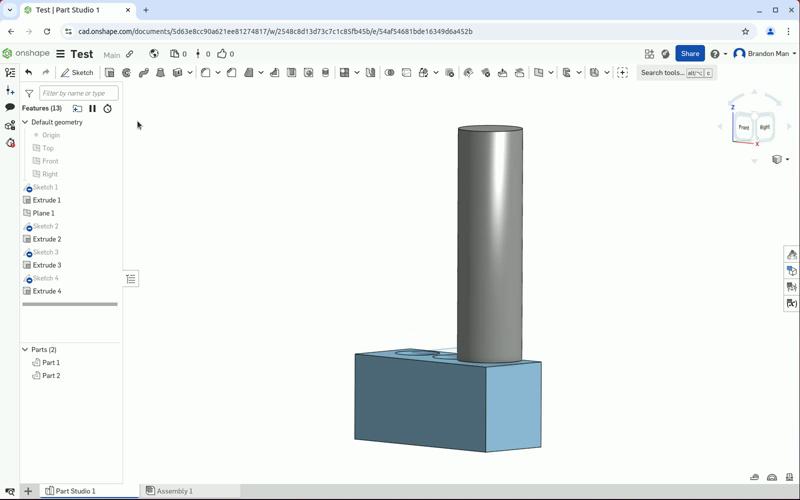
key(left, 3)
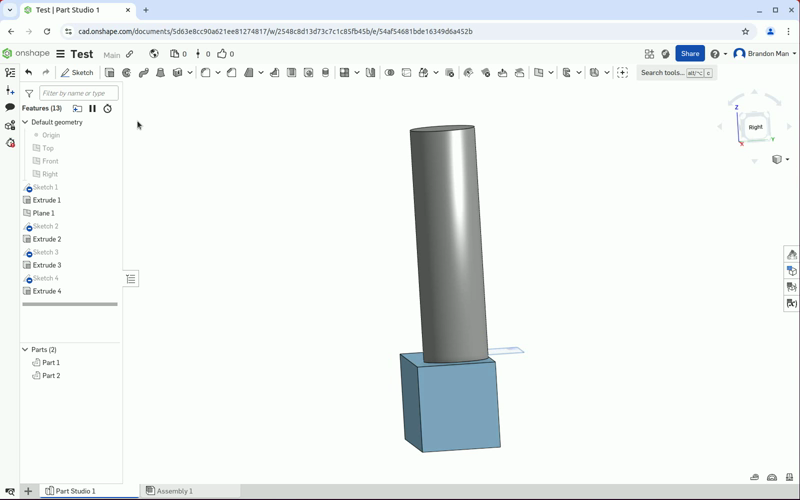
key(right, 3)
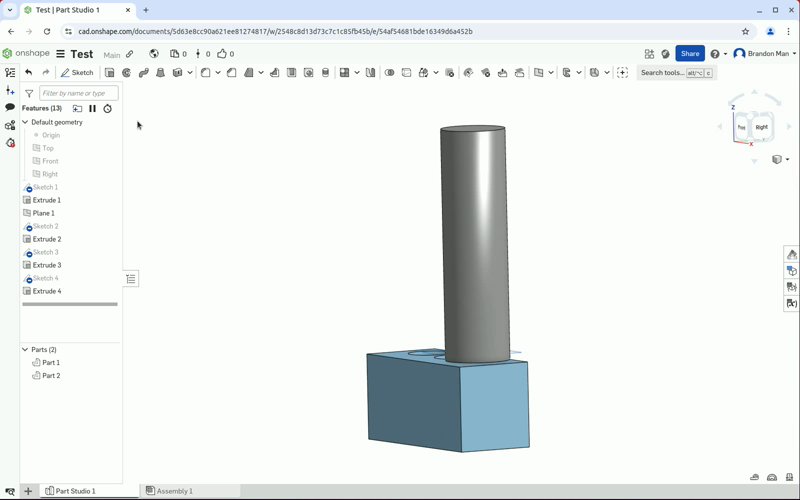
key(down, 3)
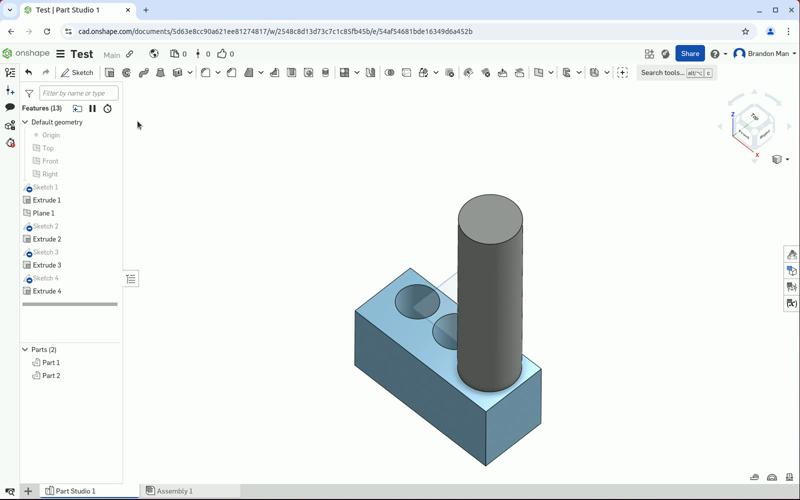
mouse_move(73, 189)
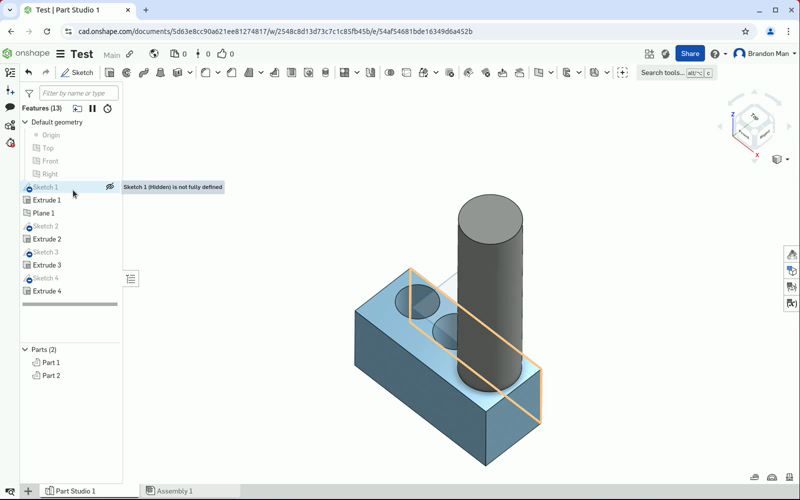
click(73, 189)